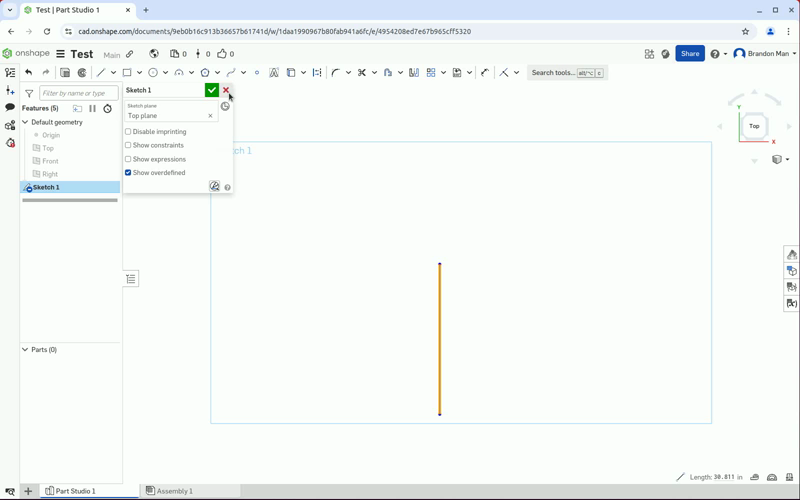
key(shift+h)
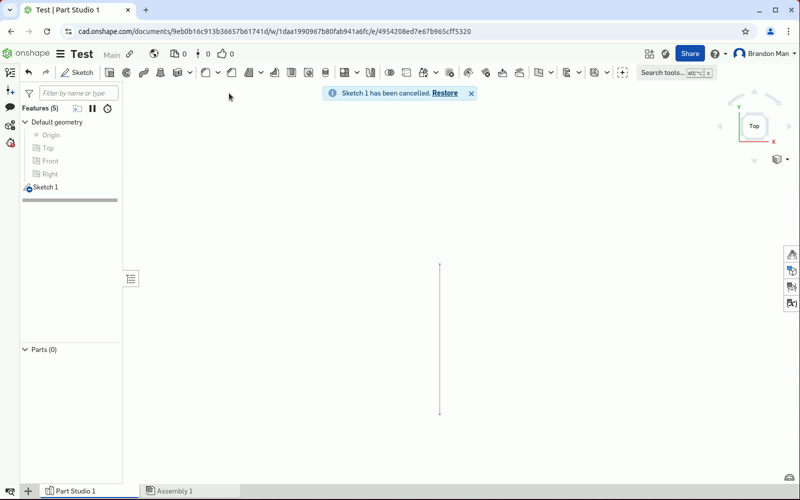
key(shift+s)
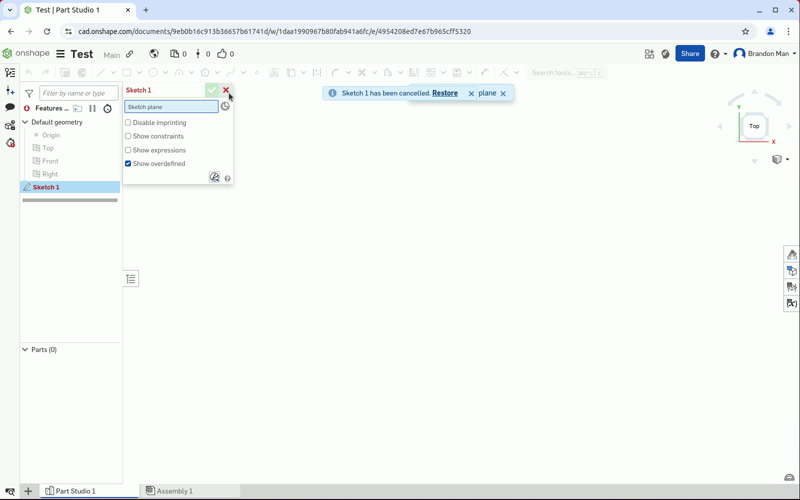
mouse_move(73, 150)
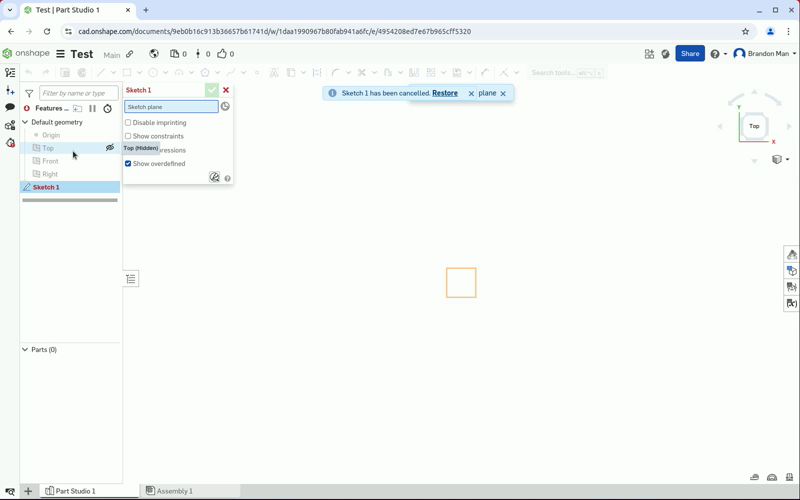
click(73, 150)
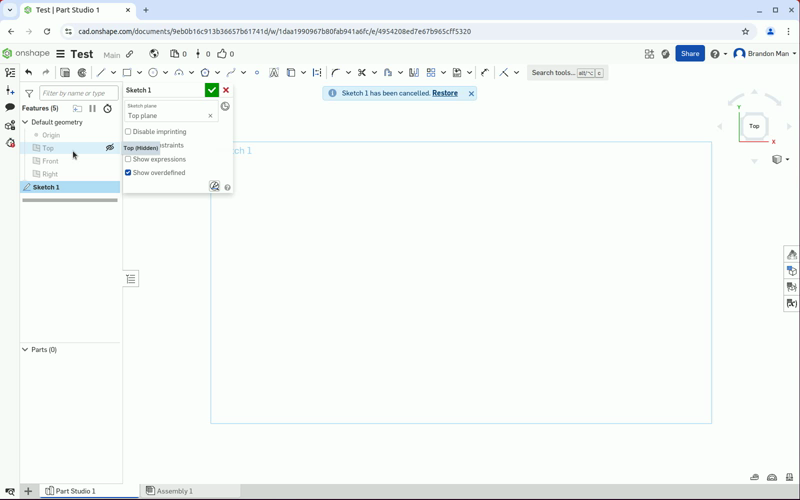
mouse_move(73, 352)
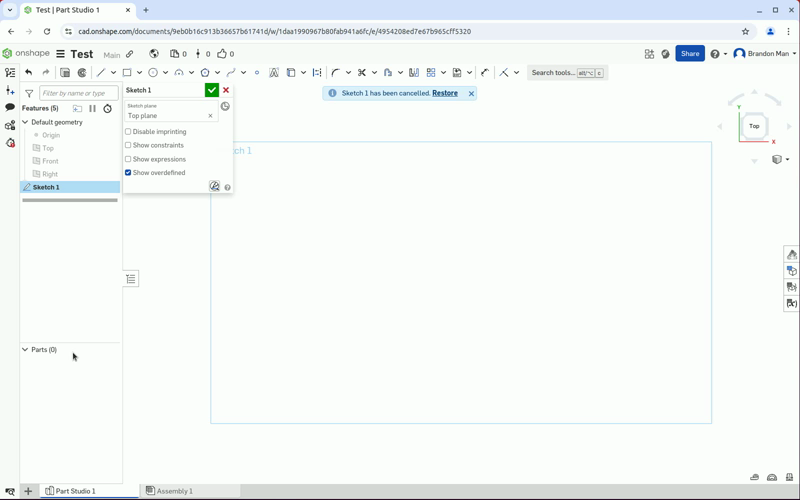
key(y)
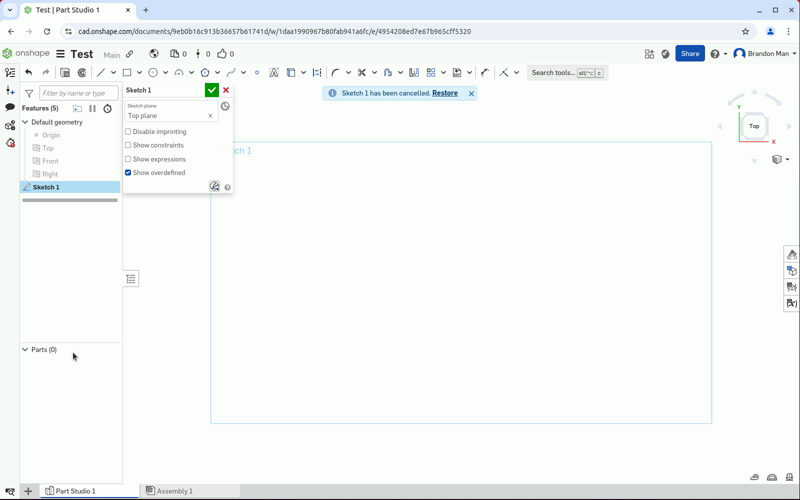
key(l)
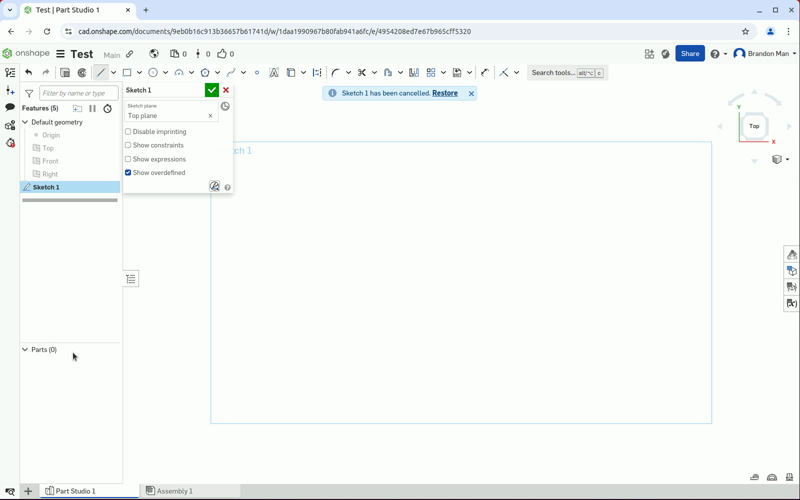
key_down(shift)
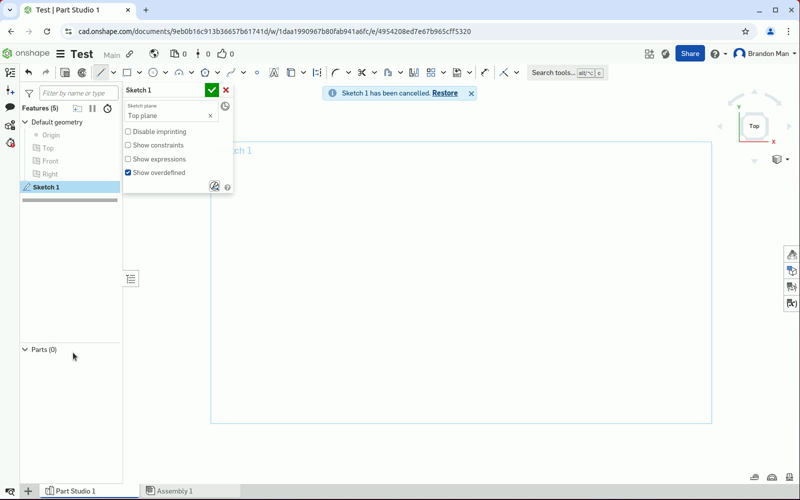
mouse_move(460, 288)
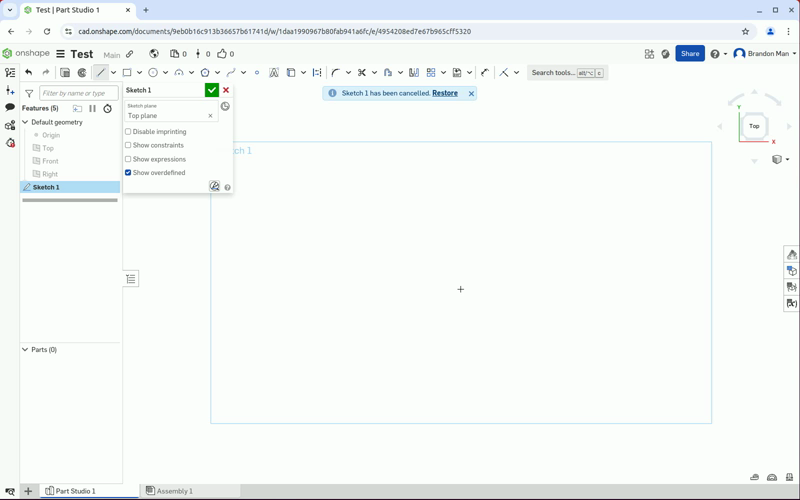
click(460, 288)
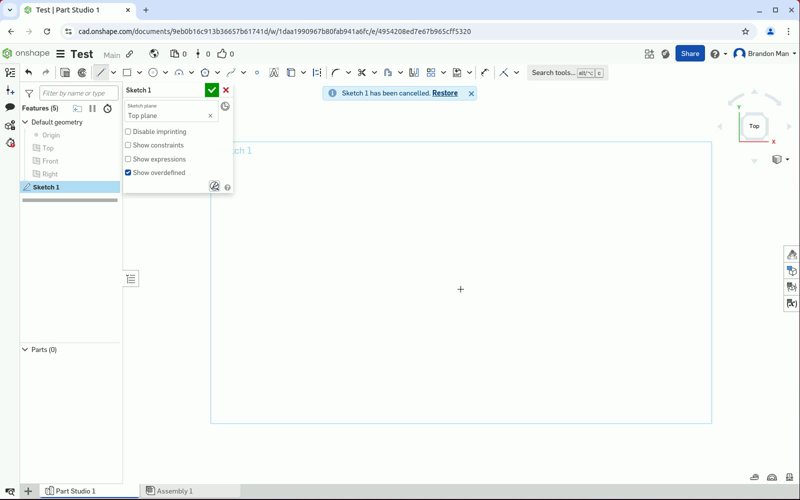
key_up(shift)
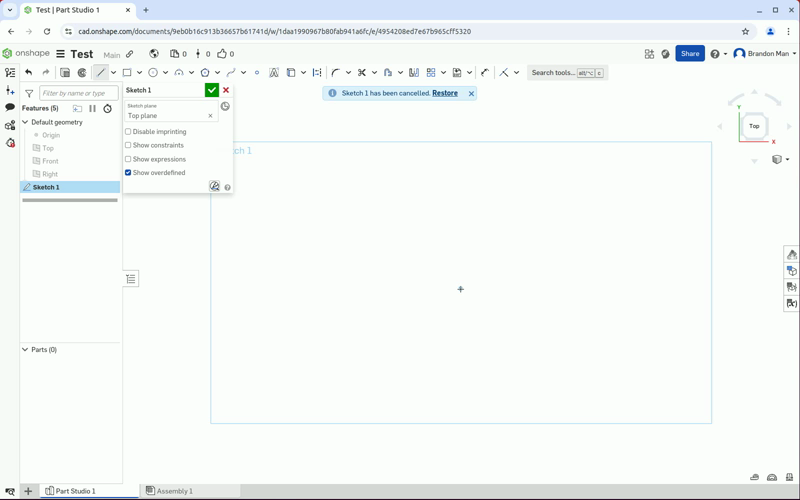
key_down(shift)
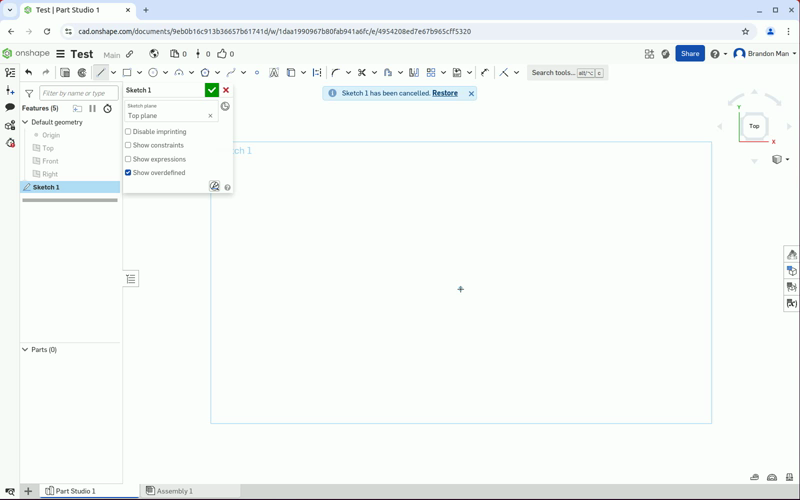
mouse_move(490, 288)
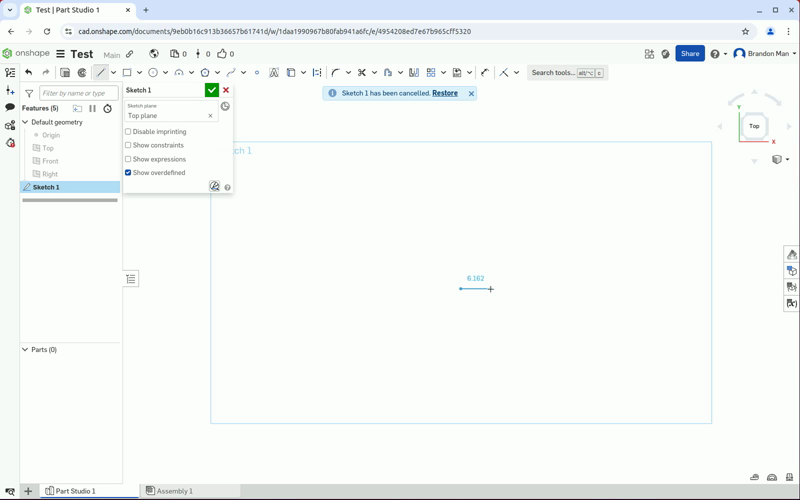
mouse_move(471, 288)
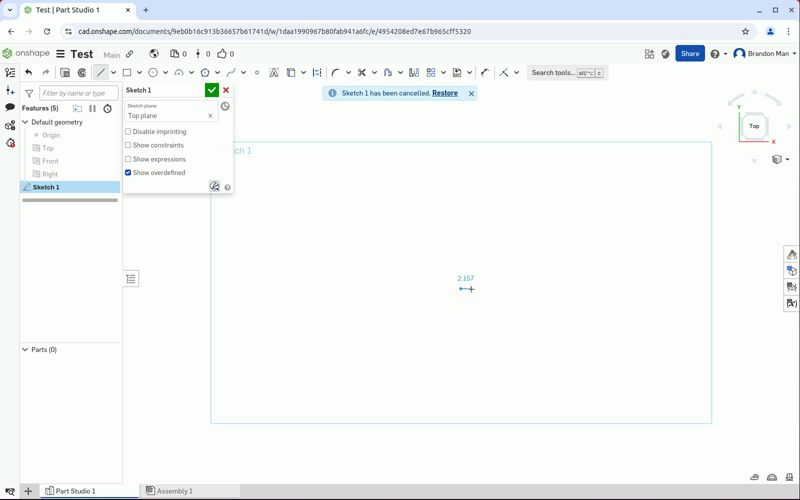
click(471, 288)
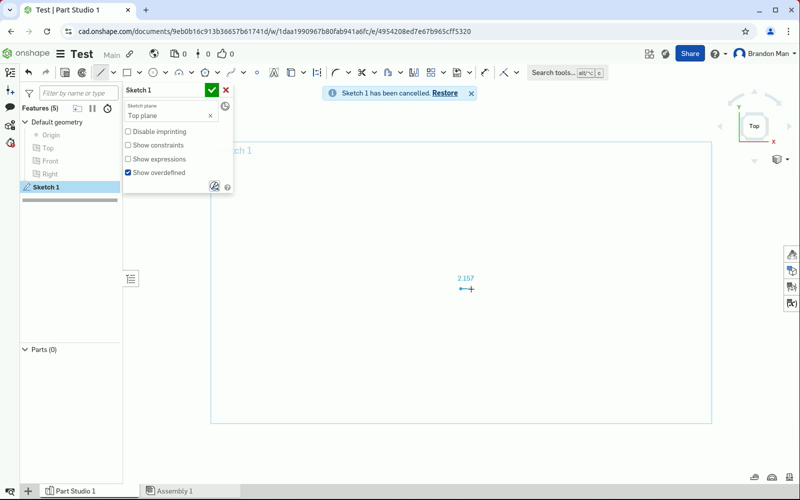
key_up(shift)
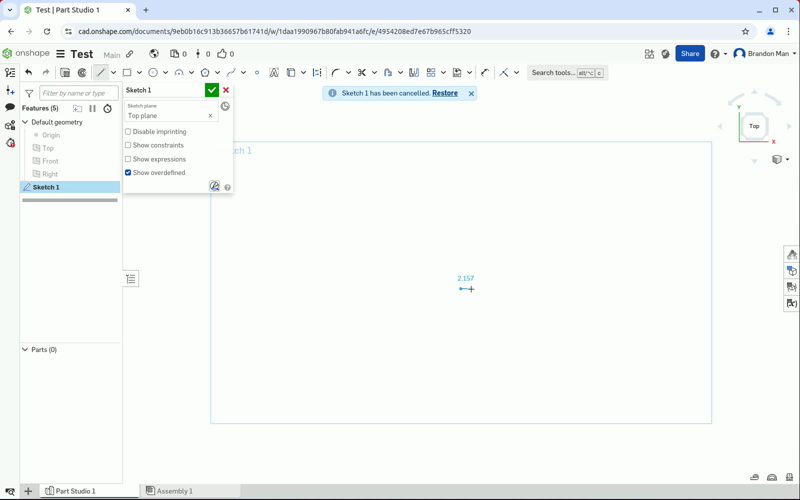
key_down(shift)
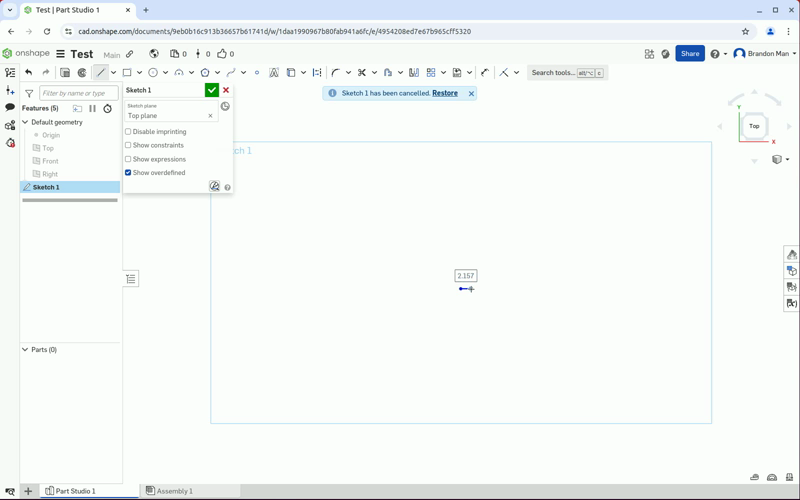
mouse_move(501, 288)
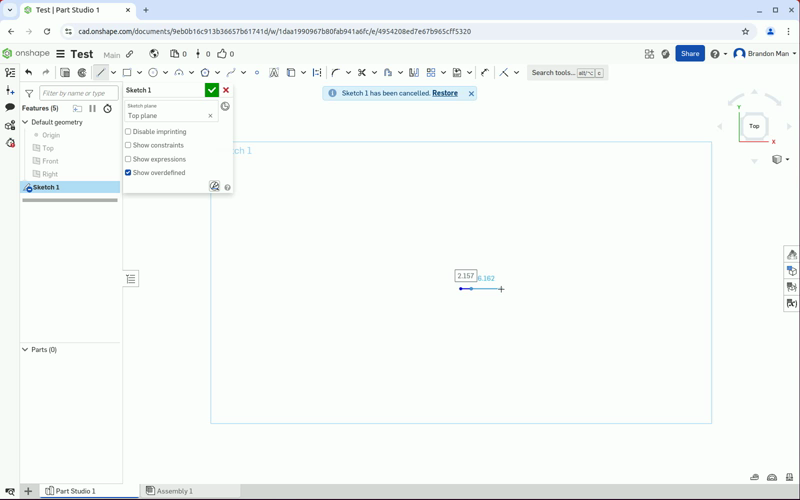
mouse_move(471, 282)
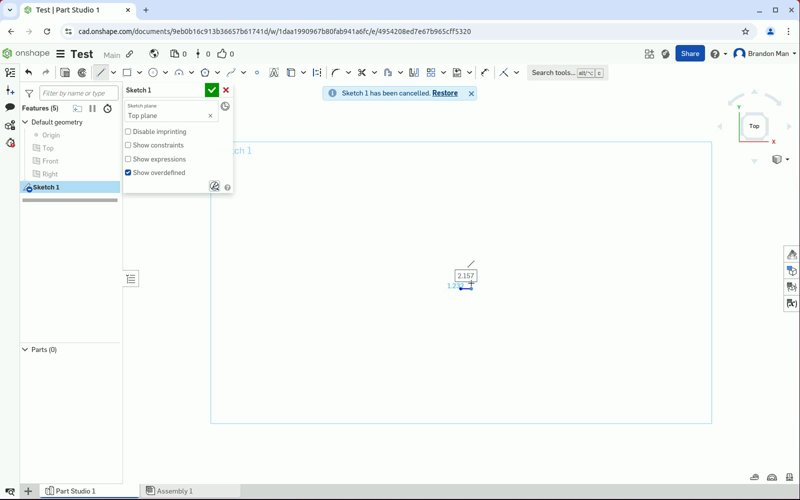
scroll(6)
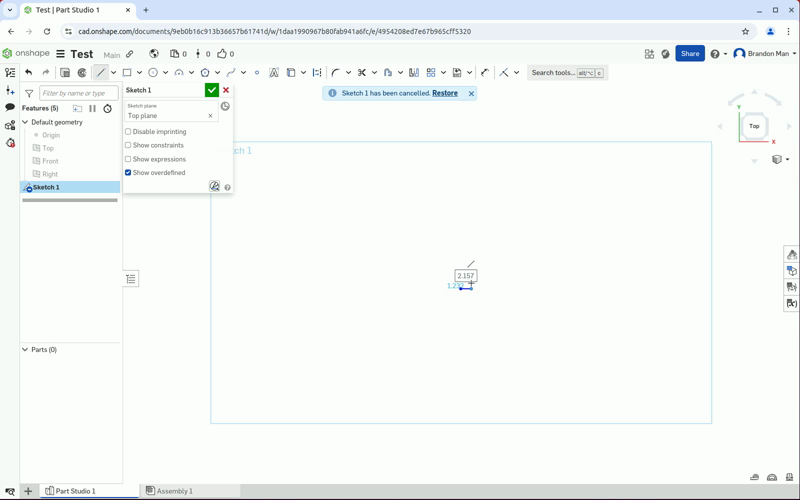
scroll(6)
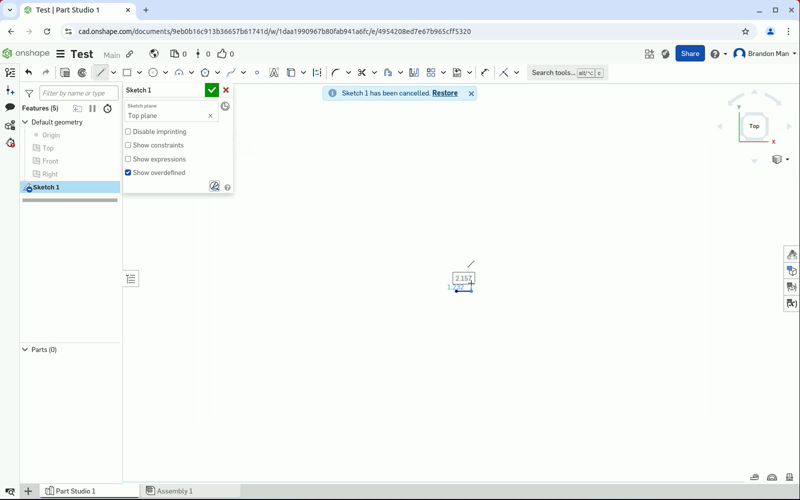
scroll(6)
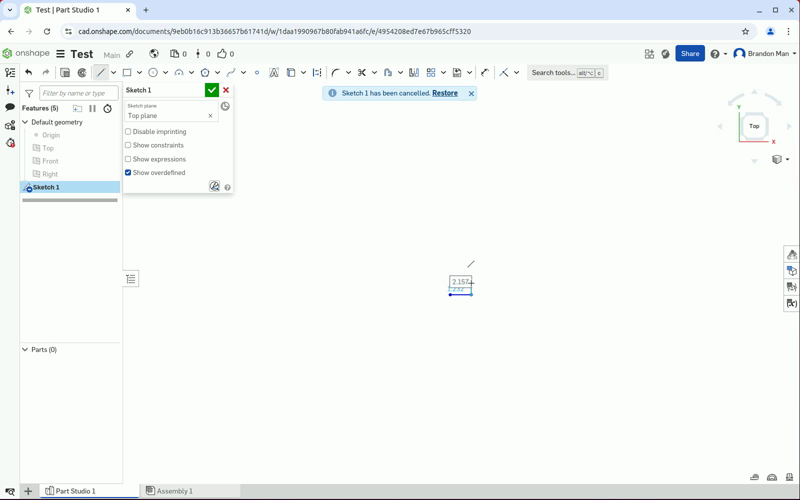
scroll(6)
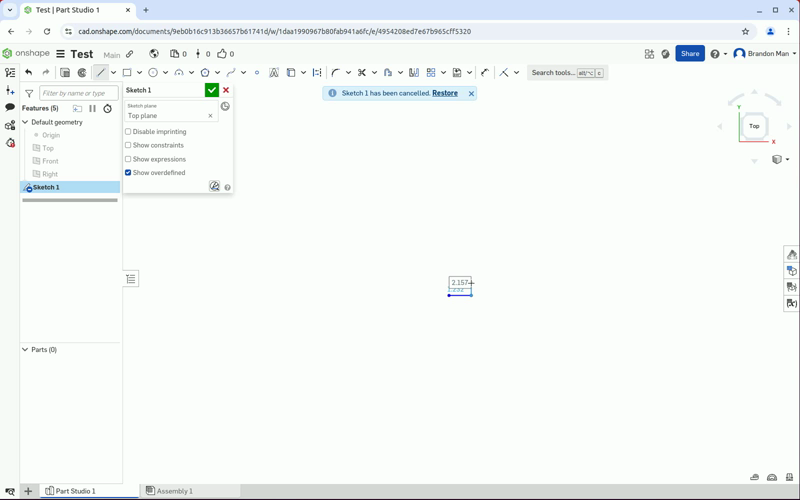
scroll(6)
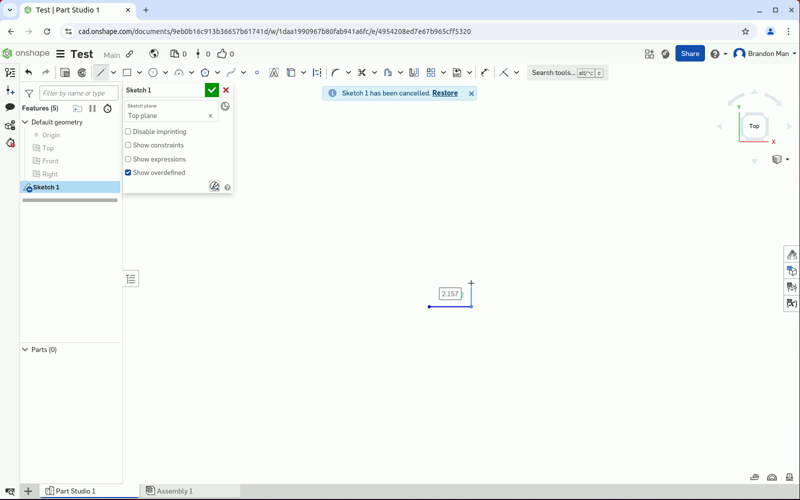
scroll(6)
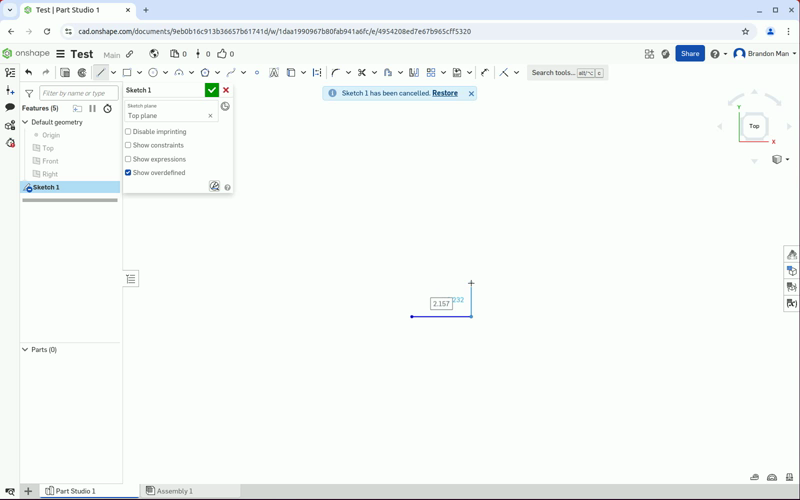
scroll(6)
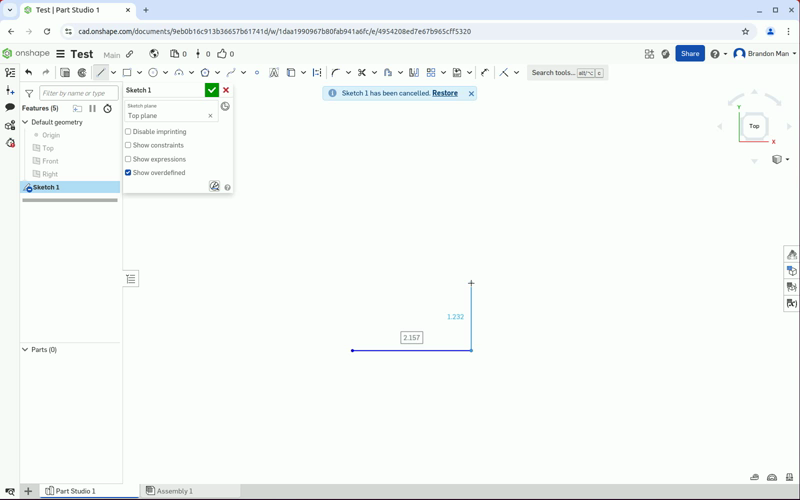
click(471, 282)
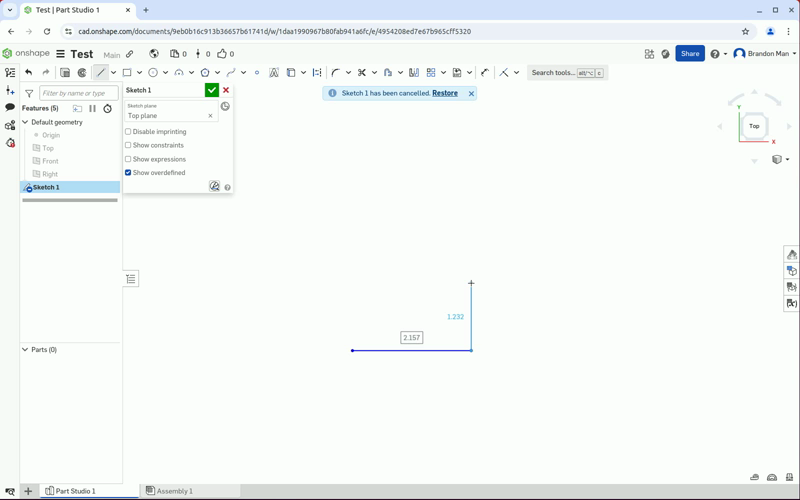
scroll(-6)
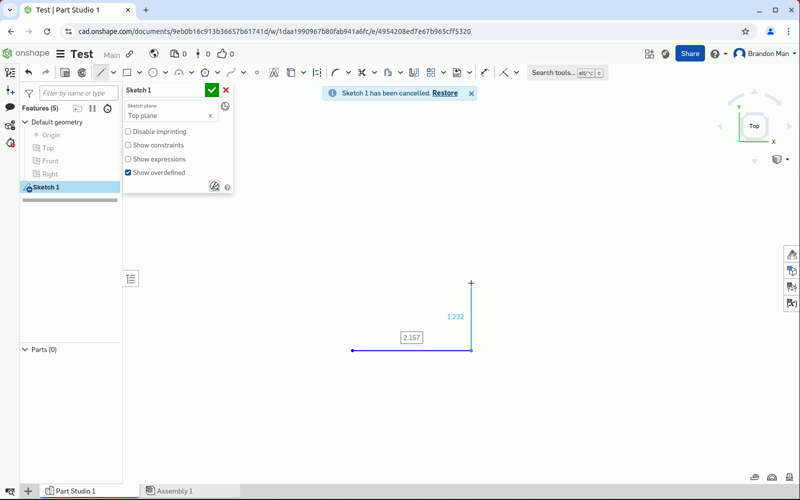
scroll(-6)
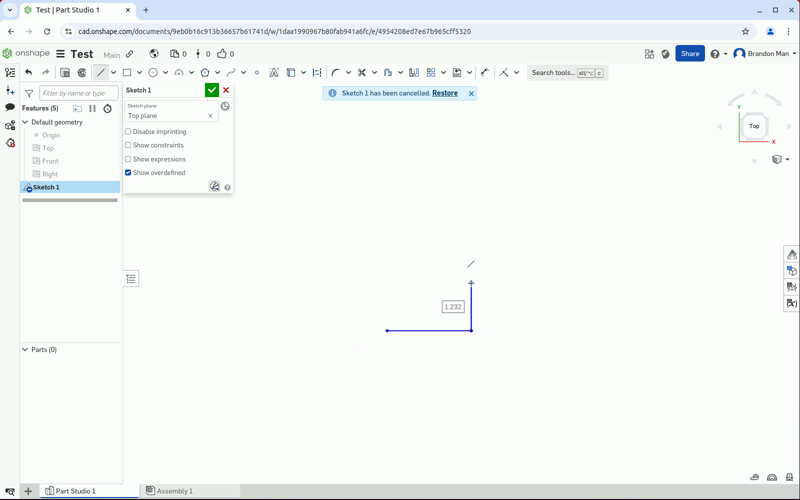
scroll(-6)
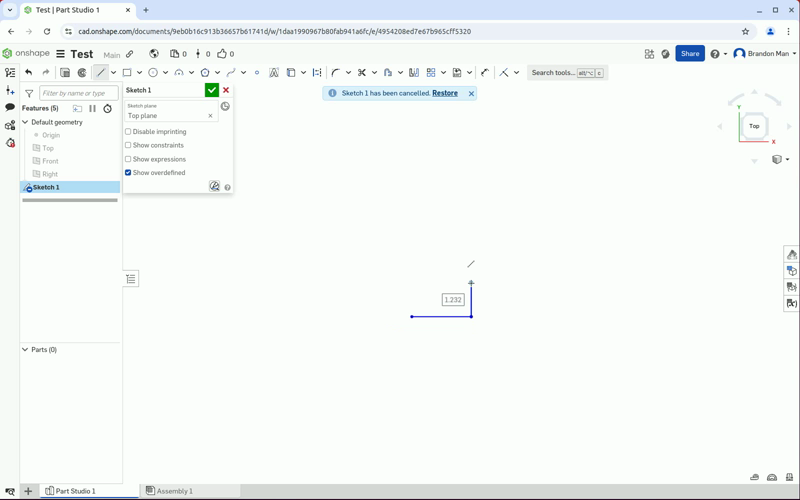
scroll(-6)
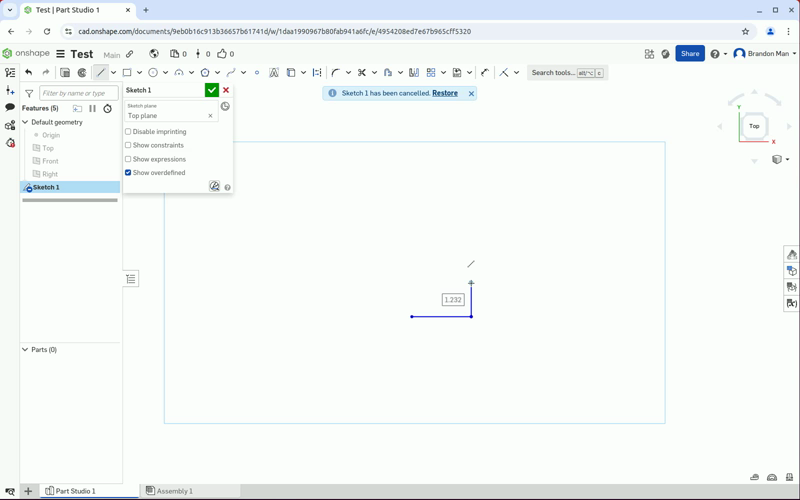
scroll(-6)
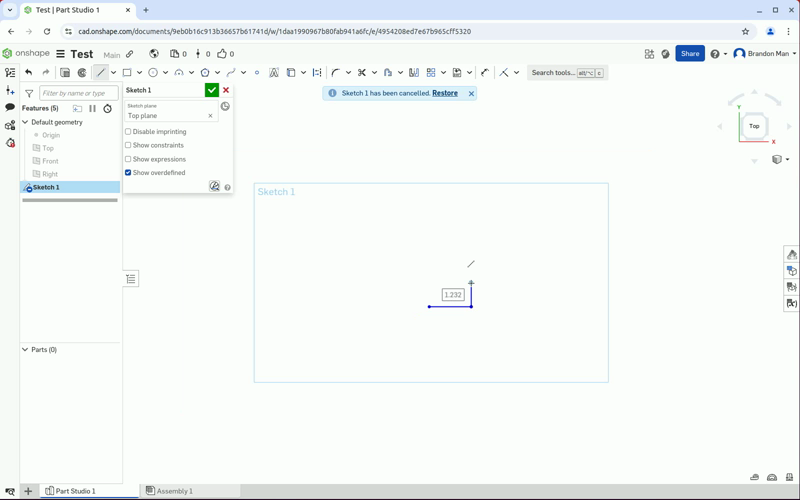
scroll(-6)
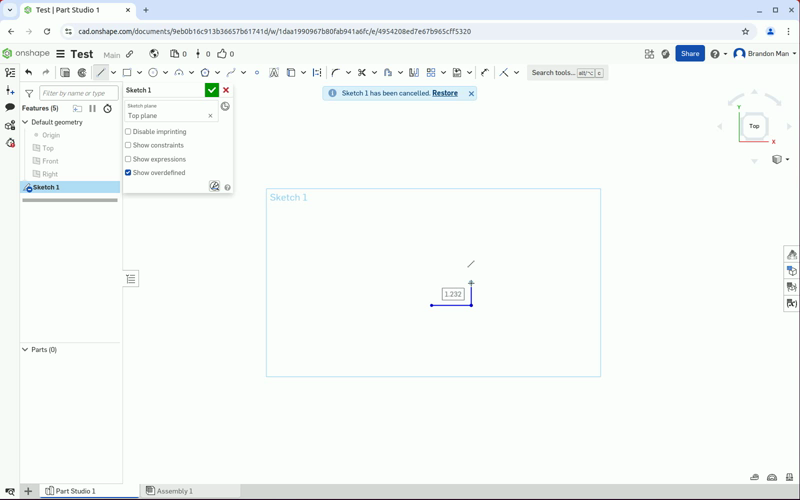
scroll(-6)
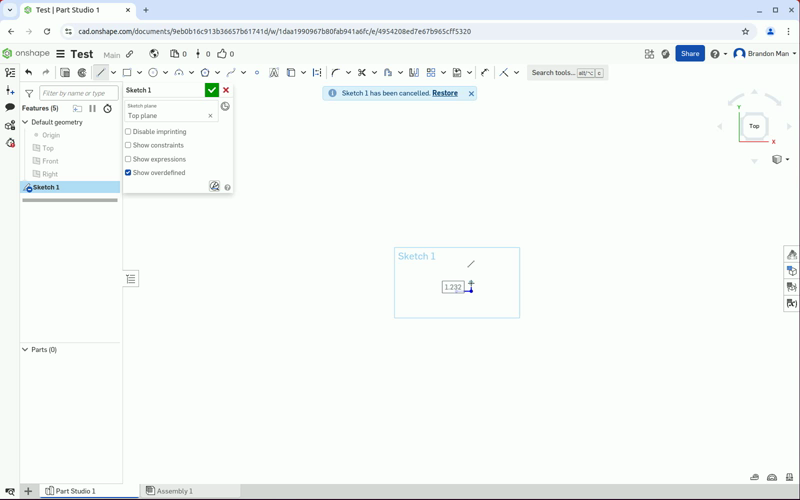
key_up(shift)
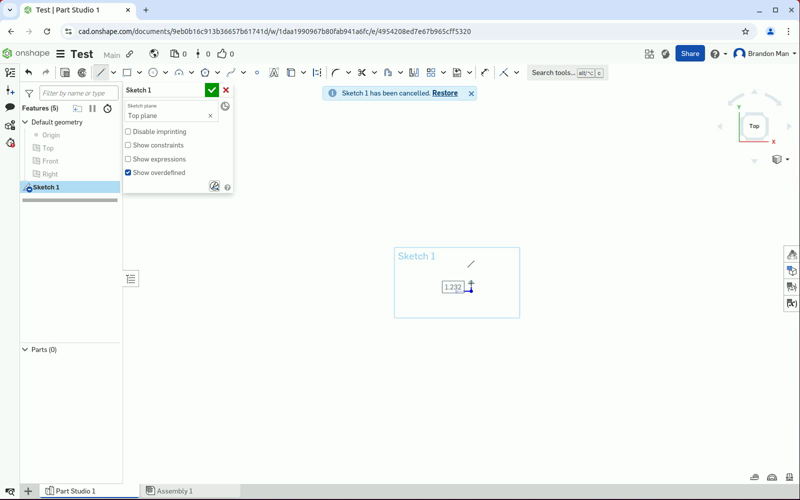
key_down(shift)
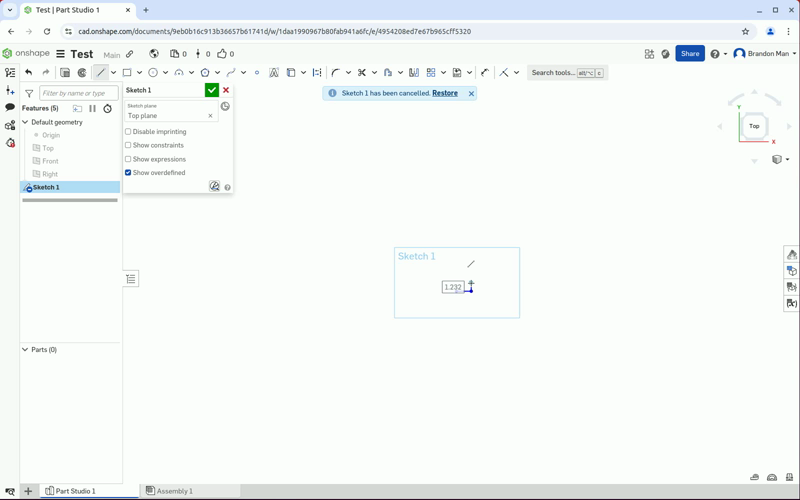
mouse_move(501, 282)
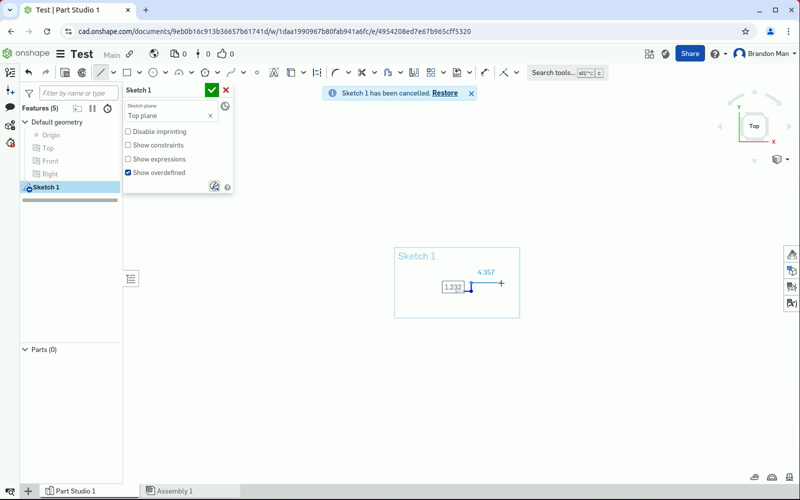
mouse_move(464, 282)
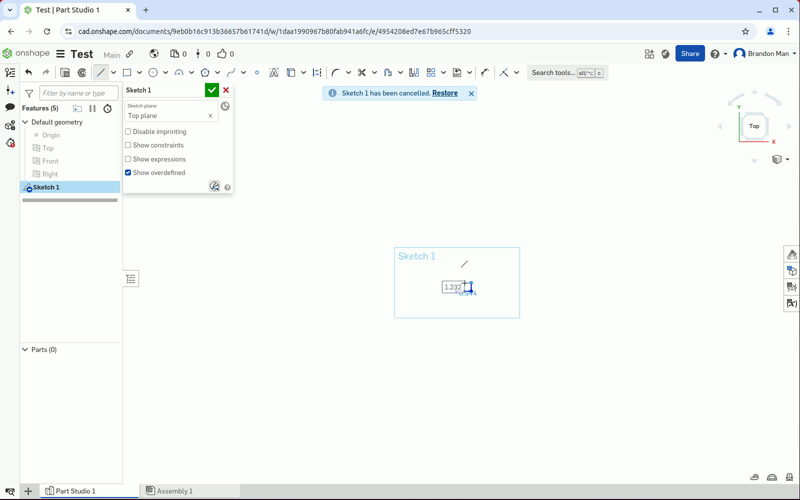
scroll(6)
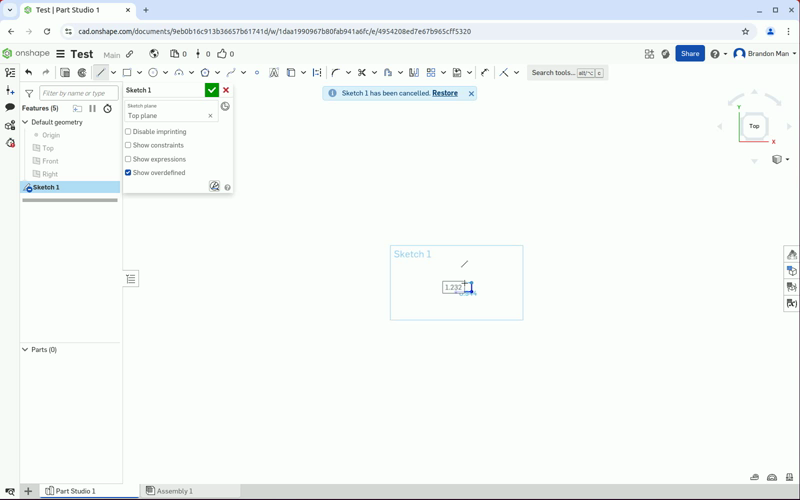
scroll(6)
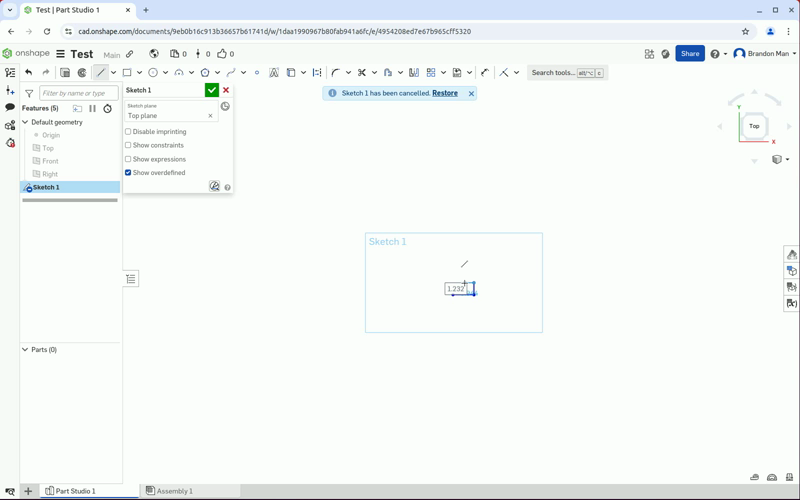
scroll(6)
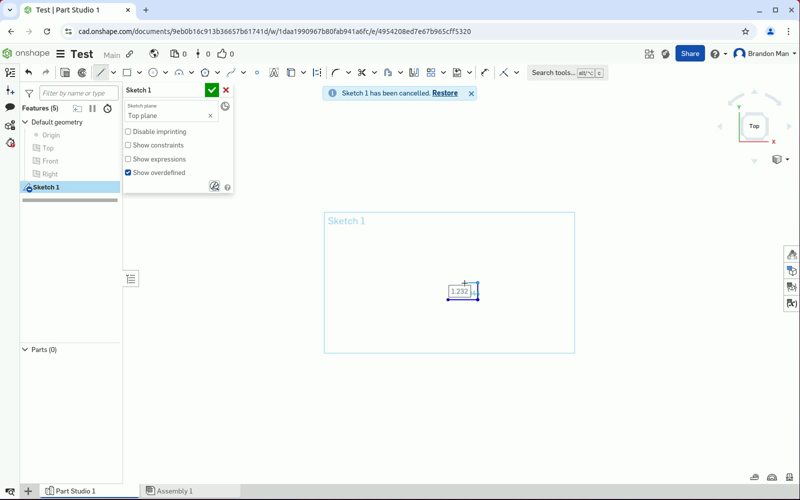
scroll(6)
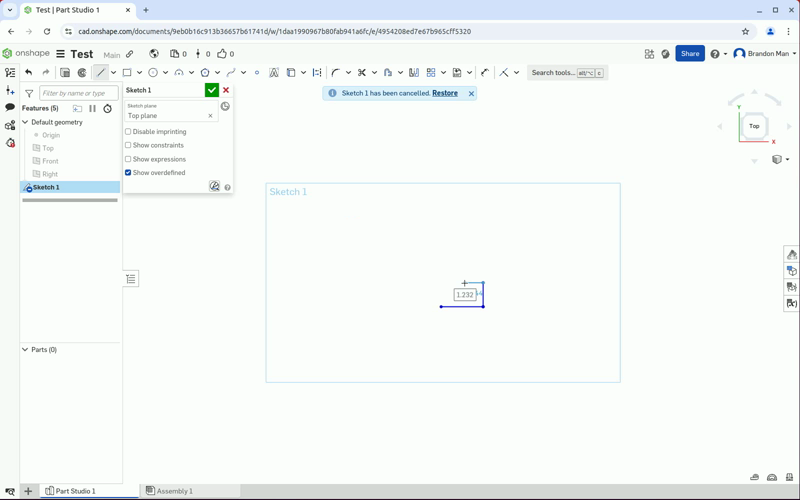
scroll(6)
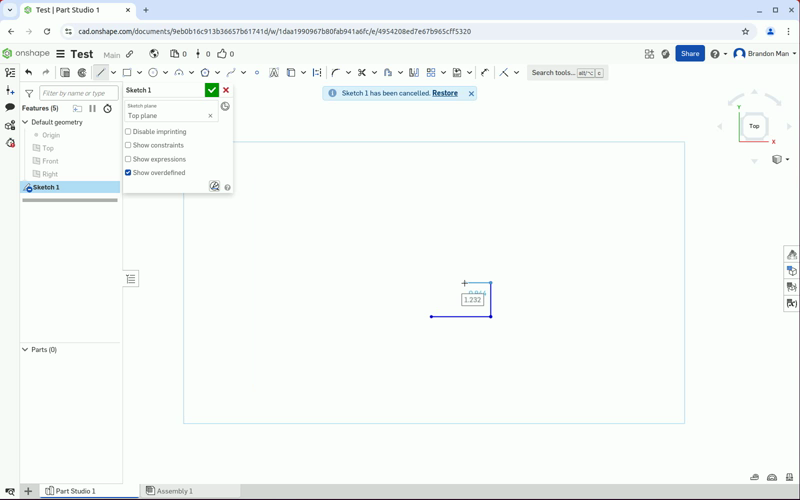
scroll(6)
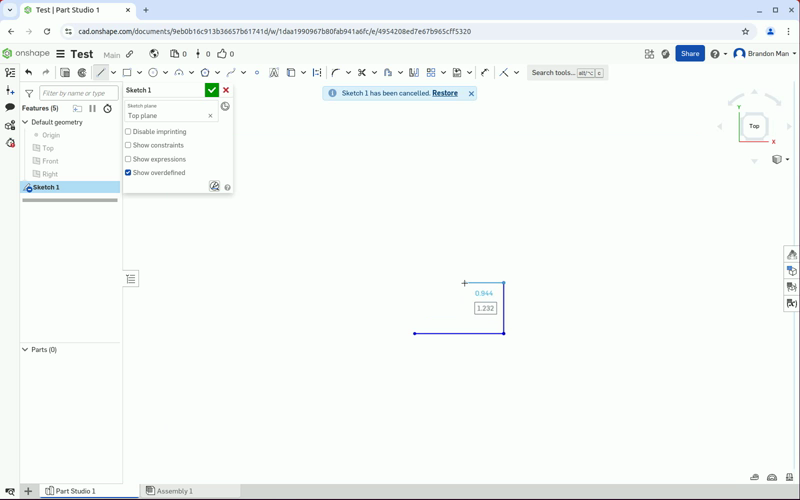
scroll(6)
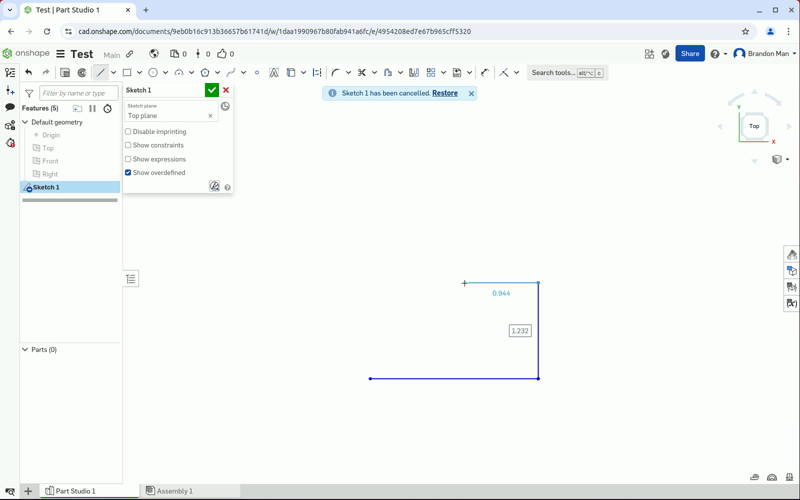
click(464, 282)
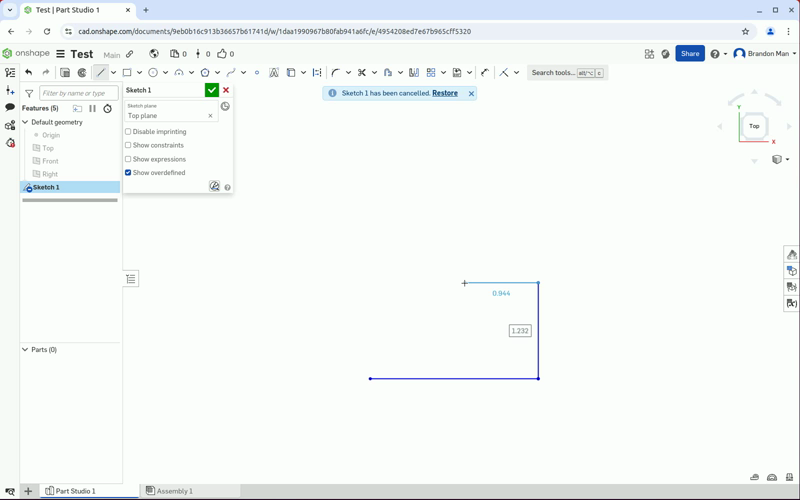
scroll(-6)
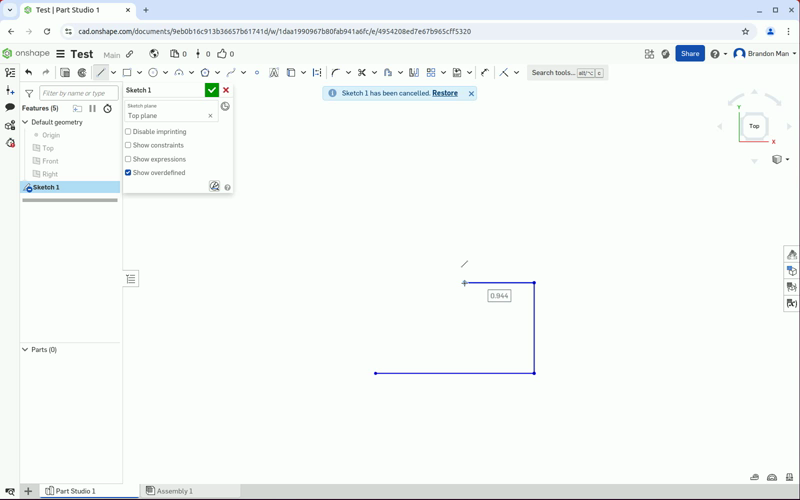
scroll(-6)
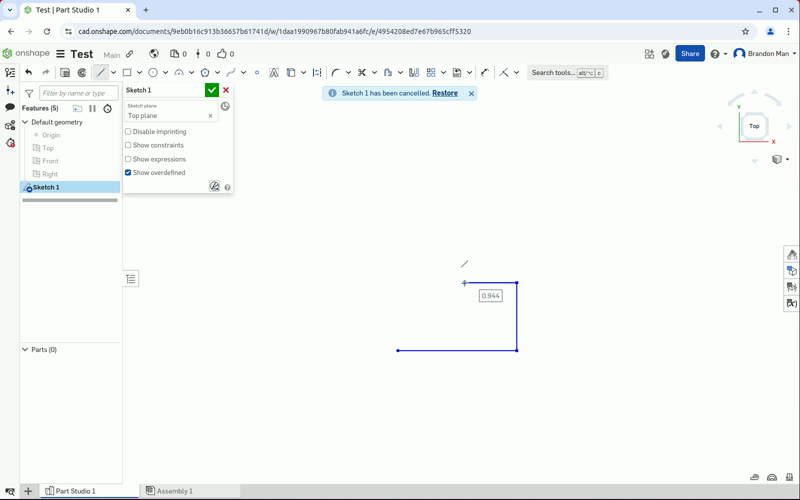
scroll(-6)
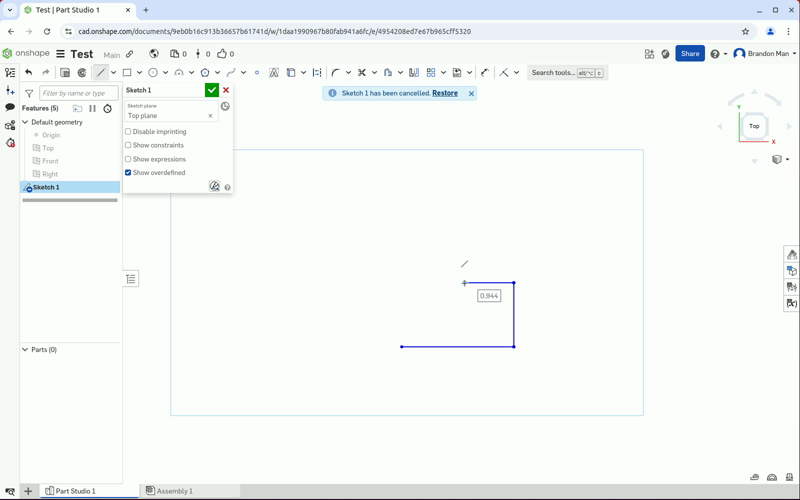
scroll(-6)
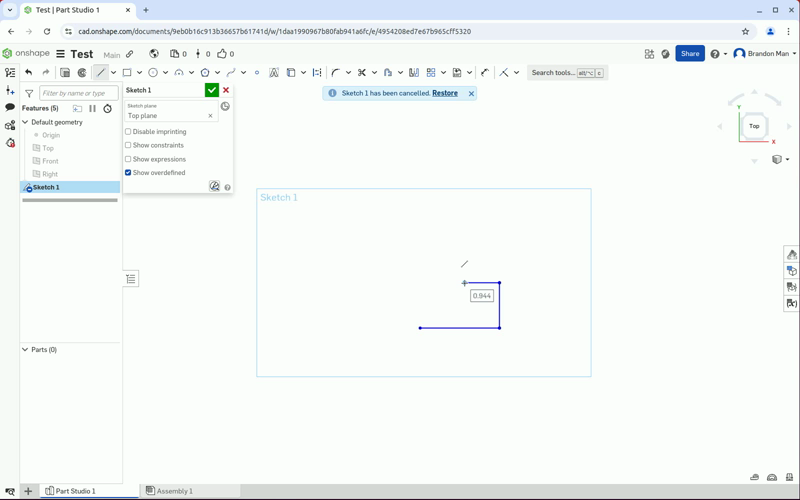
scroll(-6)
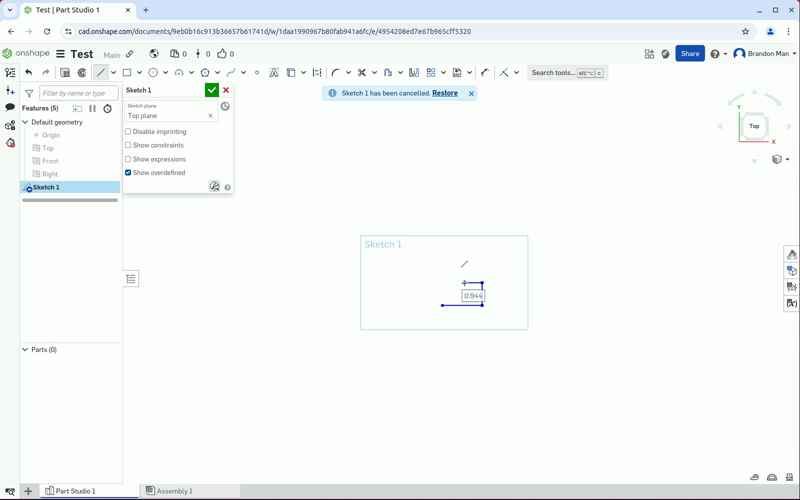
scroll(-6)
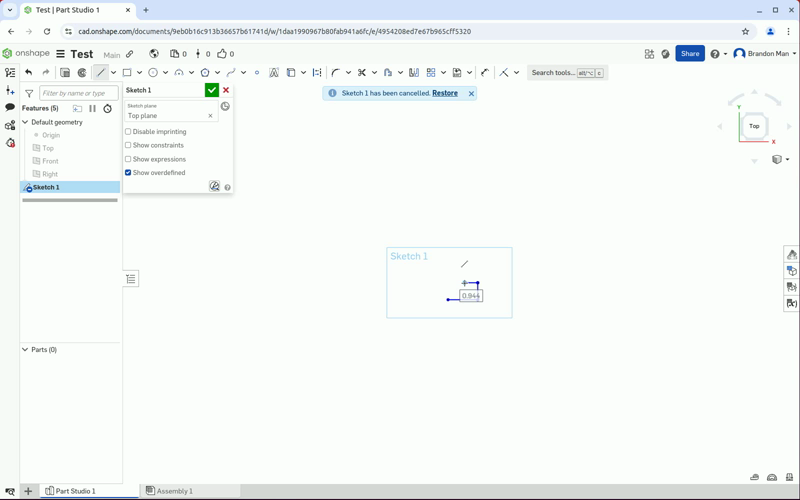
scroll(-6)
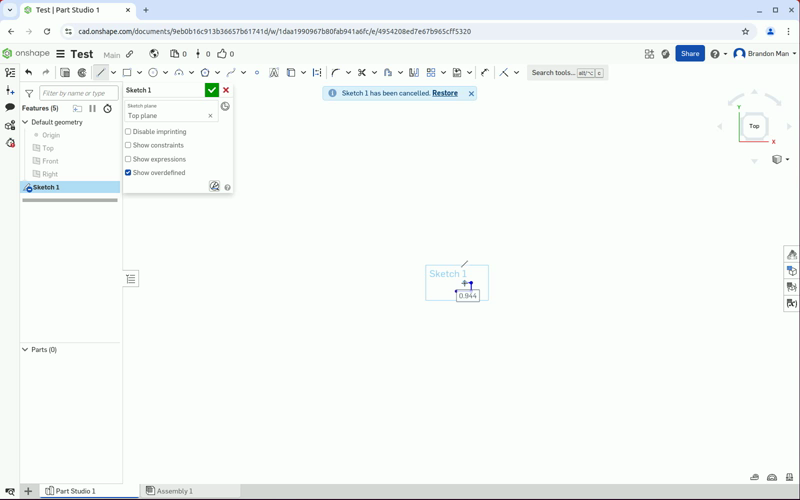
key_up(shift)
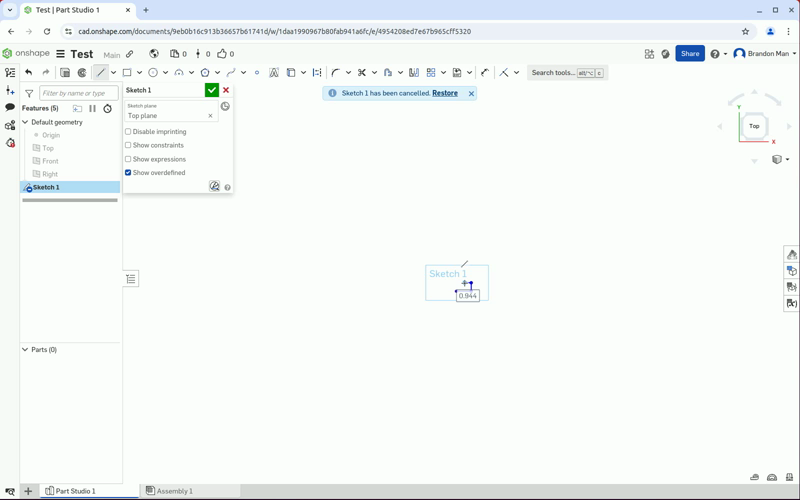
mouse_move(495, 282)
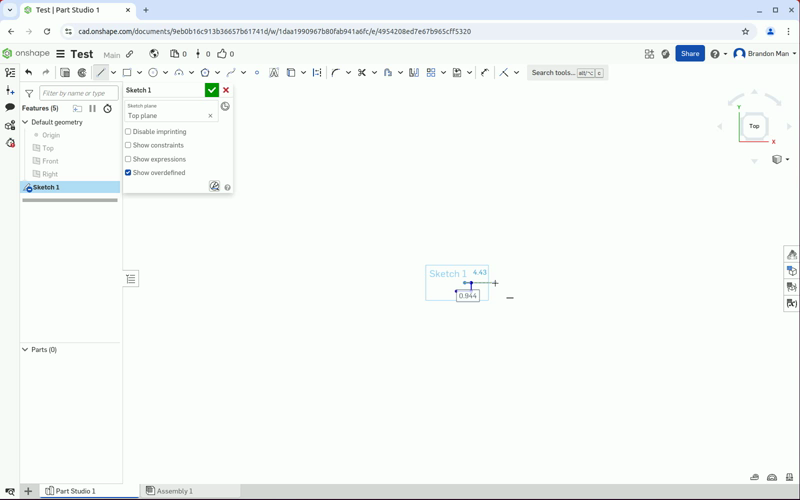
key_down(shift)
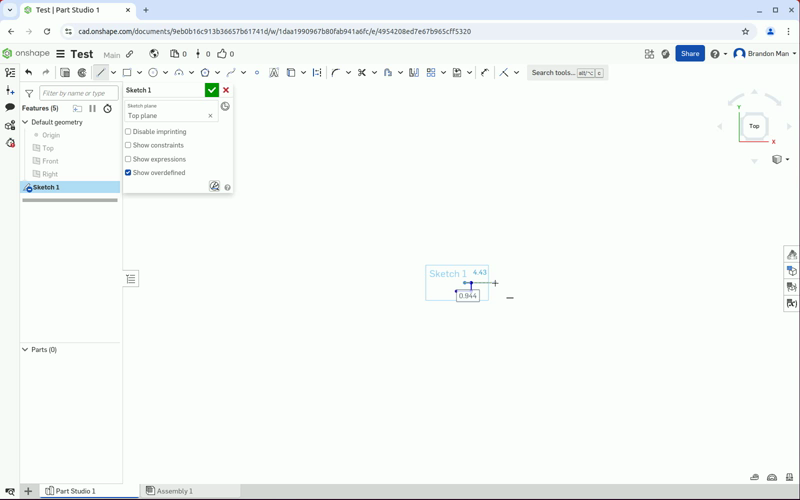
mouse_move(460, 288)
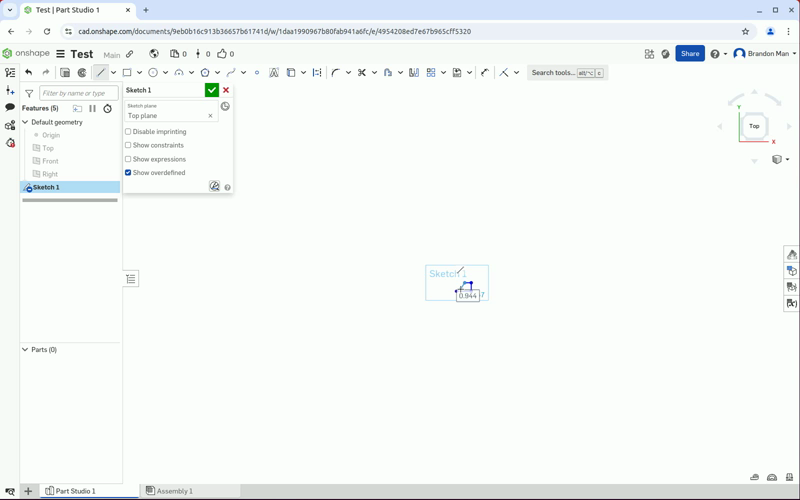
key_up(shift)
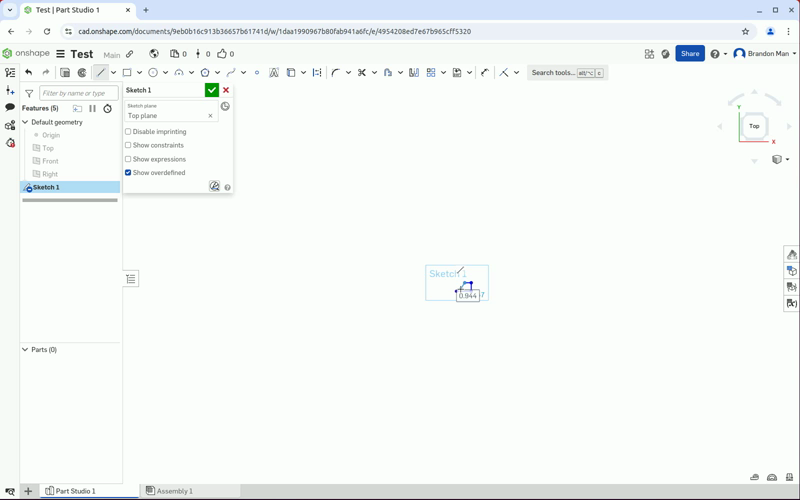
click(460, 288)
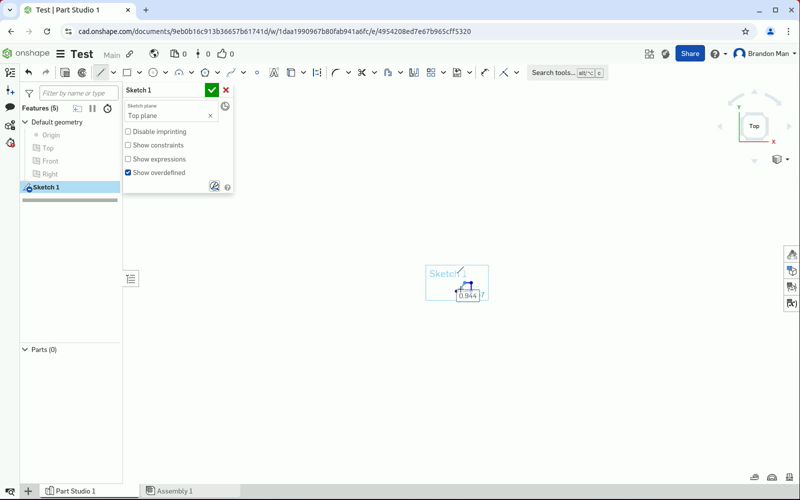
key(esc)
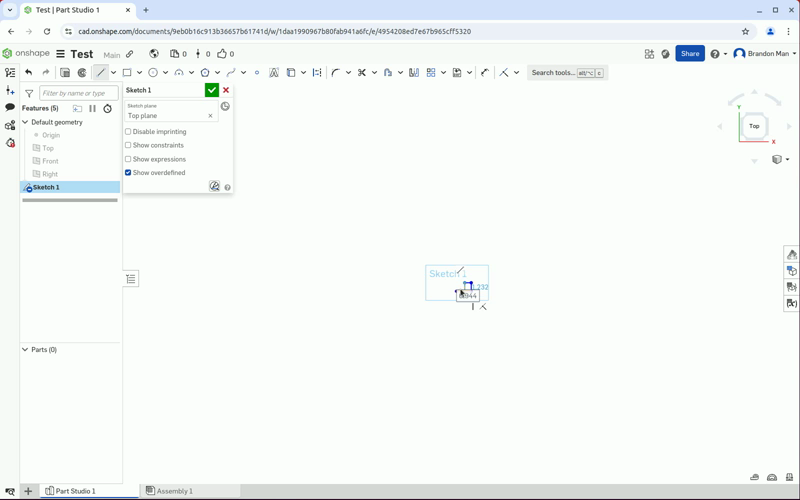
mouse_move(466, 283)
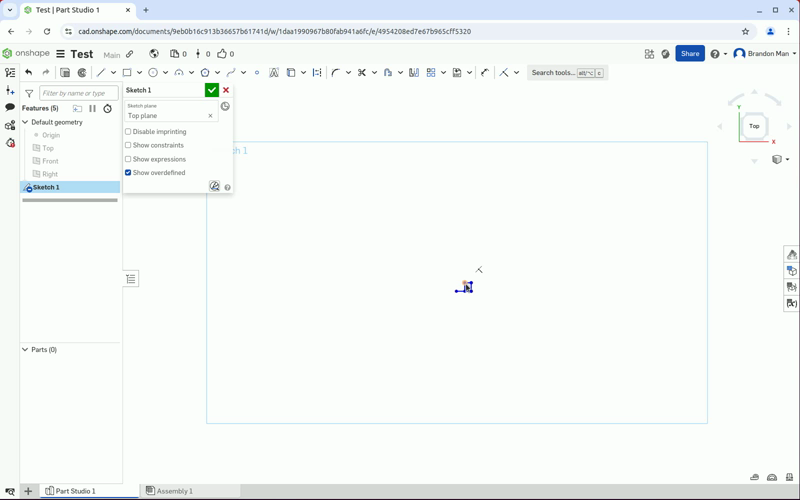
scroll(6)
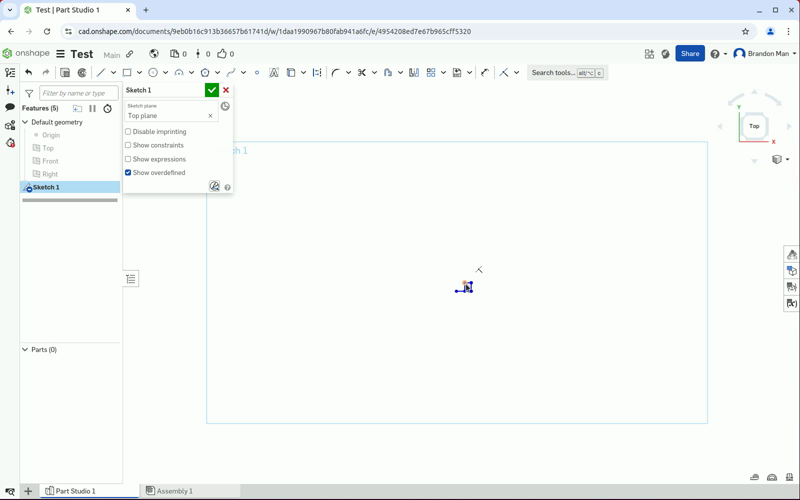
scroll(6)
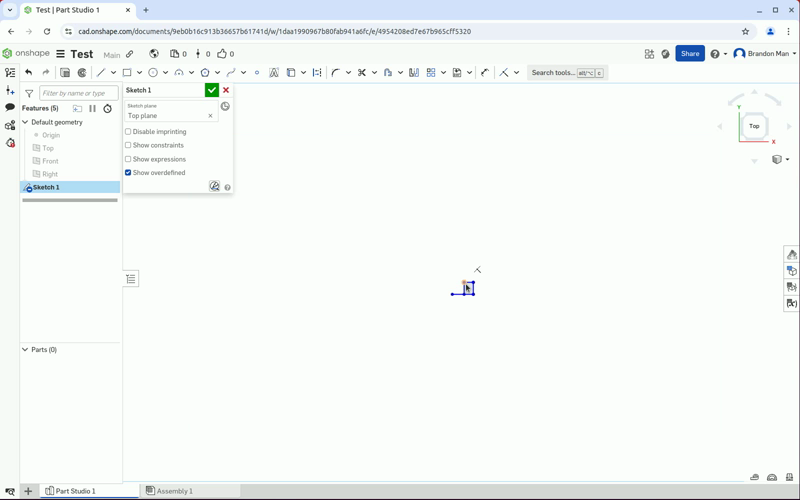
scroll(6)
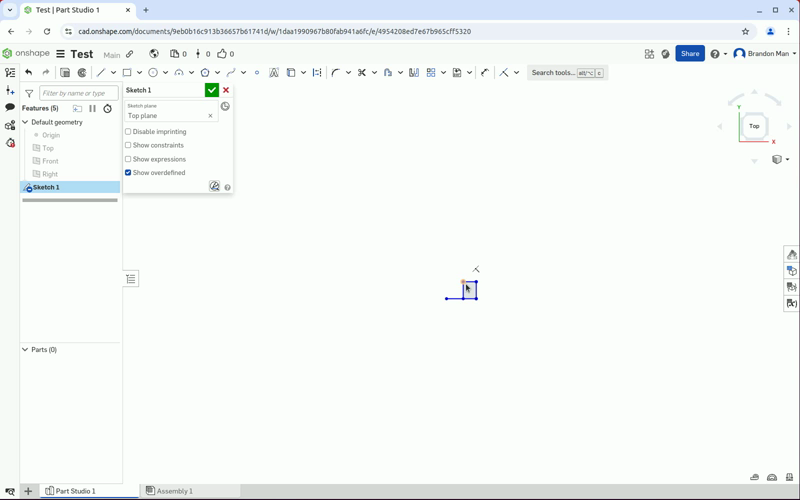
scroll(6)
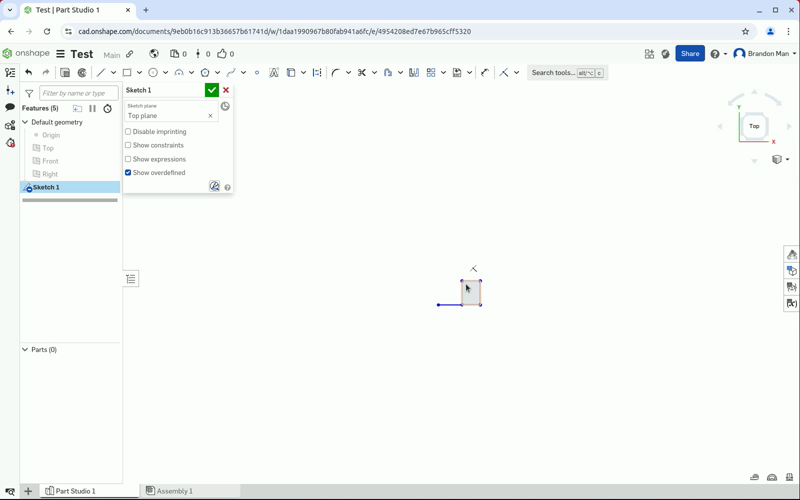
scroll(6)
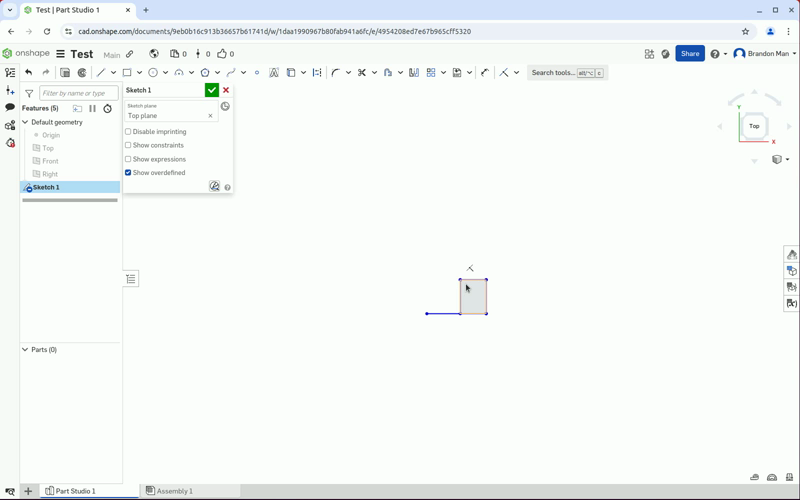
scroll(6)
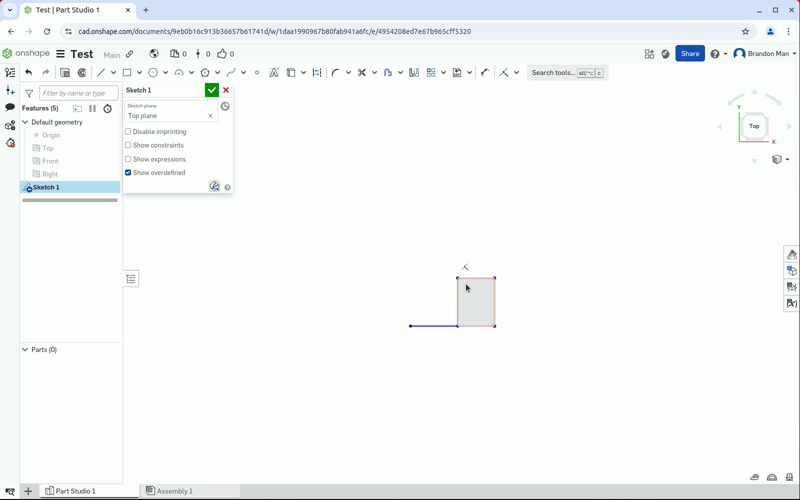
scroll(6)
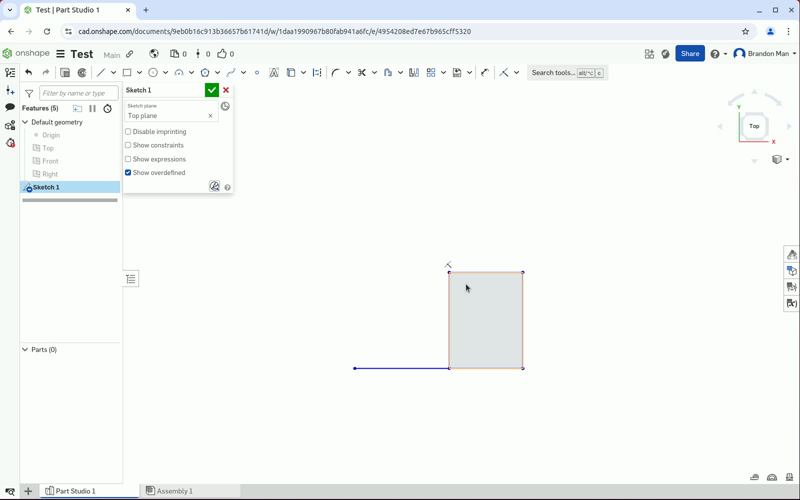
click(466, 283)
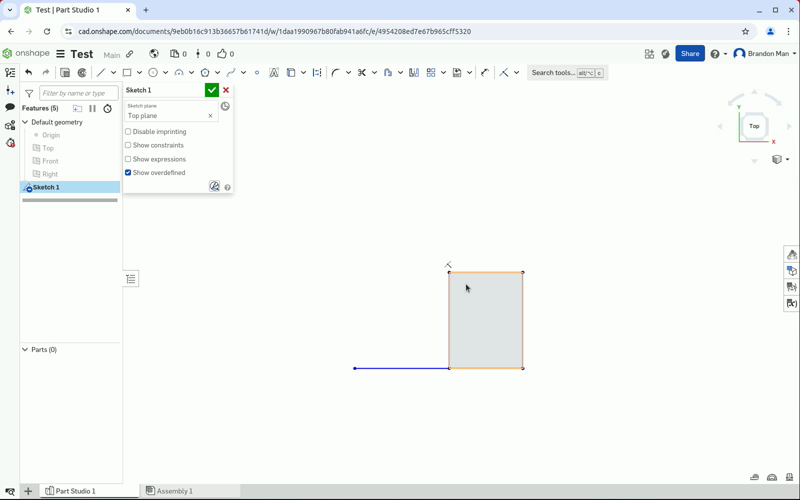
scroll(-6)
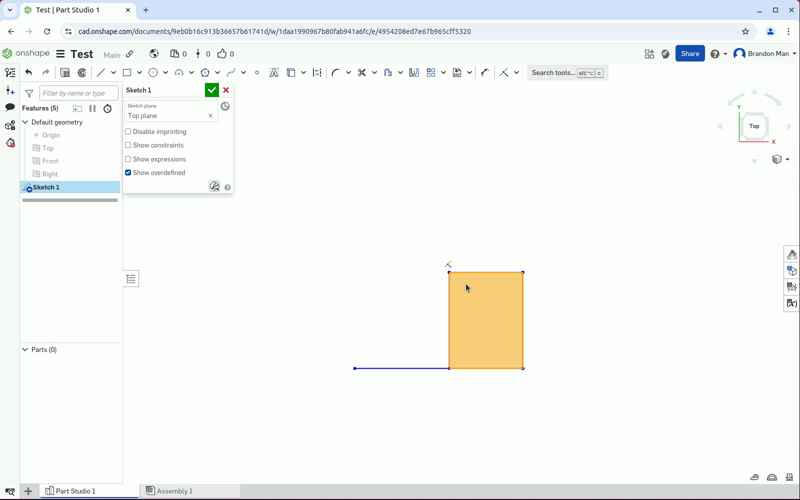
scroll(-6)
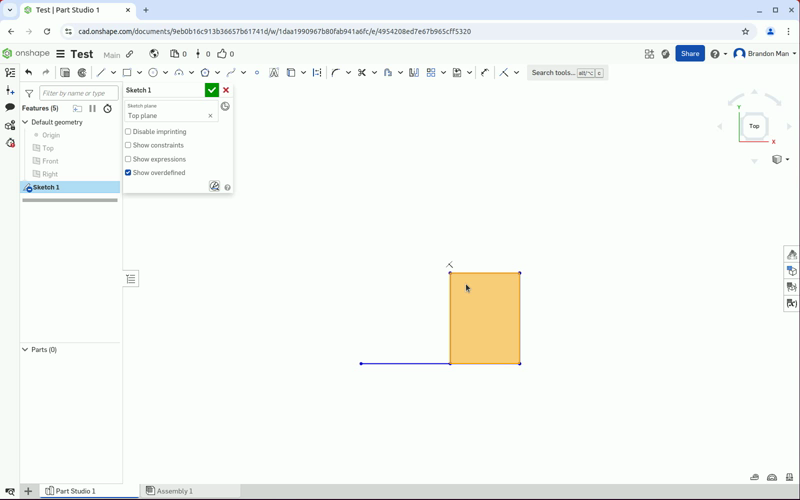
scroll(-6)
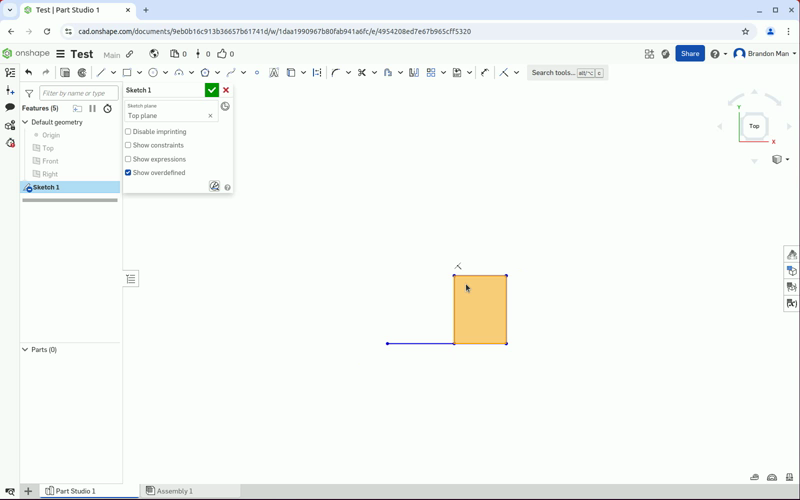
scroll(-6)
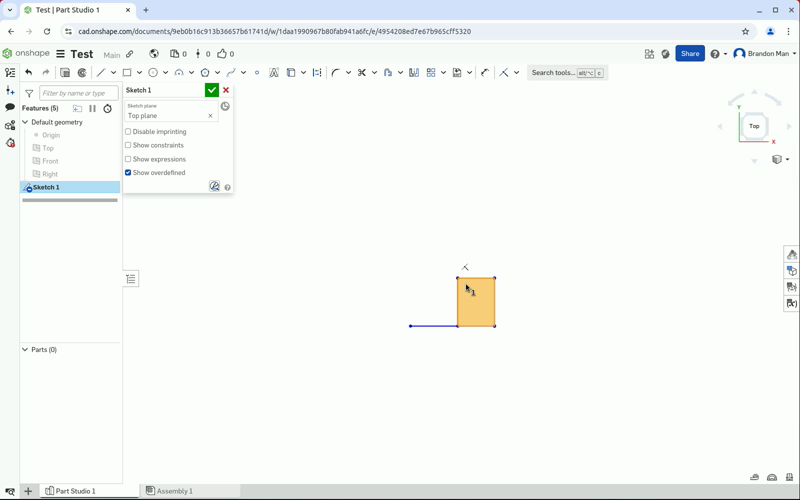
scroll(-6)
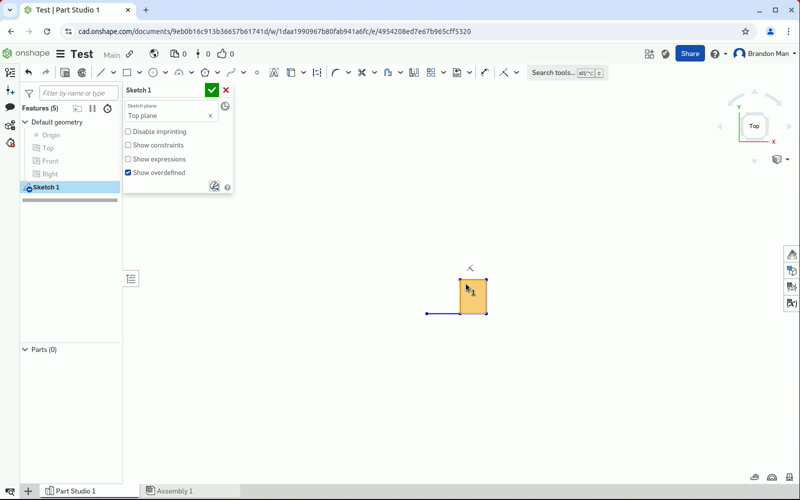
scroll(-6)
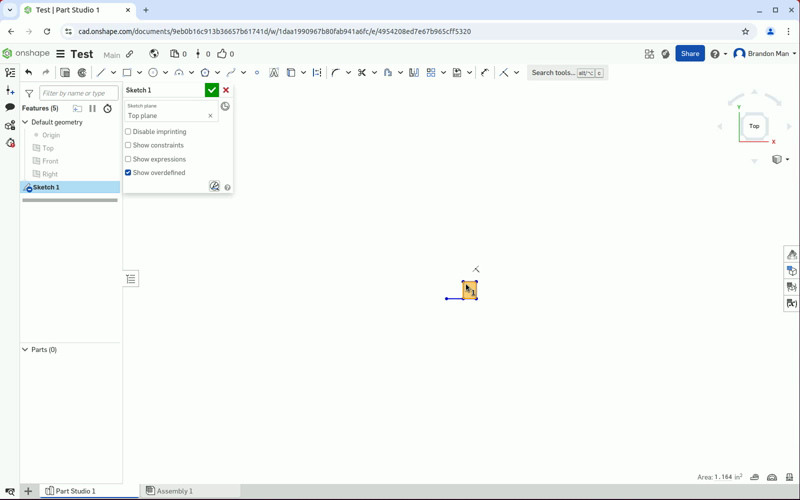
scroll(-6)
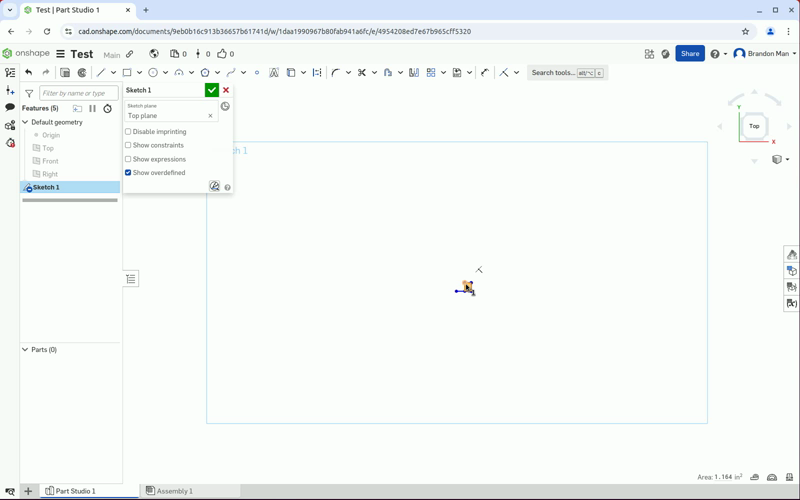
mouse_move(73, 352)
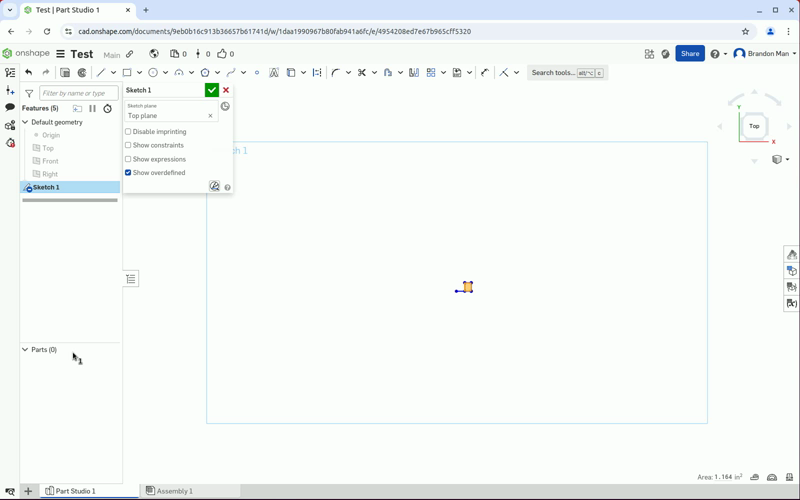
key(shift+y)
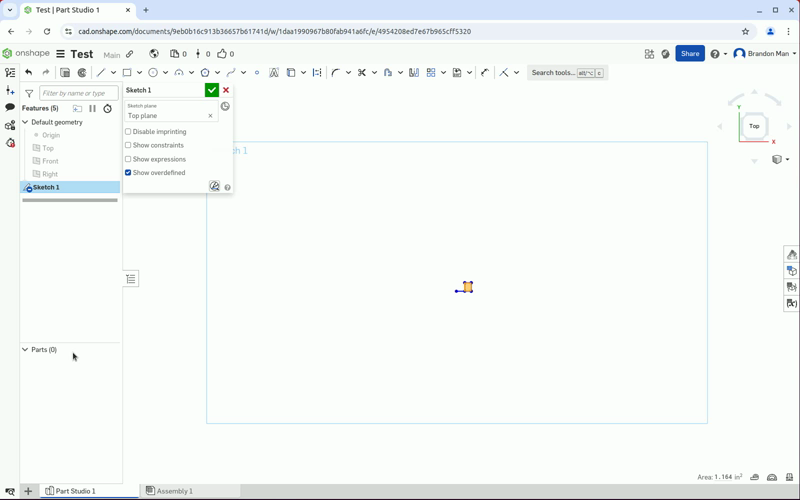
key(shift+e)
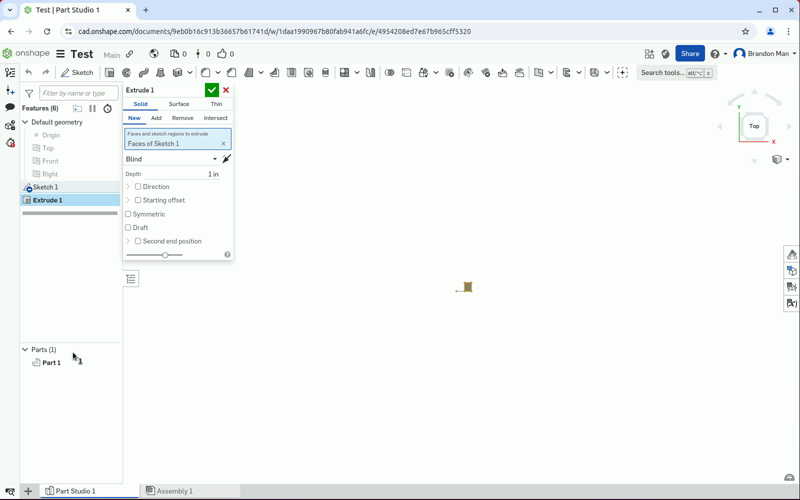
mouse_move(143, 106)
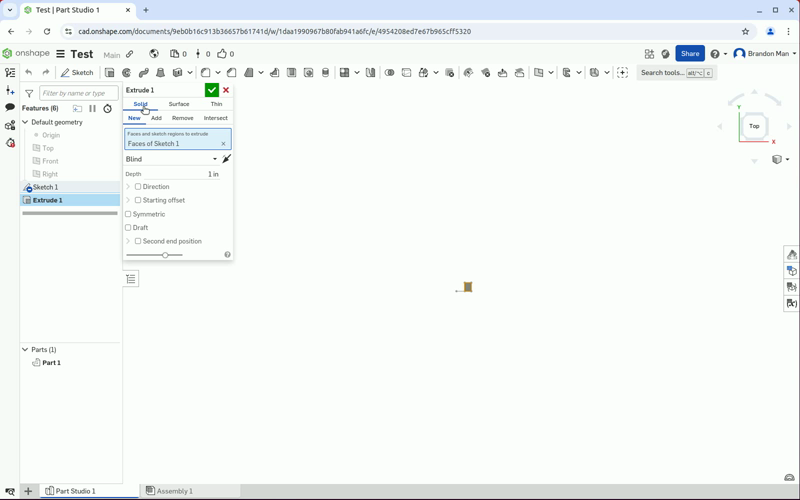
click(143, 106)
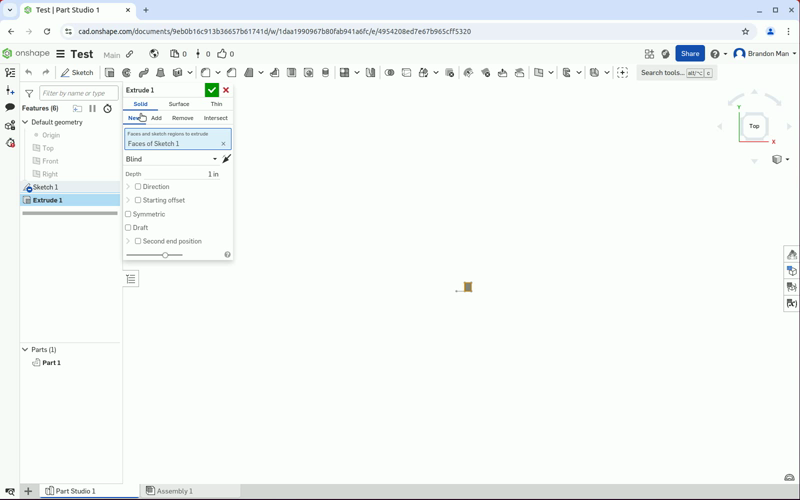
mouse_move(137, 120)
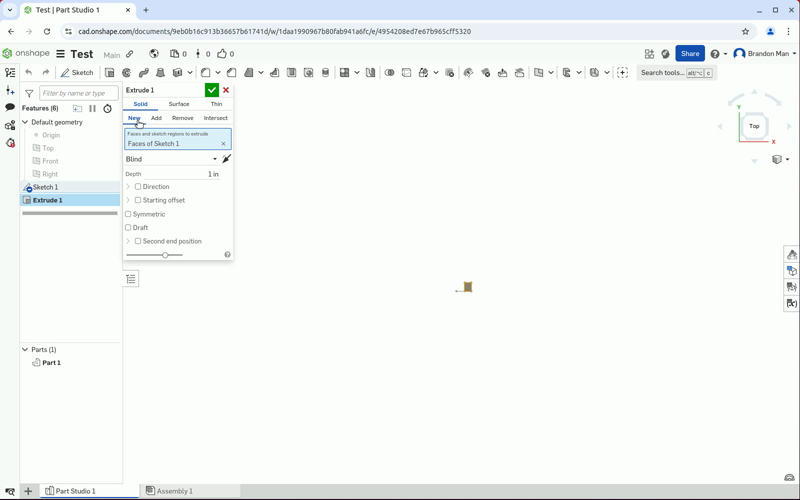
click(137, 120)
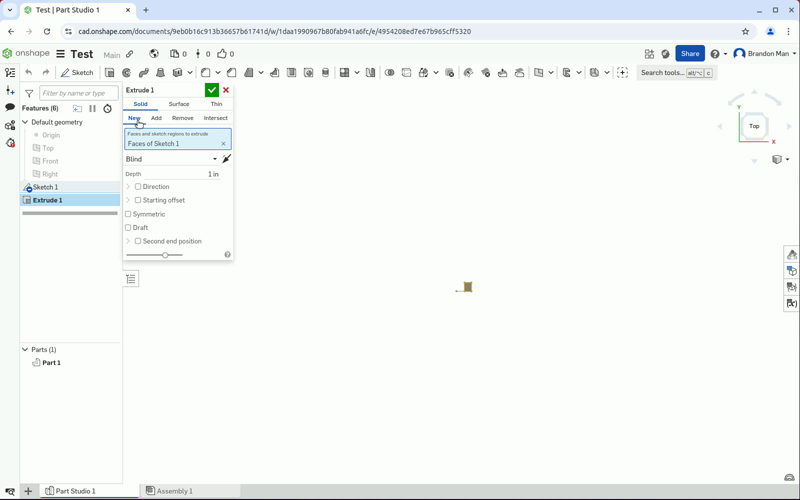
key(tab, 4)
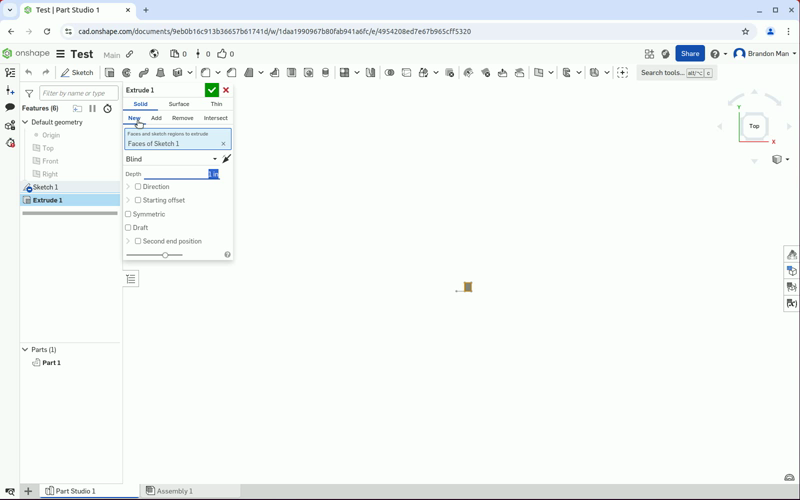
text(0.722)
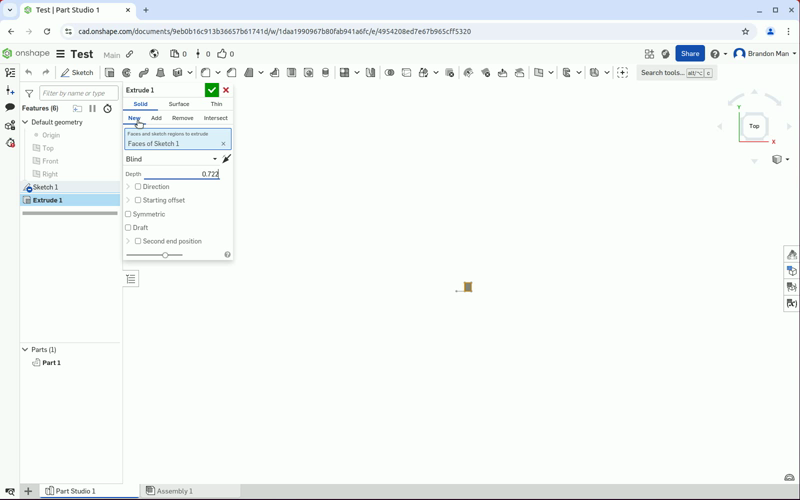
key(enter)
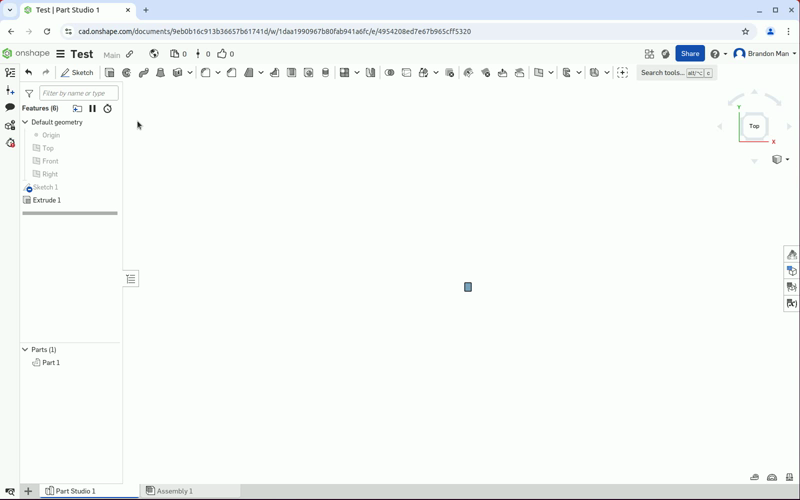
key(shift+h)
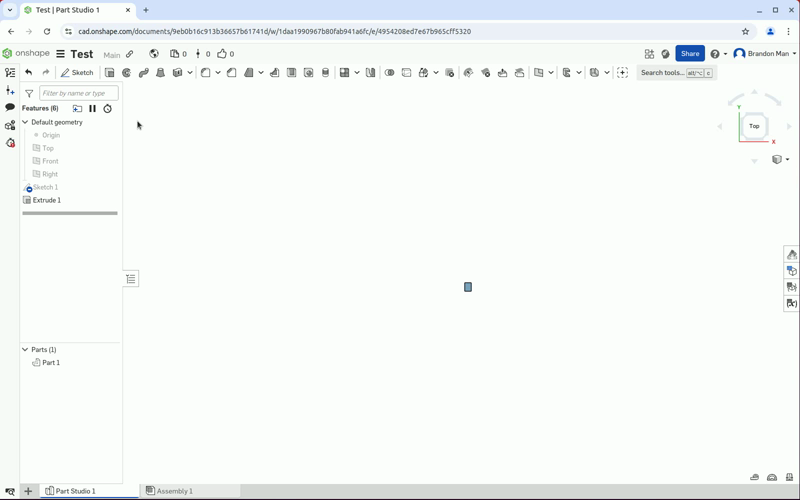
key(shift+h)
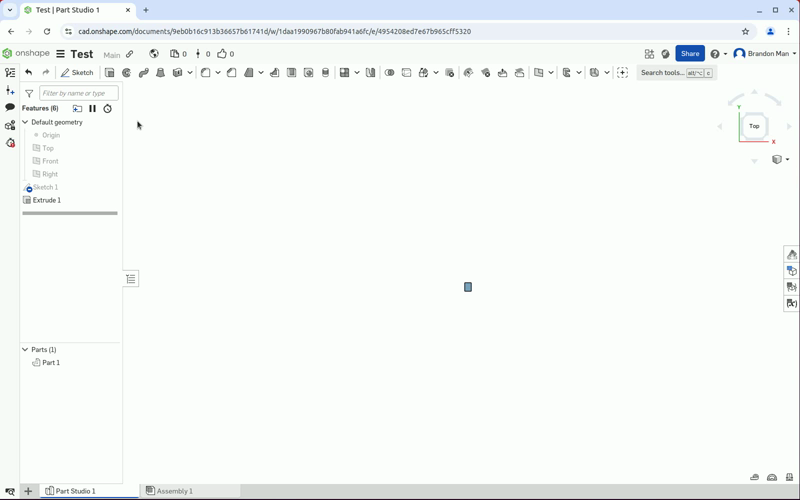
mouse_move(73, 189)
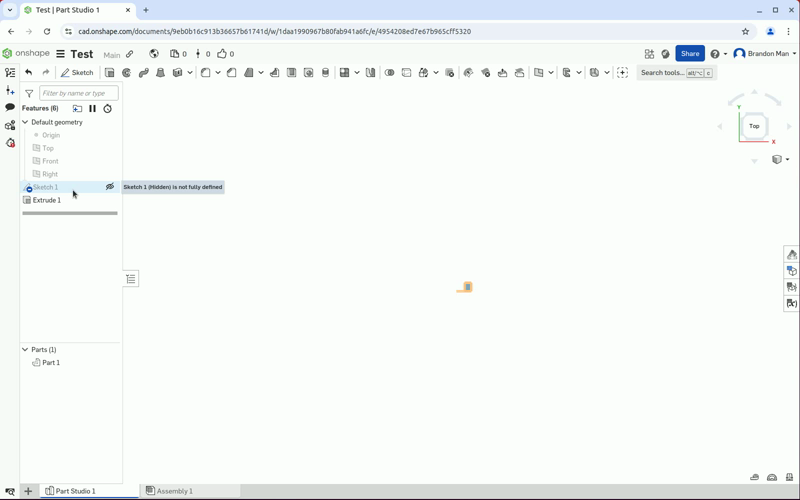
click(73, 189)
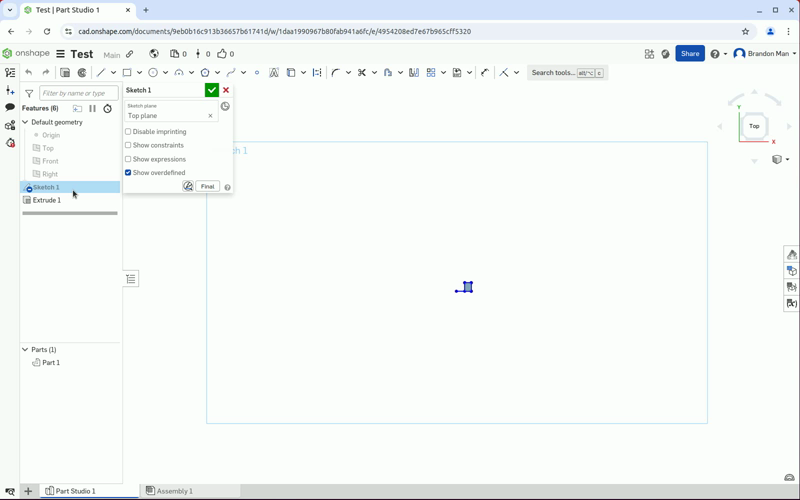
mouse_move(229, 92)
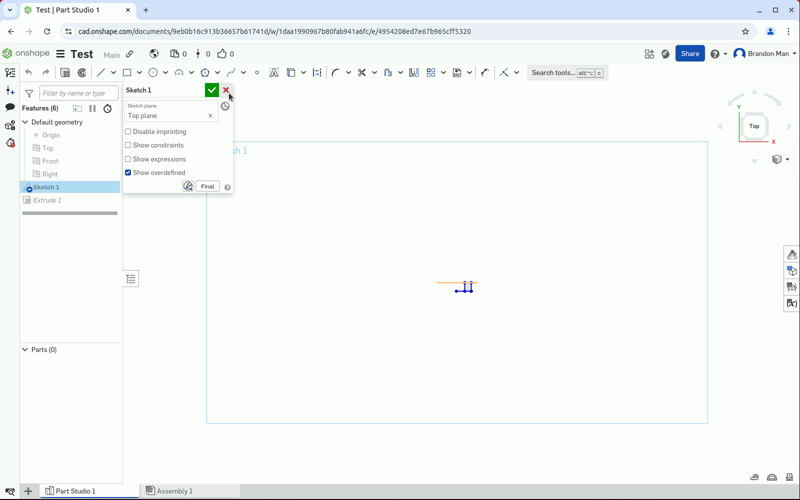
click(229, 92)
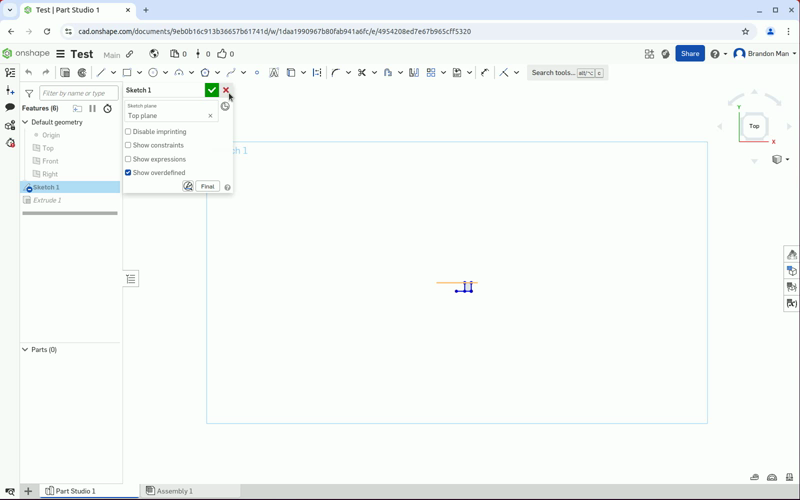
key(shift+s)
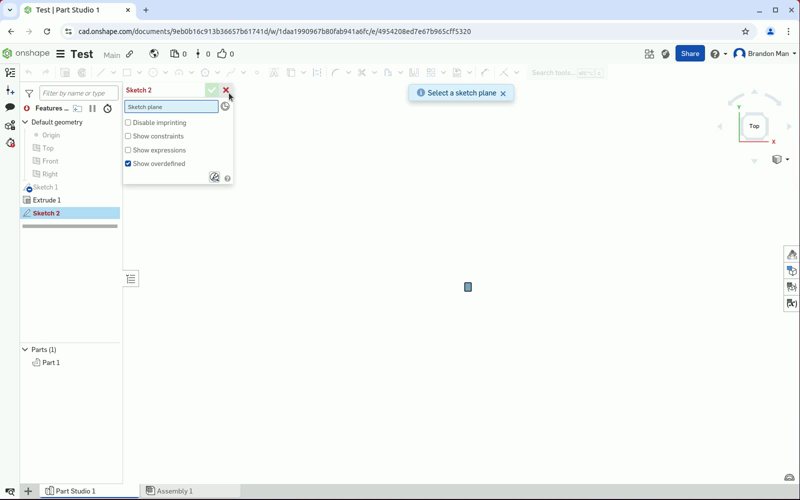
mouse_move(73, 150)
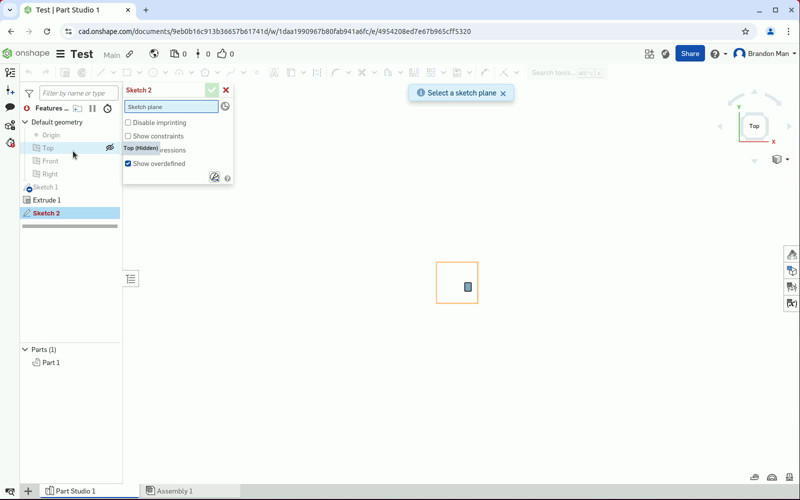
click(73, 150)
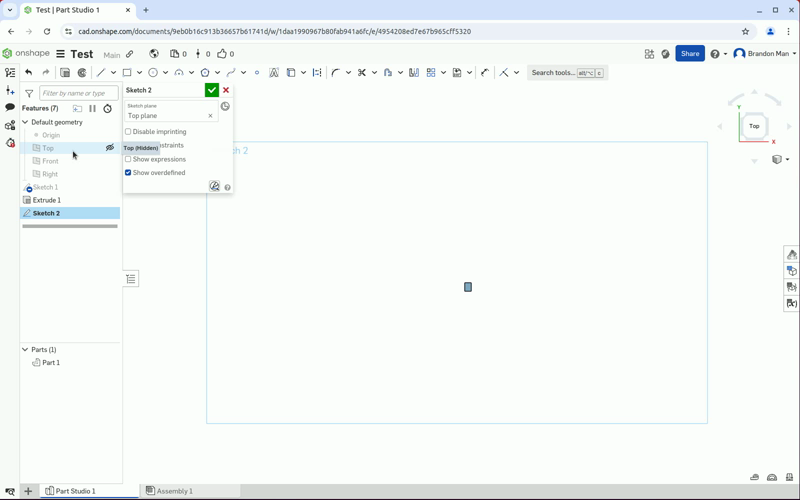
mouse_move(73, 352)
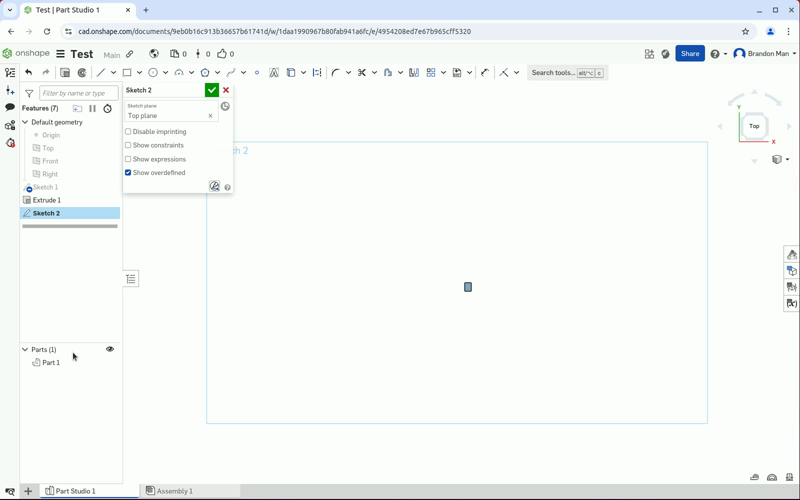
key(y)
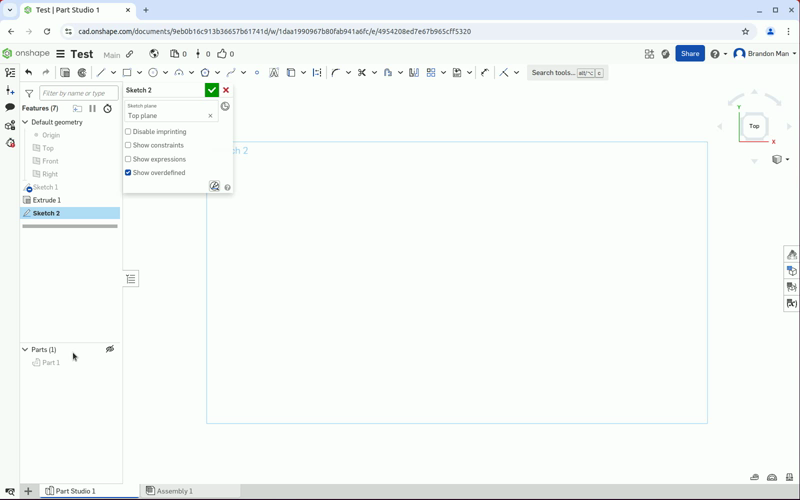
key(l)
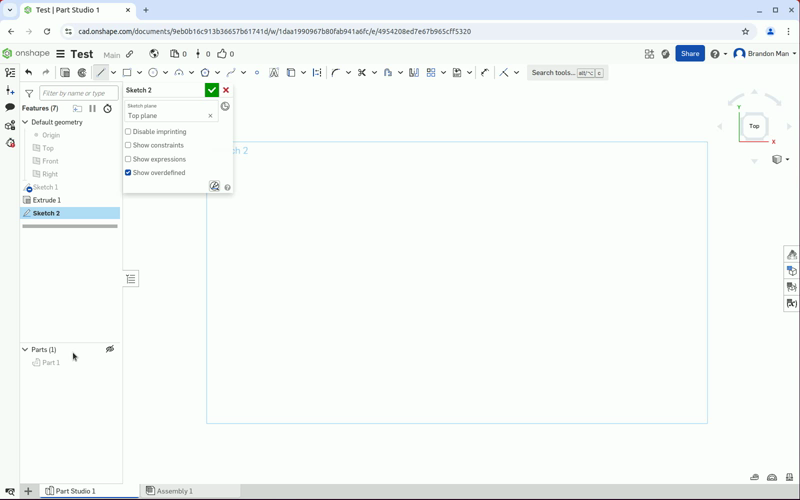
key_down(shift)
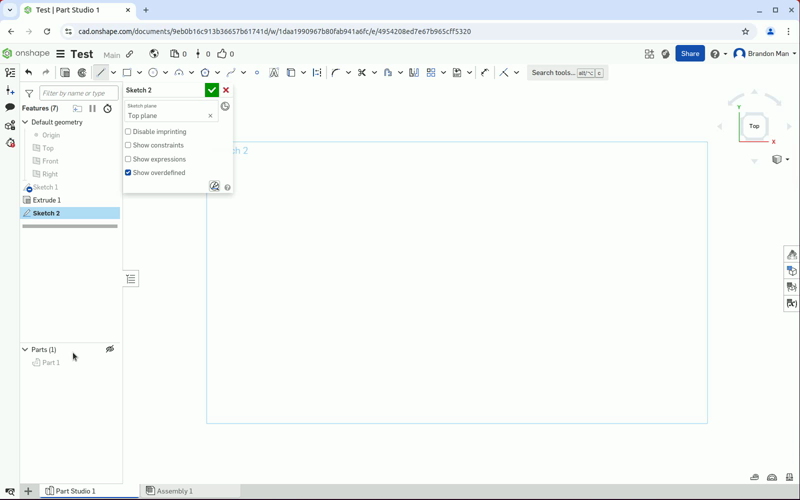
mouse_move(460, 305)
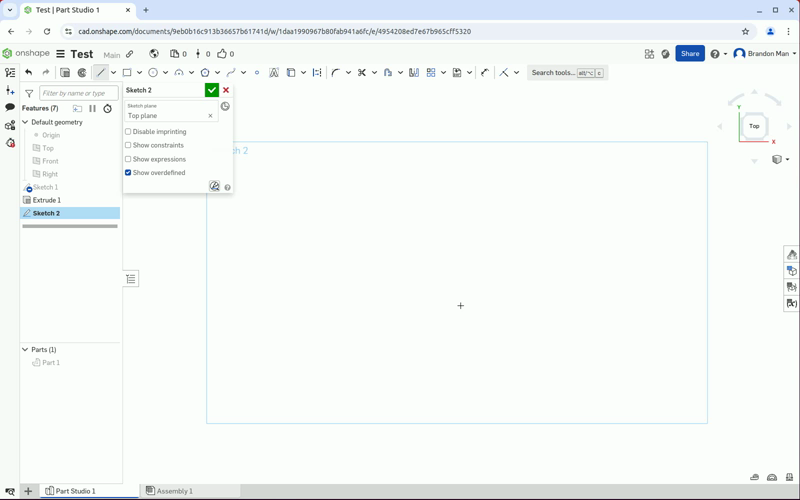
click(460, 305)
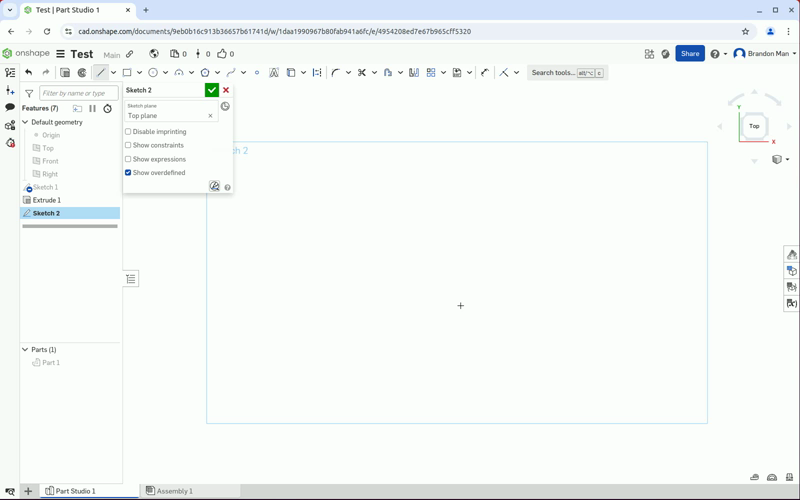
key_up(shift)
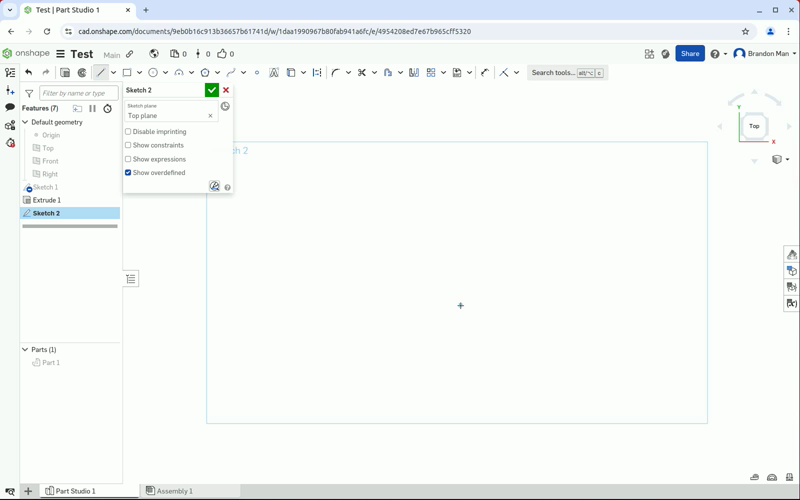
key_down(shift)
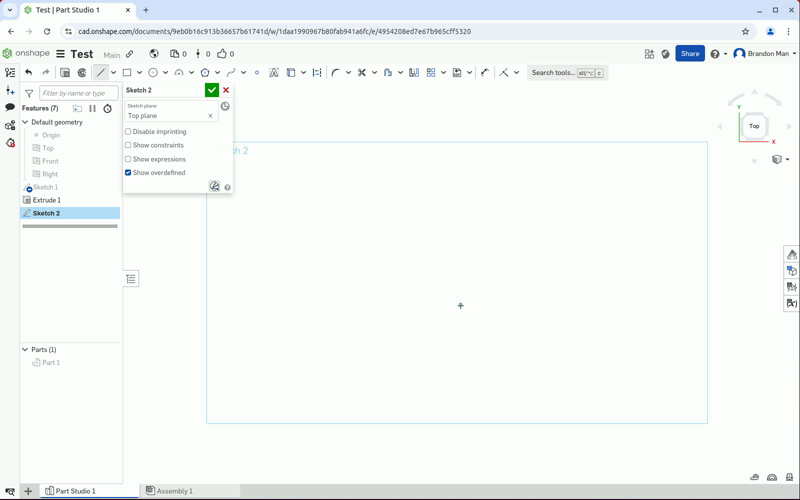
mouse_move(490, 305)
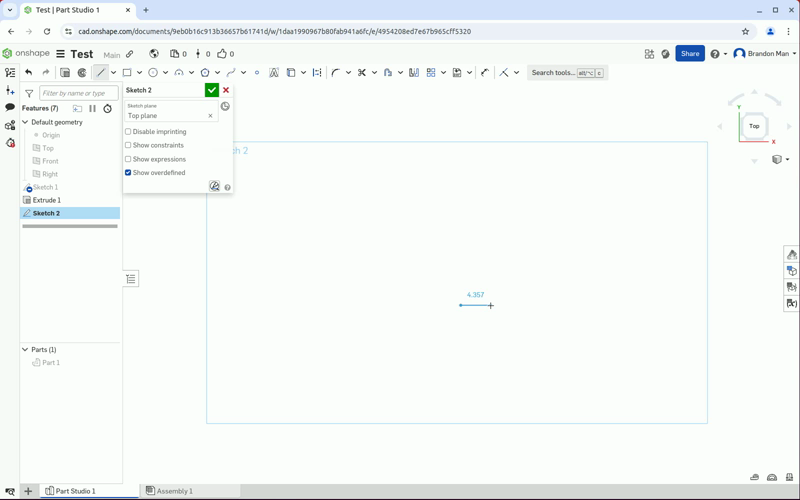
mouse_move(471, 305)
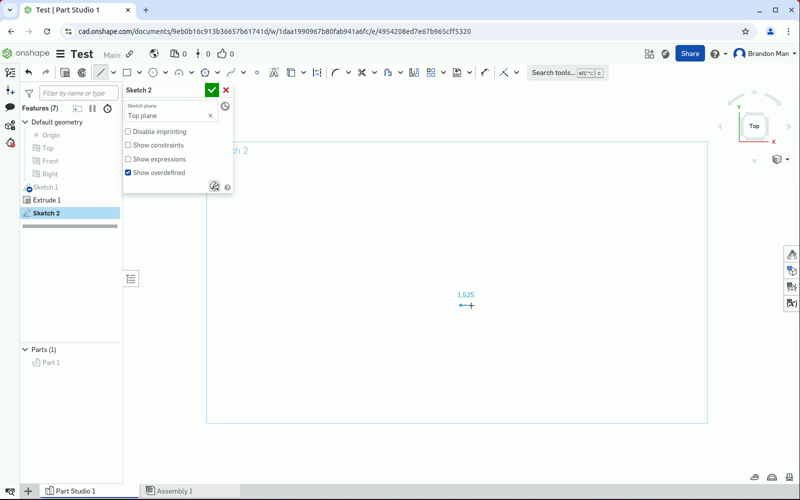
click(471, 305)
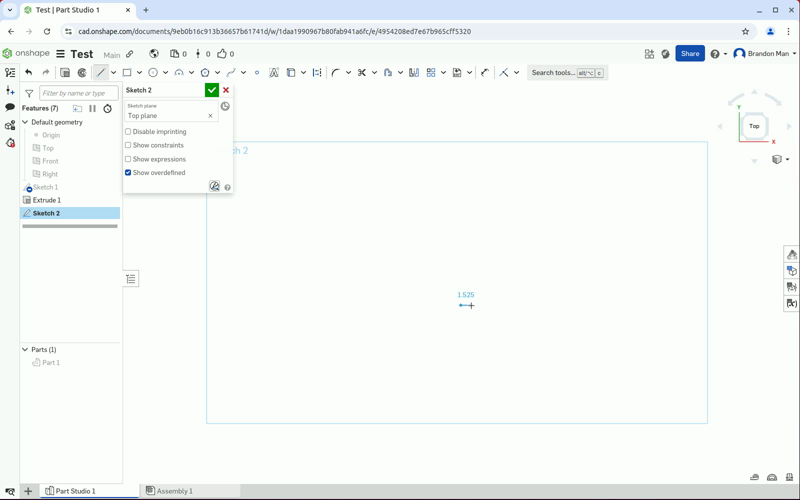
key_up(shift)
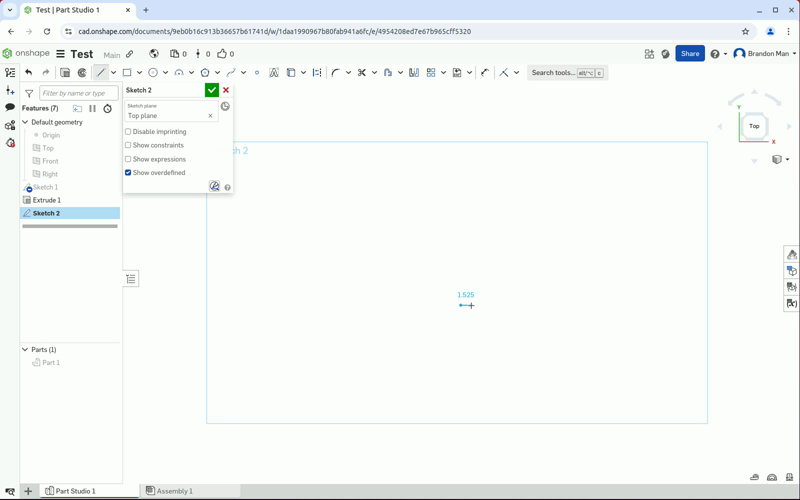
key_down(shift)
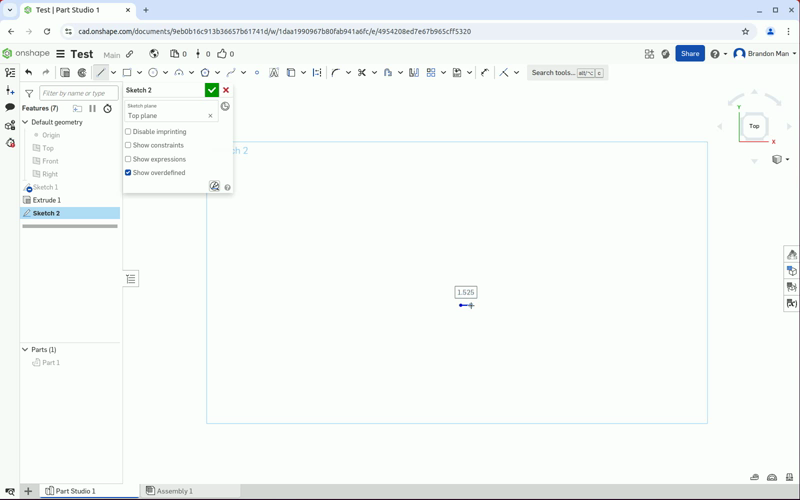
mouse_move(501, 305)
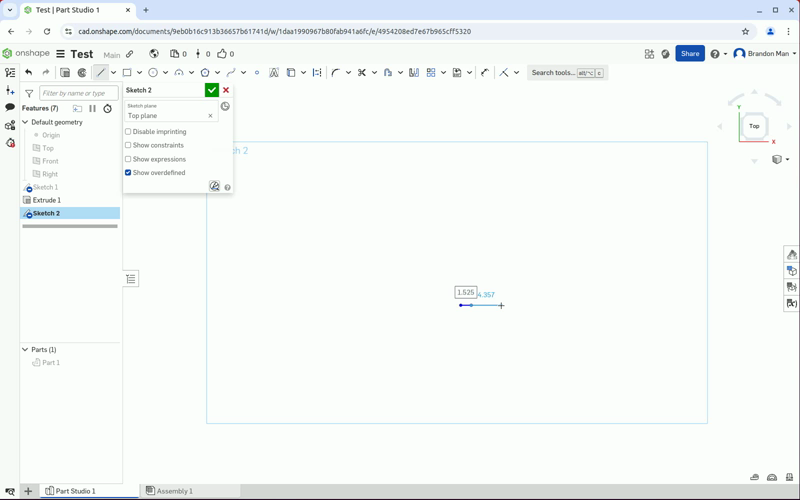
mouse_move(471, 286)
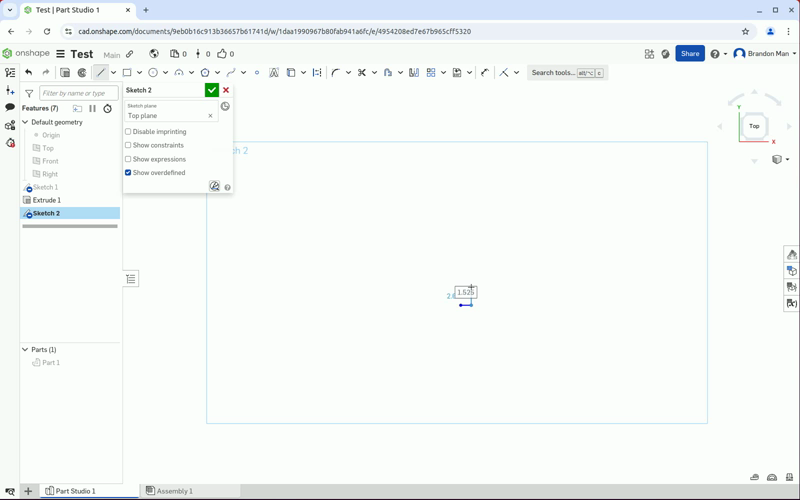
click(471, 286)
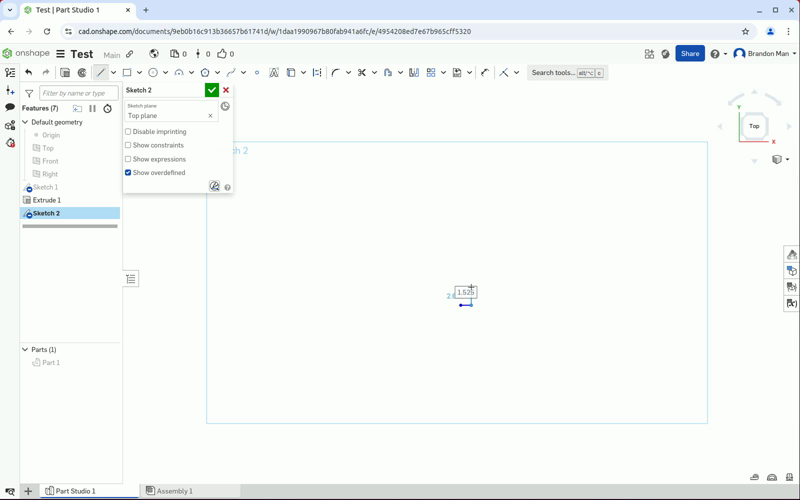
key_up(shift)
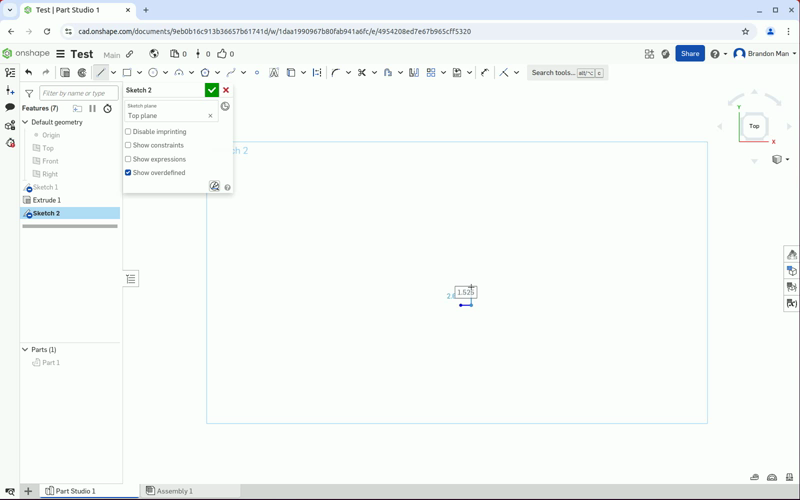
key_down(shift)
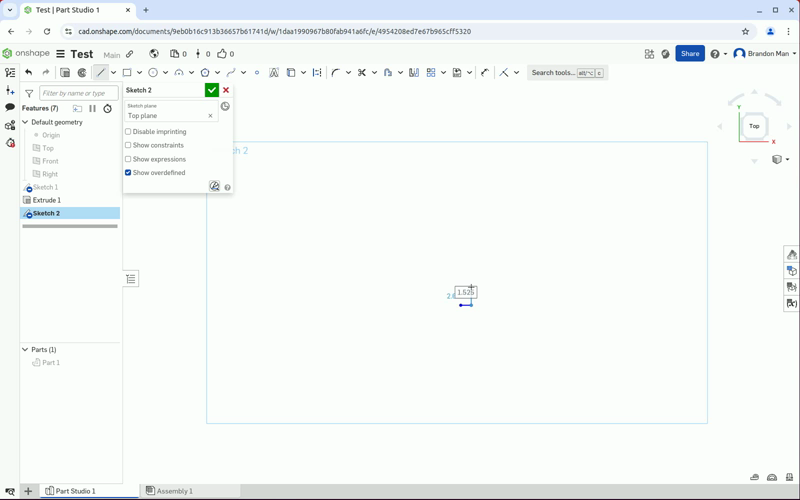
mouse_move(501, 286)
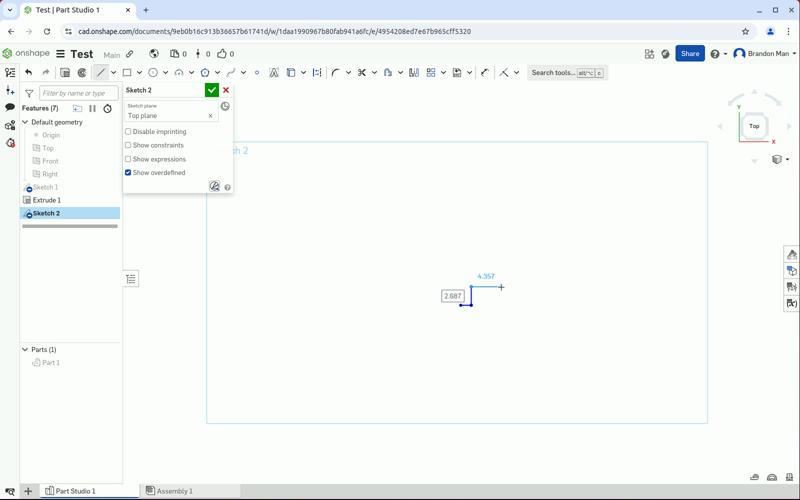
mouse_move(460, 286)
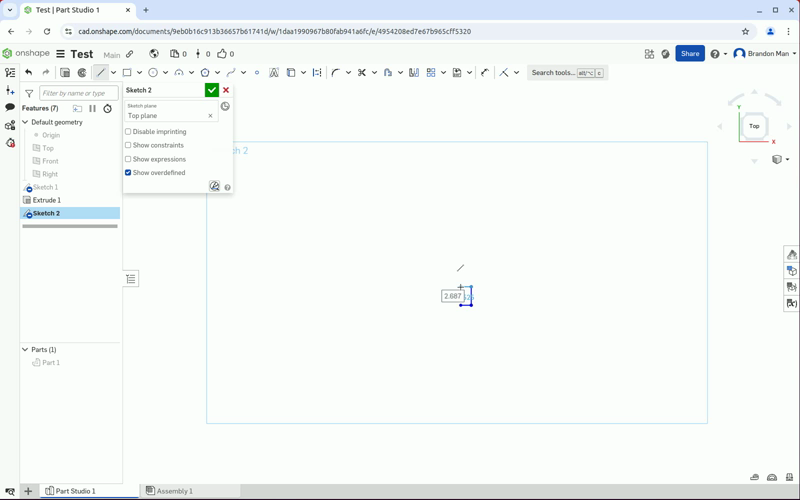
click(460, 286)
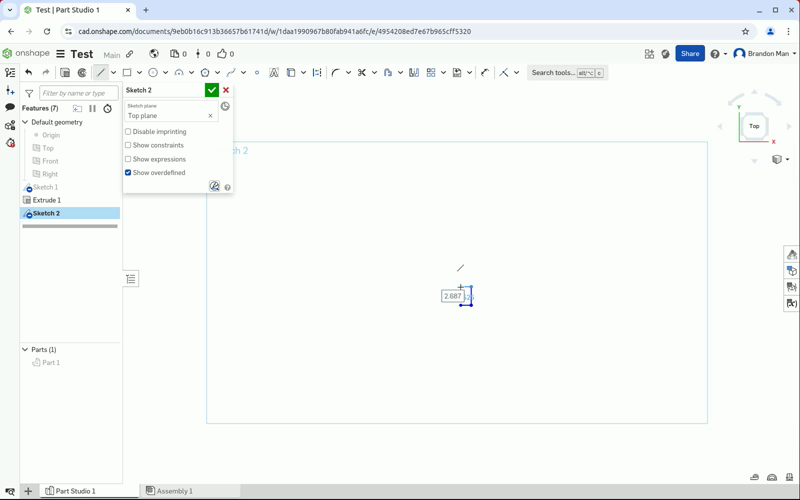
key_up(shift)
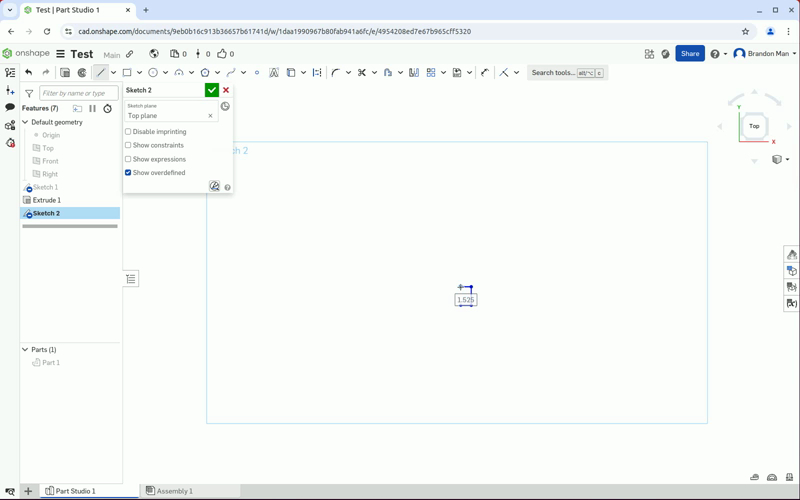
mouse_move(490, 286)
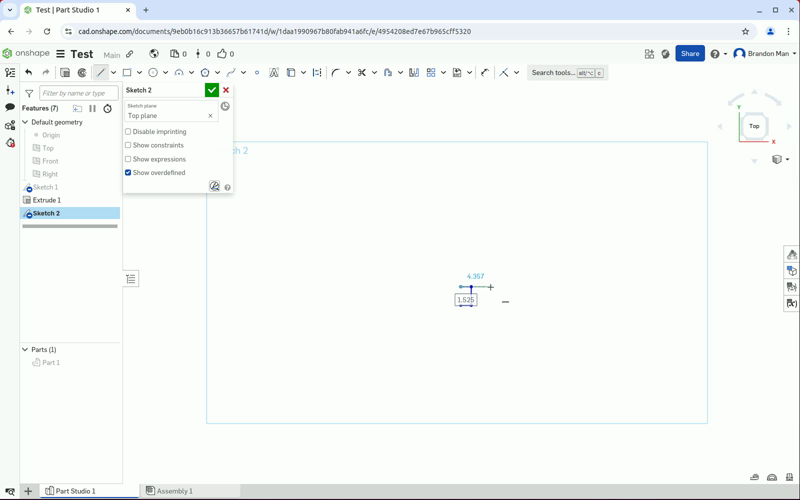
key_down(shift)
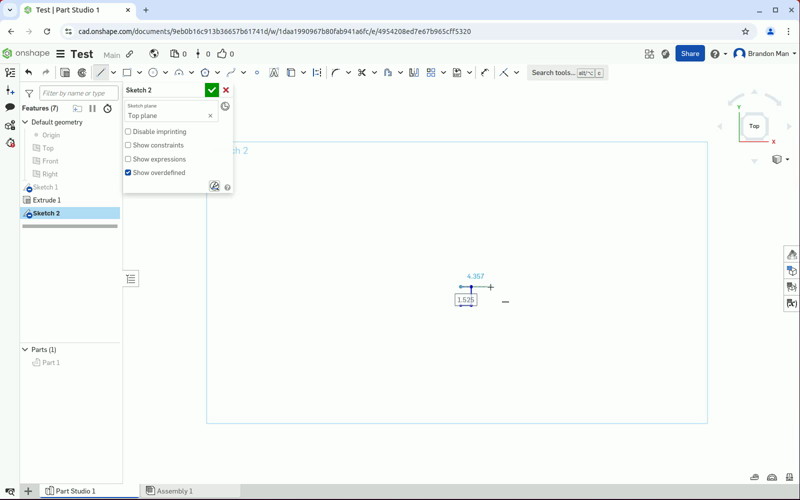
mouse_move(460, 305)
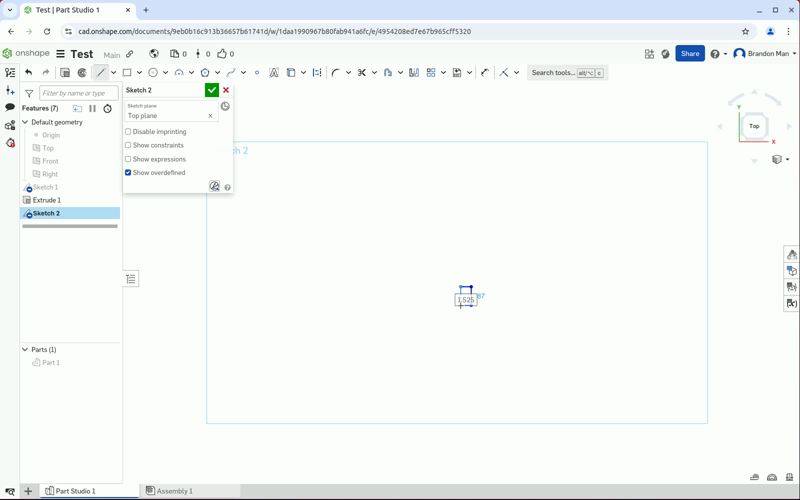
key_up(shift)
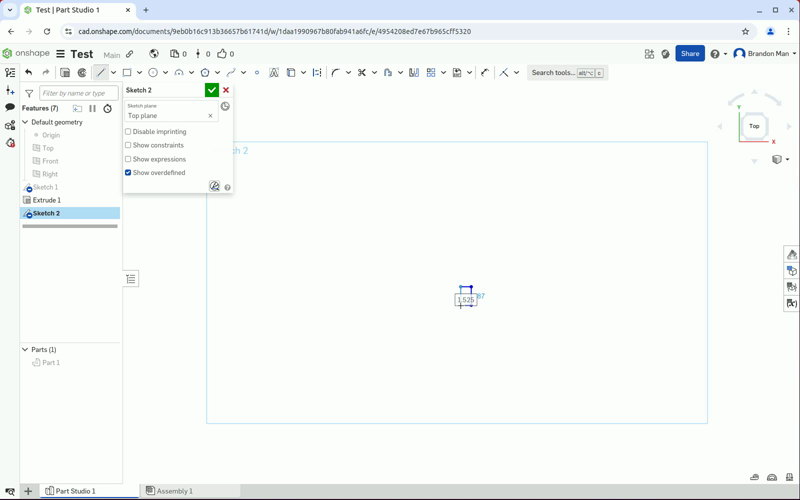
click(460, 305)
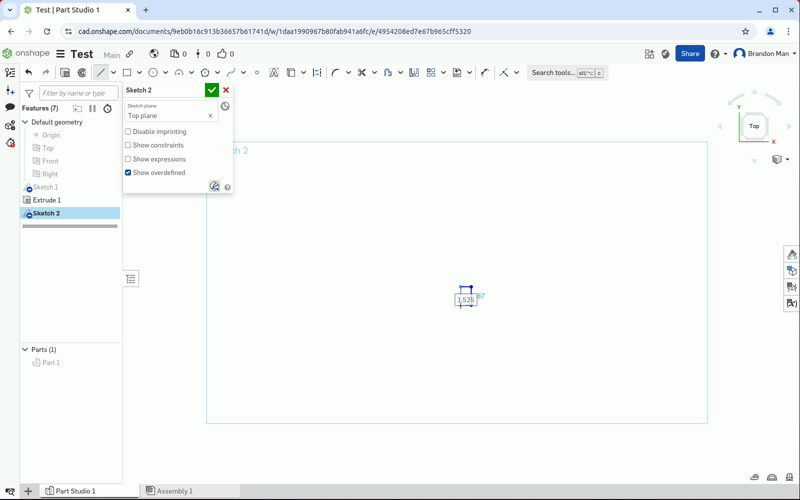
key(esc)
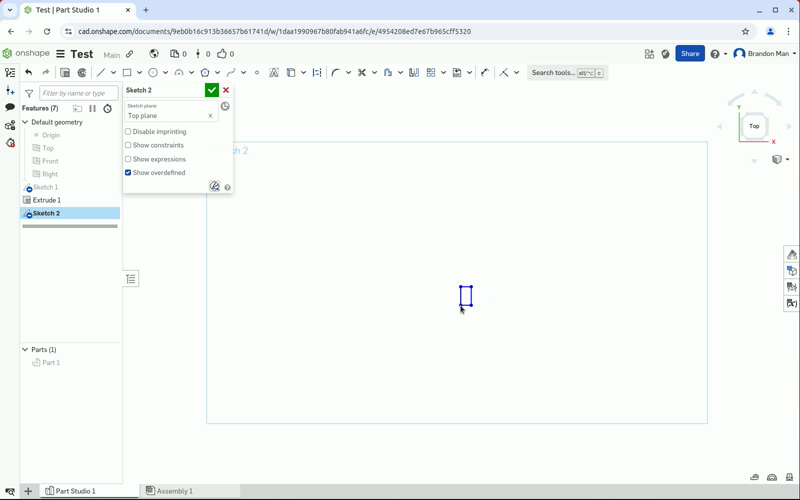
mouse_move(467, 302)
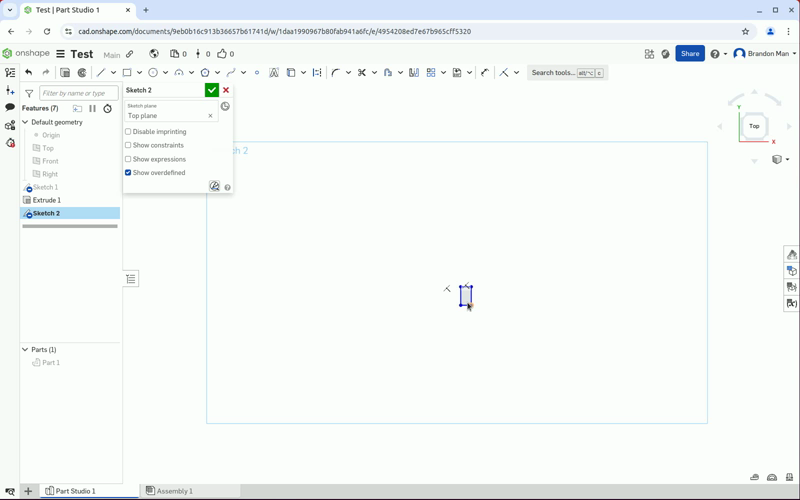
scroll(6)
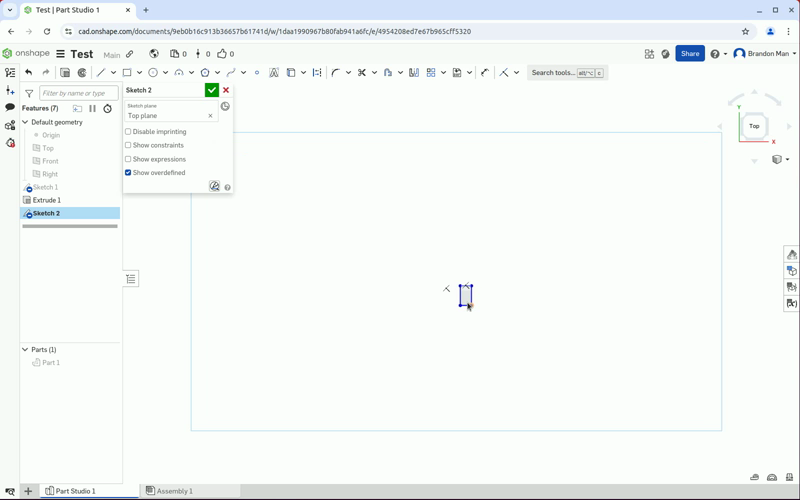
scroll(6)
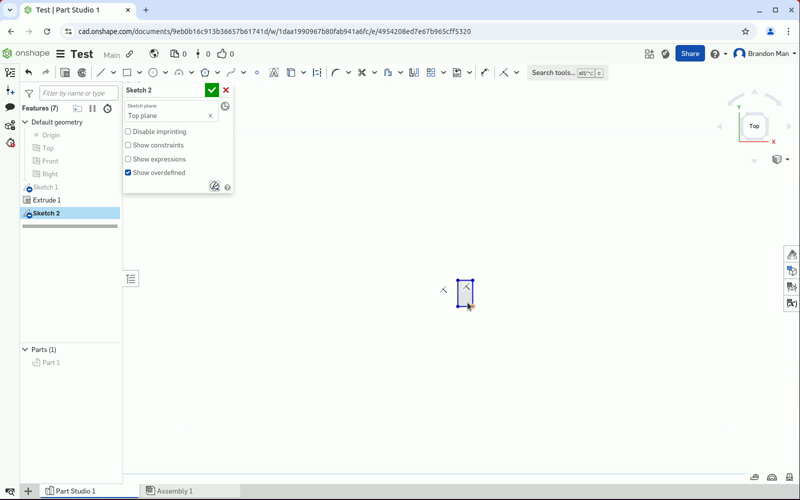
scroll(6)
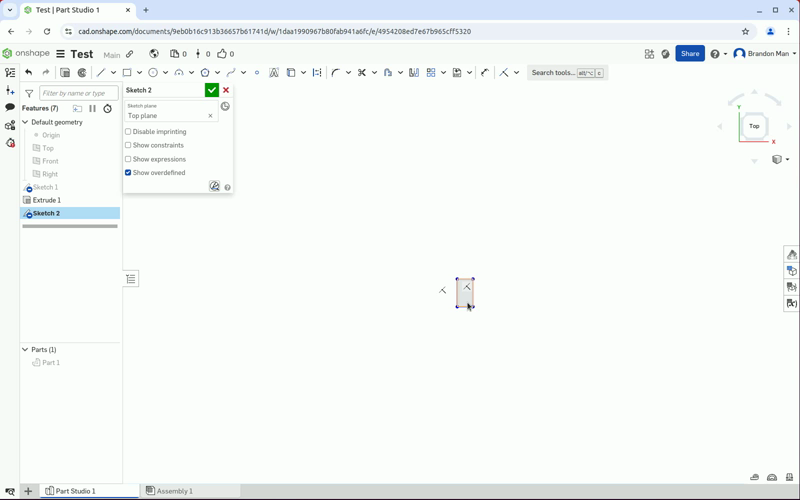
scroll(6)
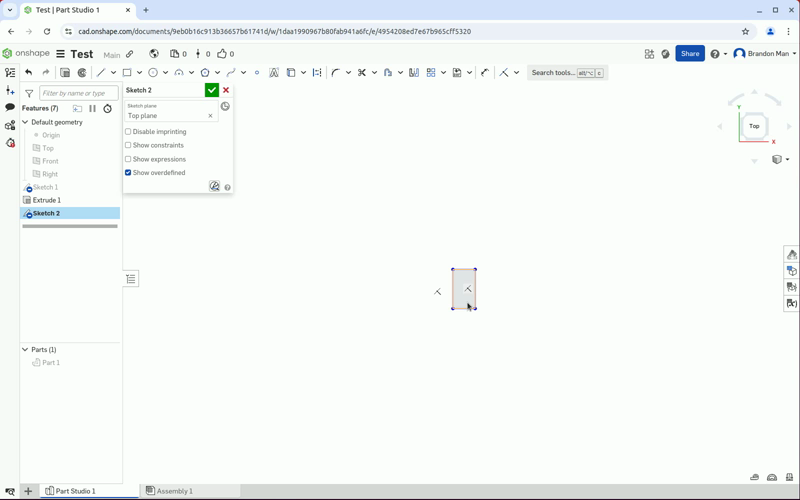
scroll(6)
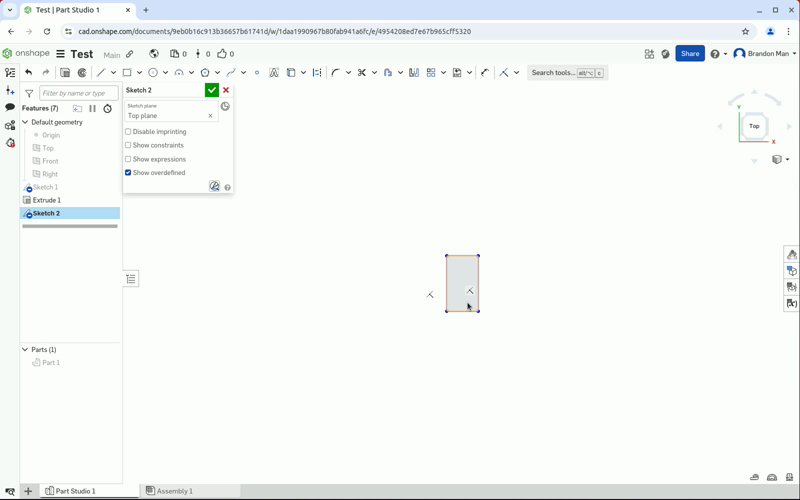
scroll(6)
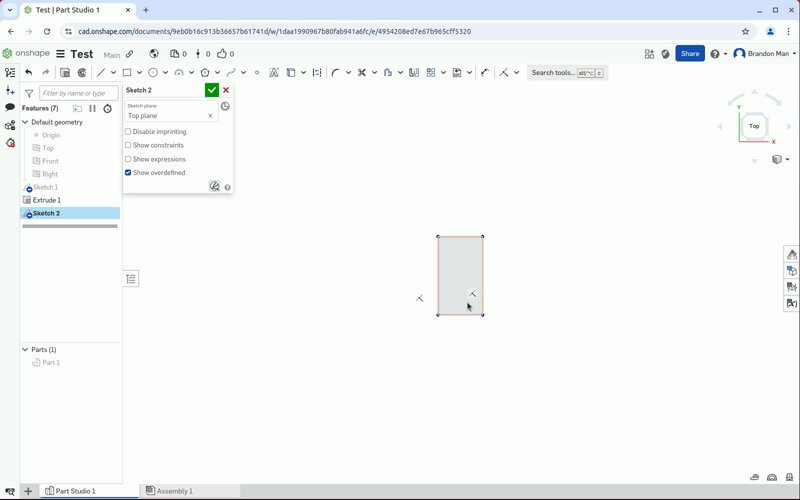
scroll(6)
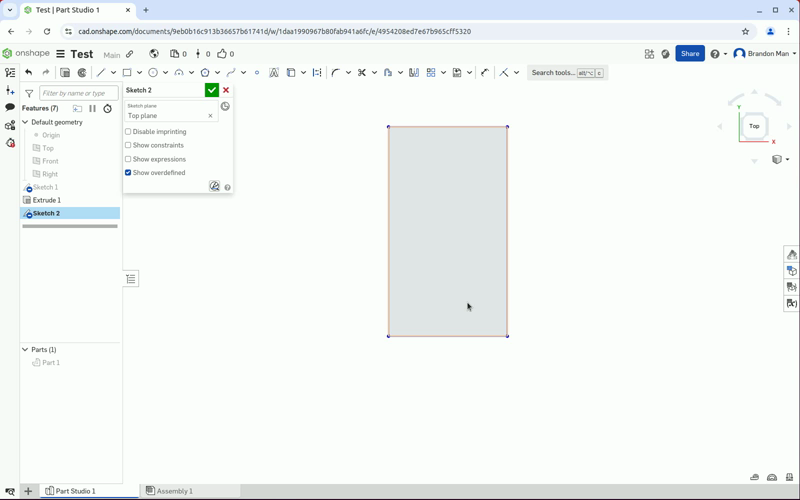
click(467, 302)
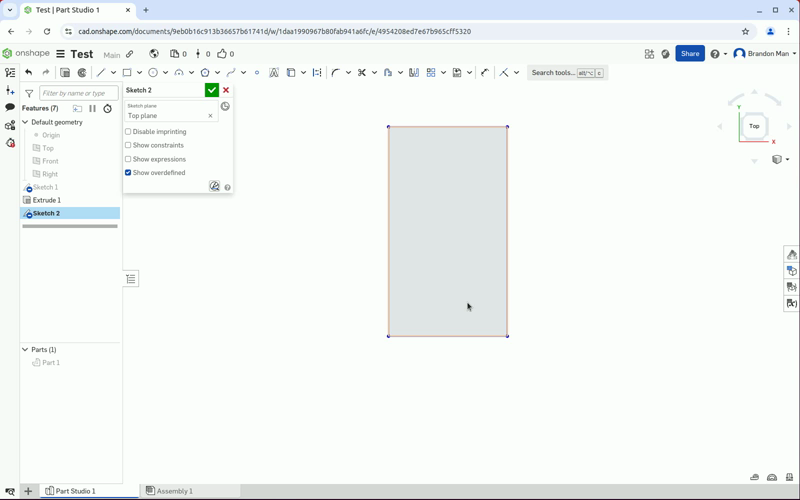
scroll(-6)
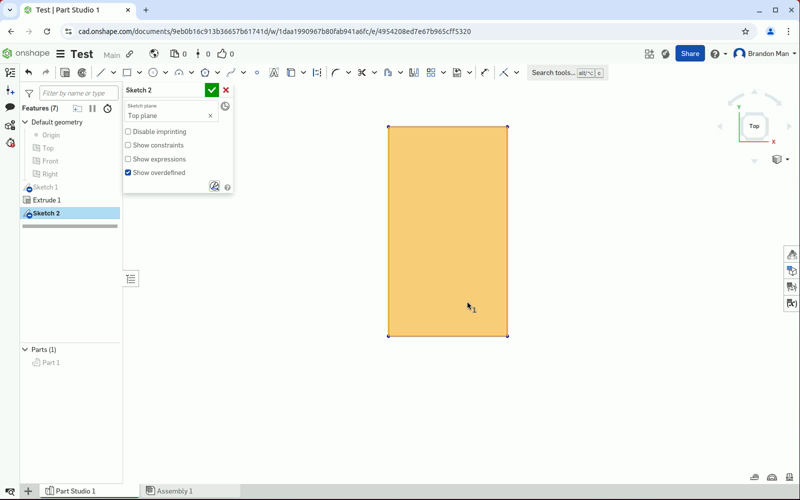
scroll(-6)
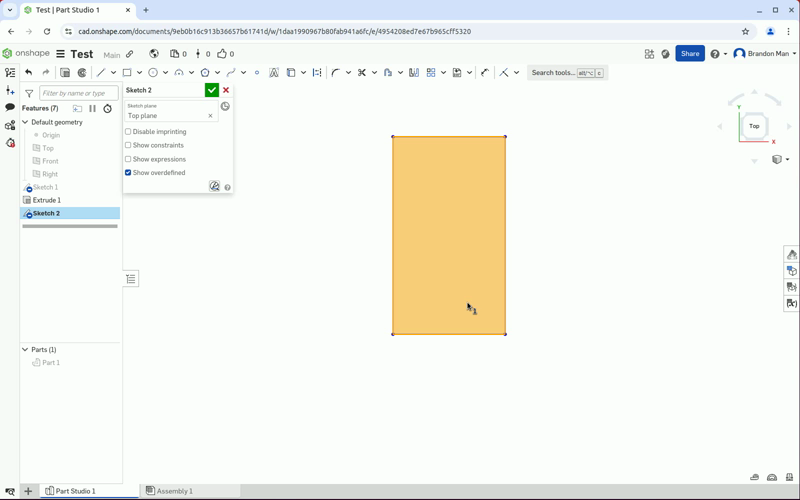
scroll(-6)
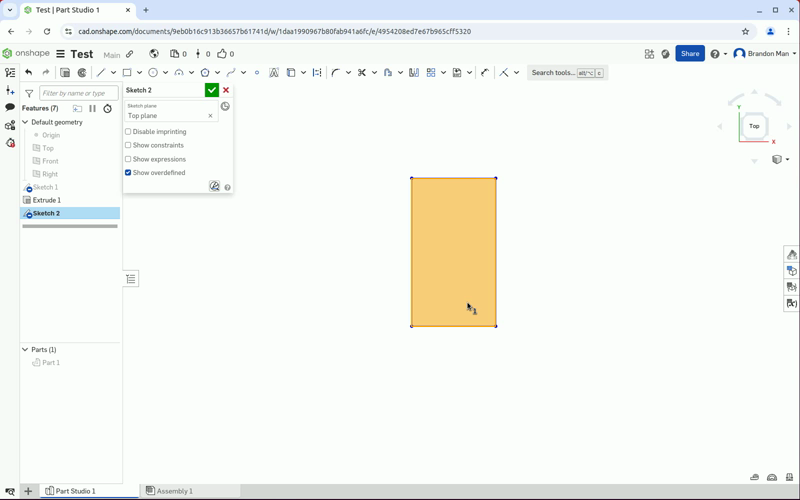
scroll(-6)
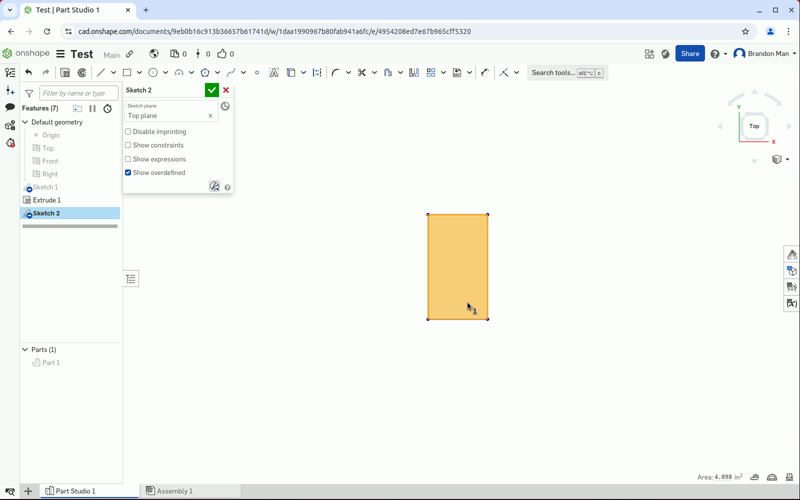
scroll(-6)
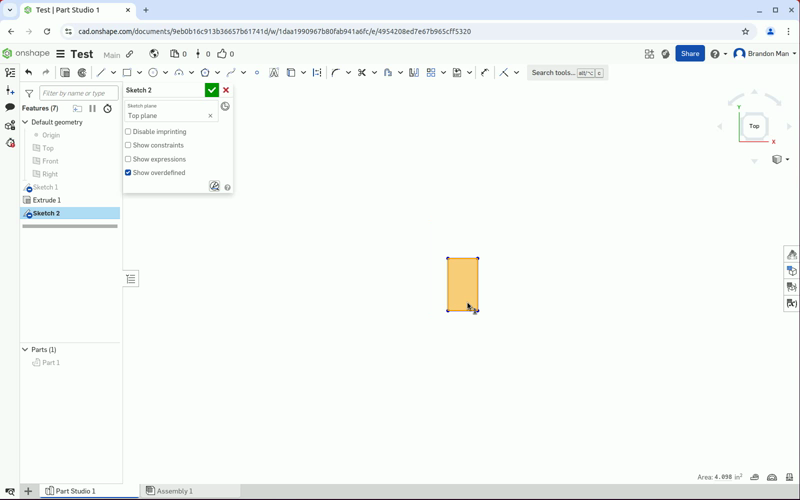
scroll(-6)
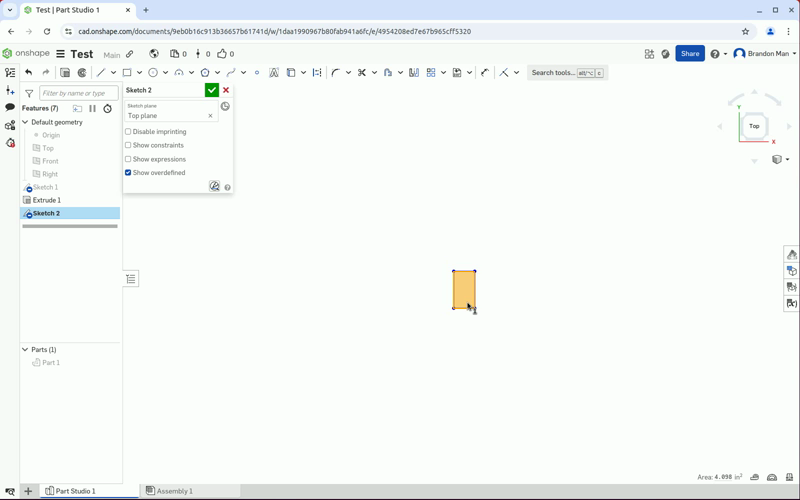
scroll(-6)
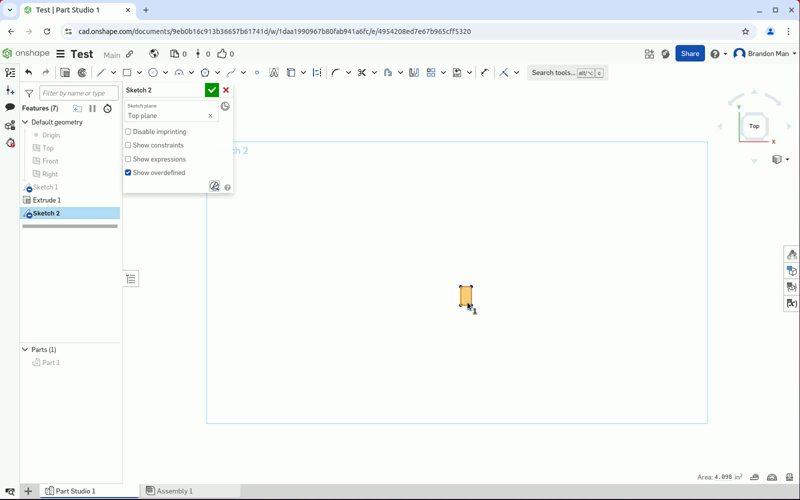
mouse_move(73, 352)
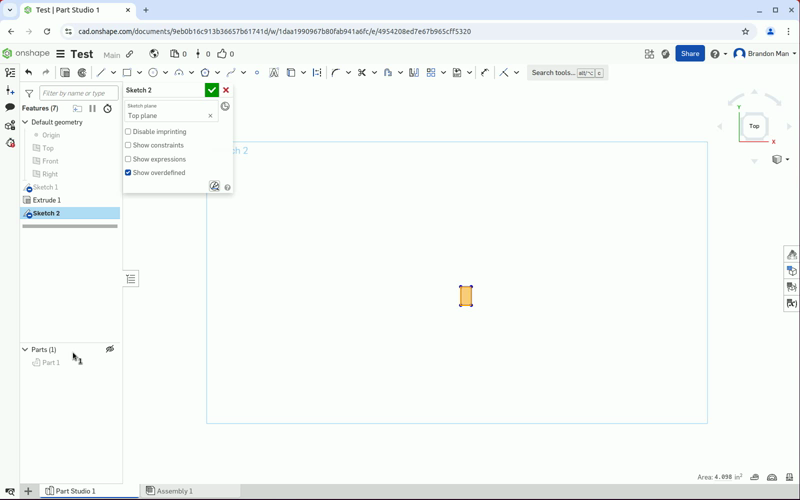
key(shift+y)
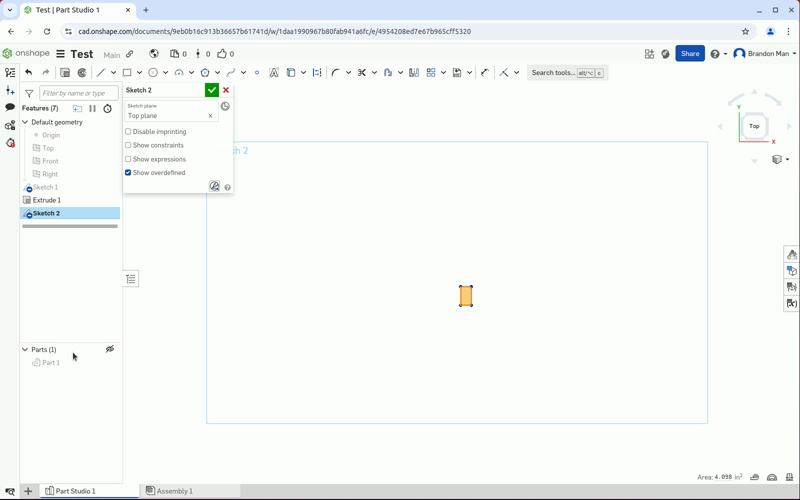
key(shift+e)
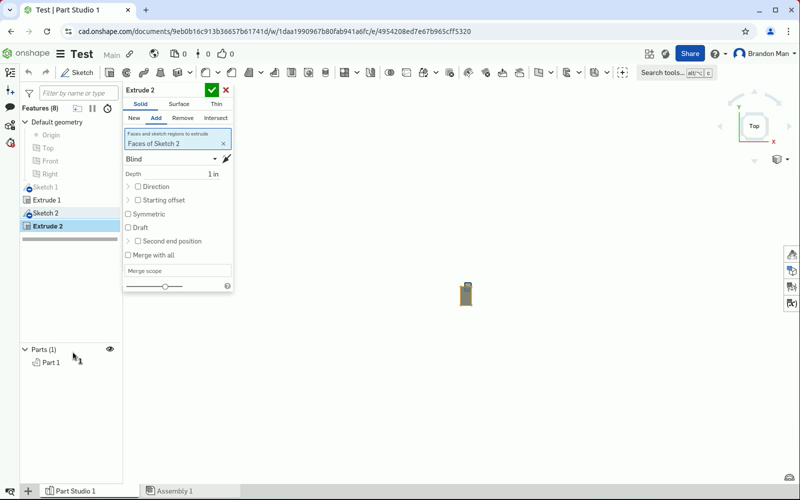
mouse_move(143, 106)
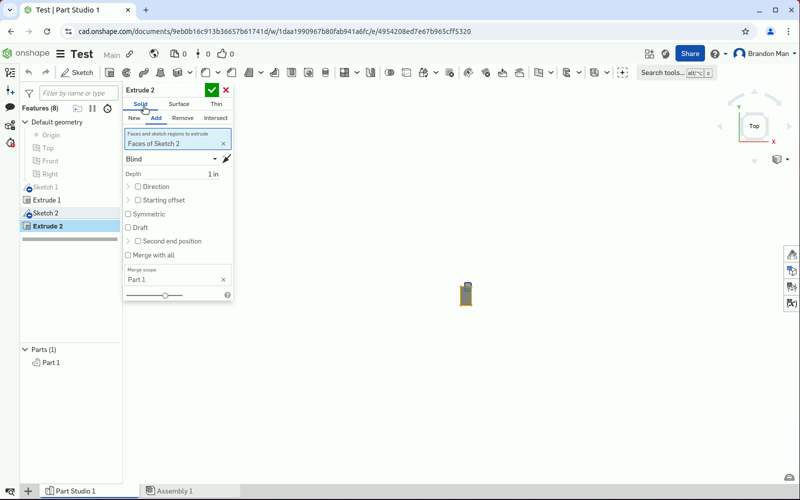
click(143, 106)
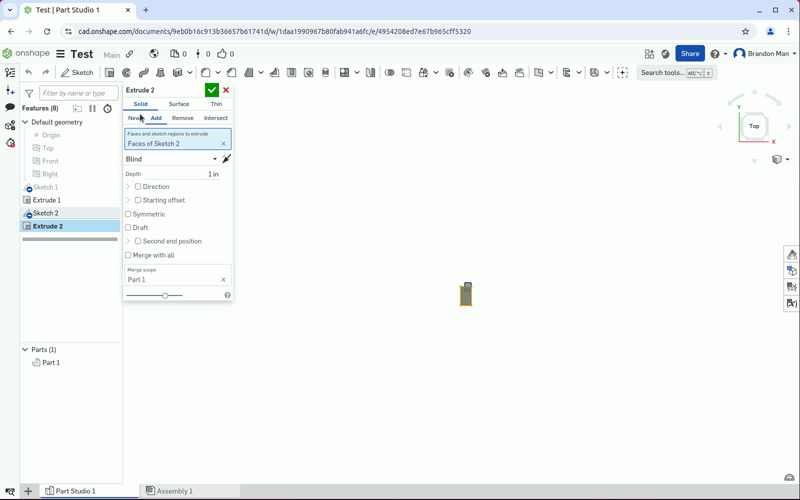
mouse_move(137, 120)
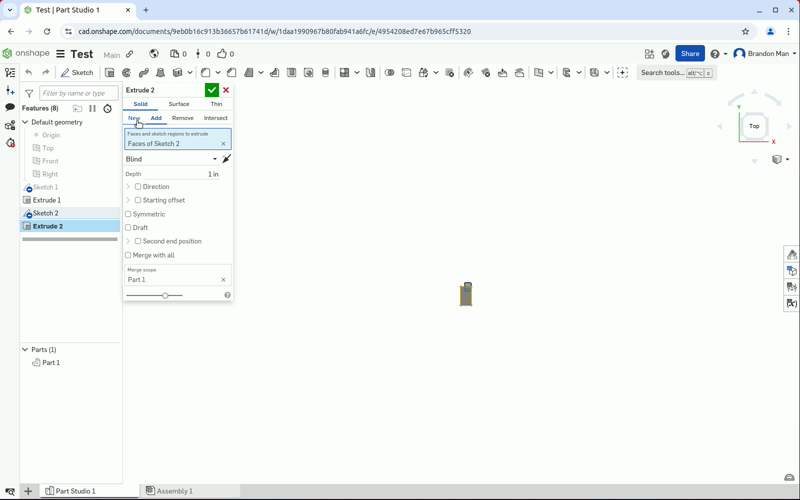
click(137, 120)
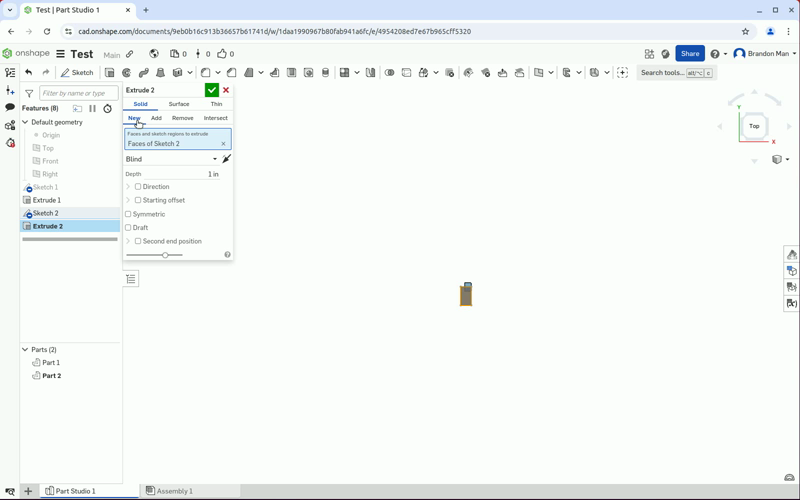
key(tab, 4)
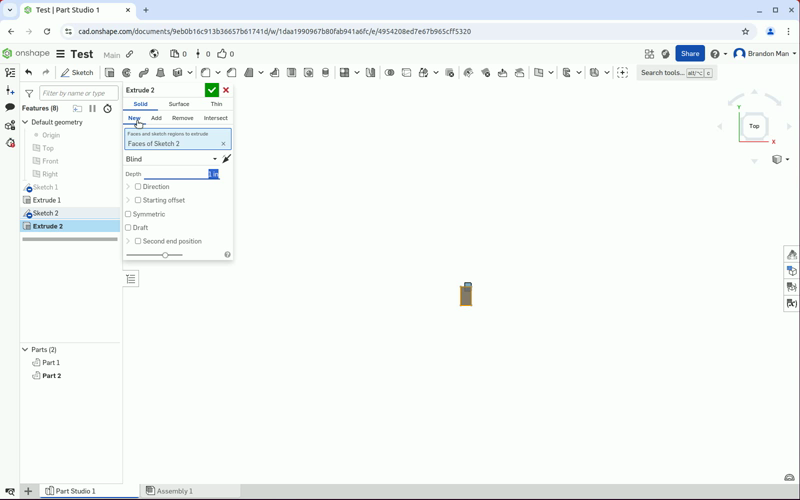
text(0.722)
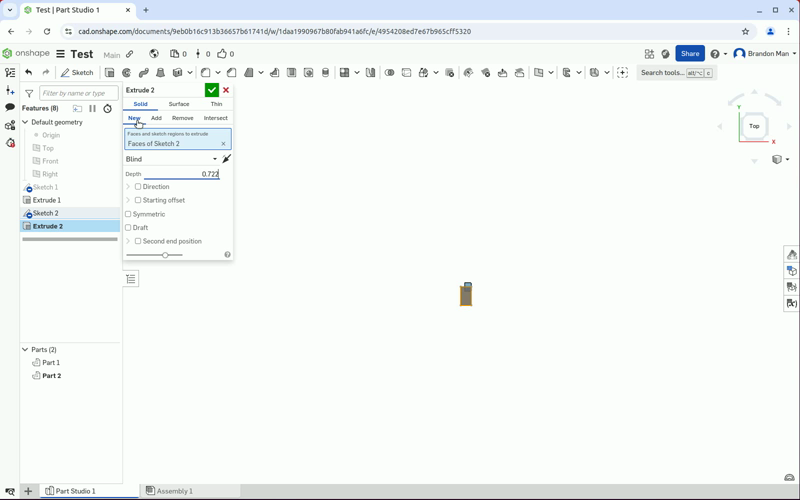
key(enter)
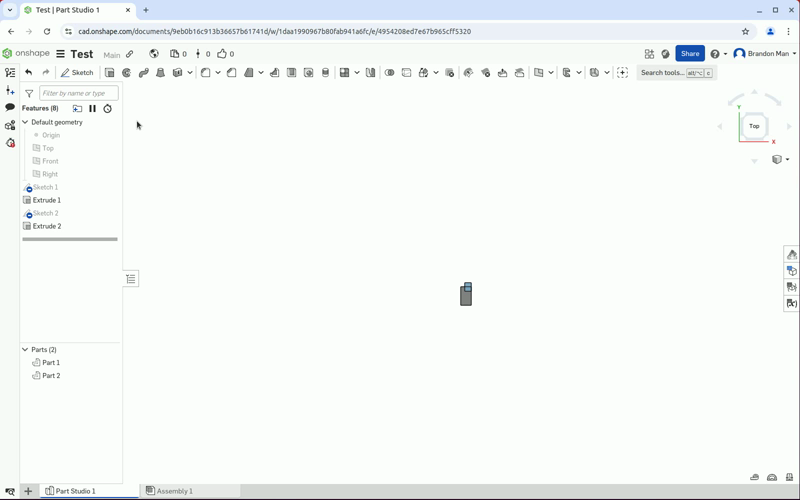
key(shift+h)
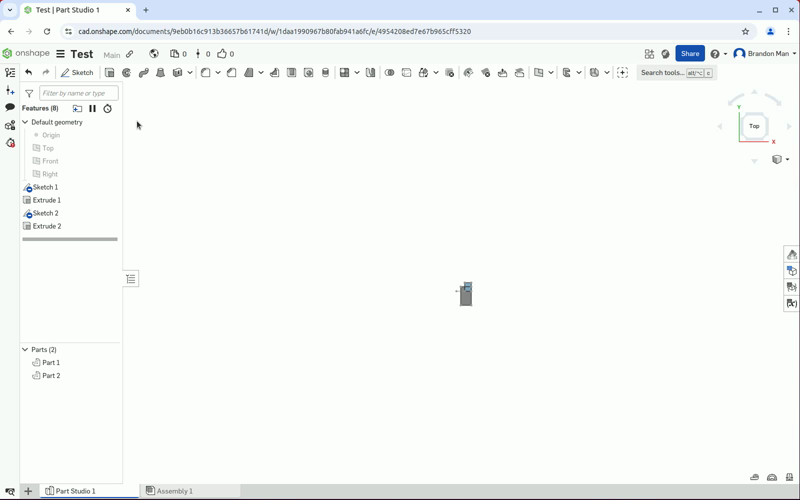
key(shift+h)
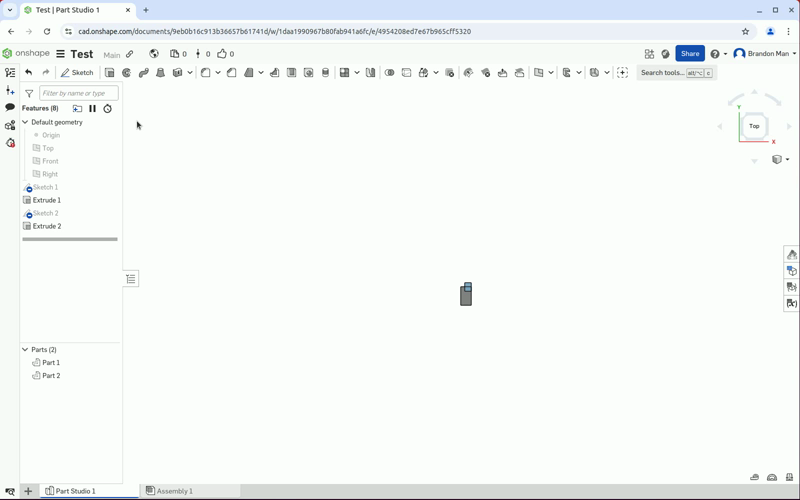
mouse_move(73, 189)
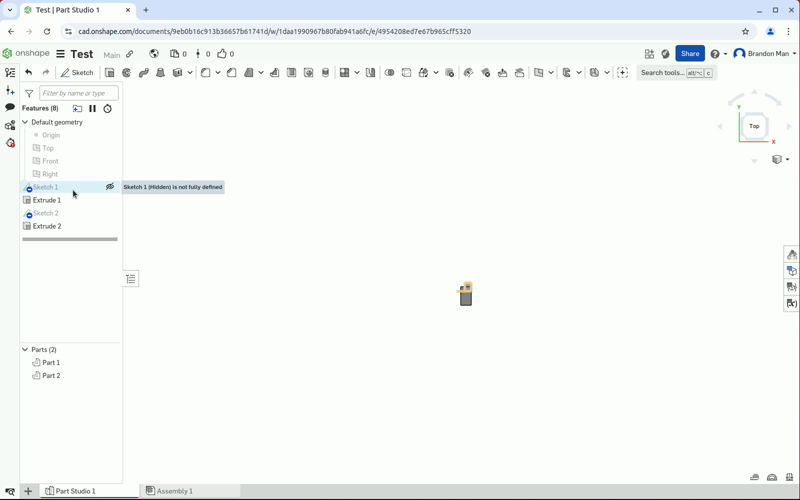
click(73, 189)
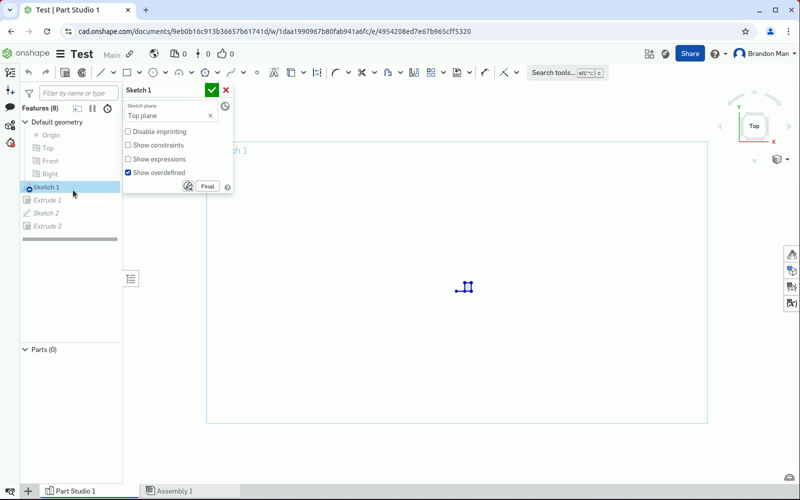
mouse_move(229, 92)
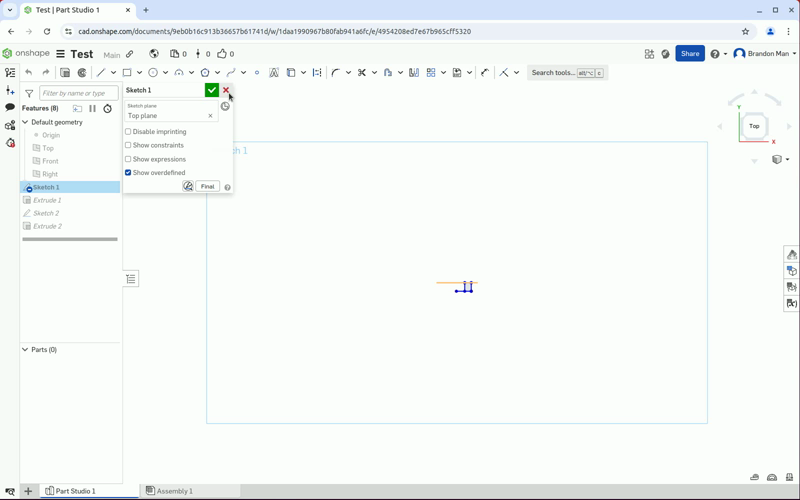
click(229, 92)
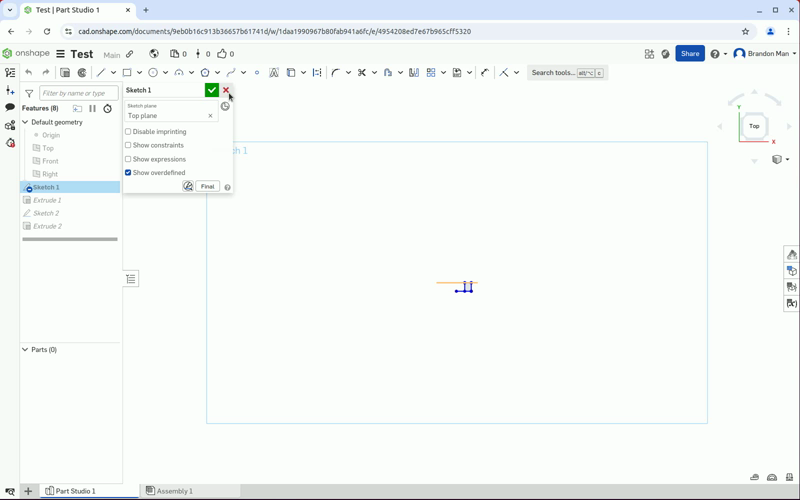
key(shift+s)
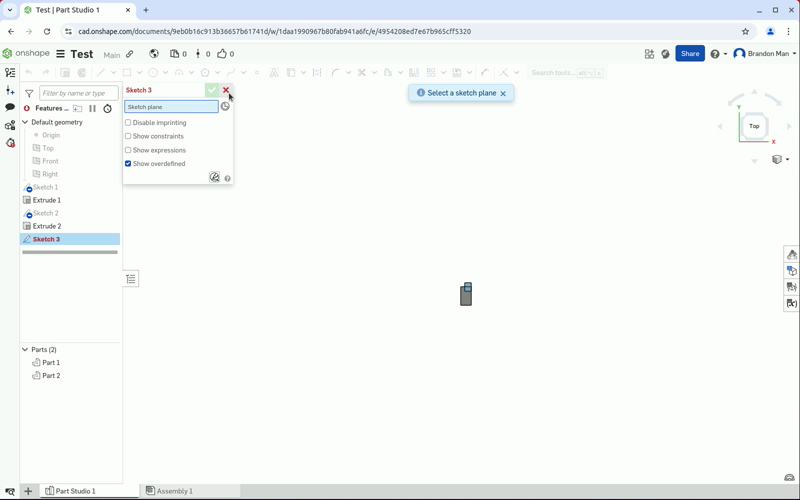
mouse_move(73, 150)
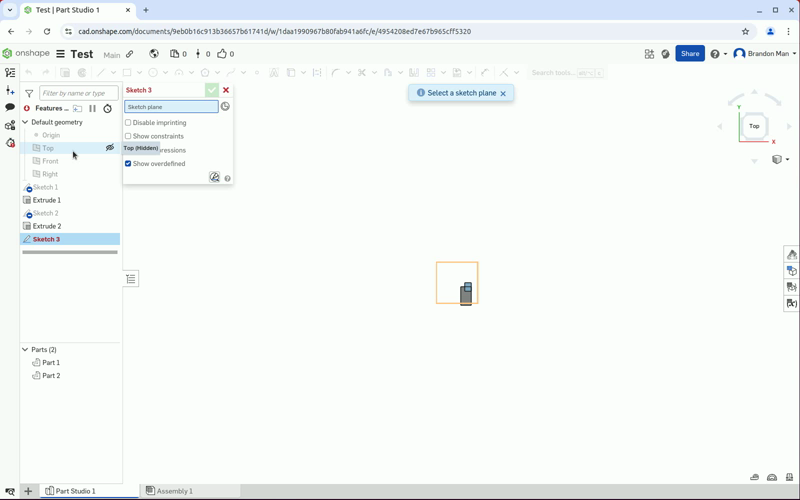
click(73, 150)
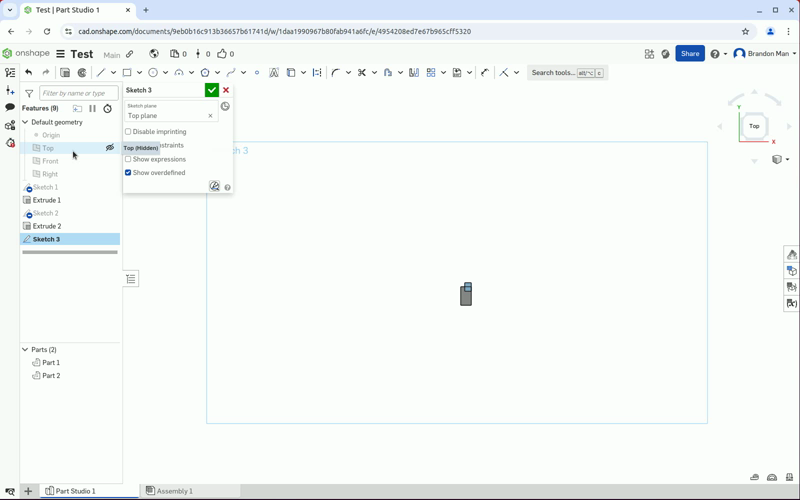
mouse_move(73, 352)
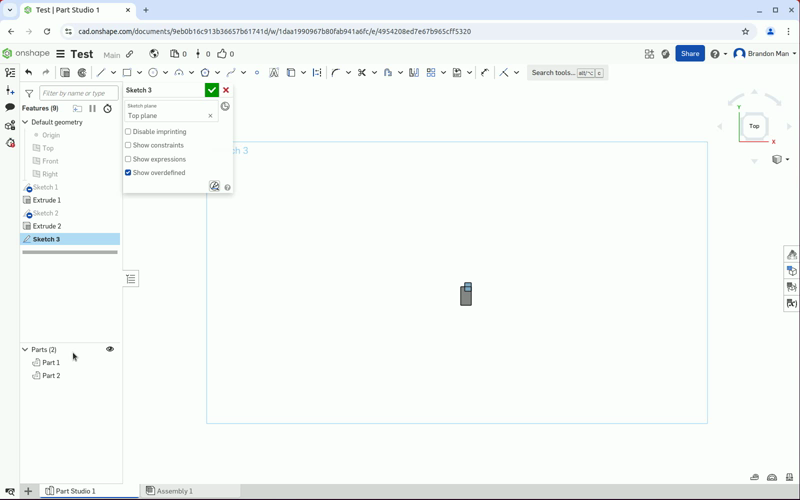
key(y)
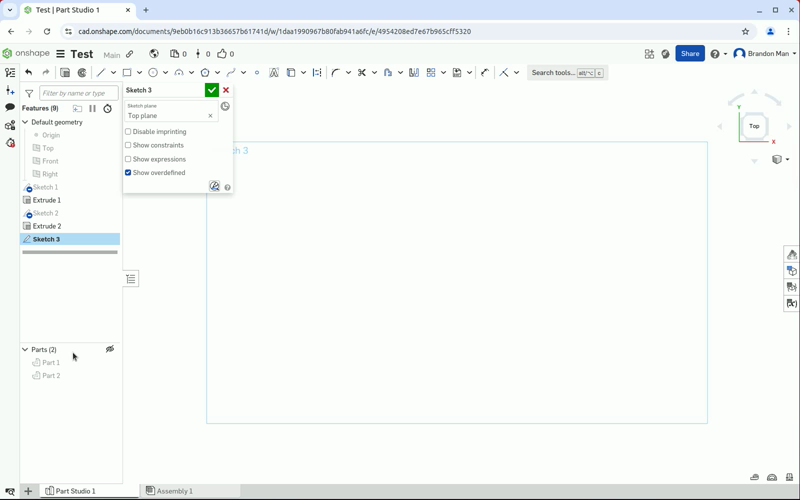
key(l)
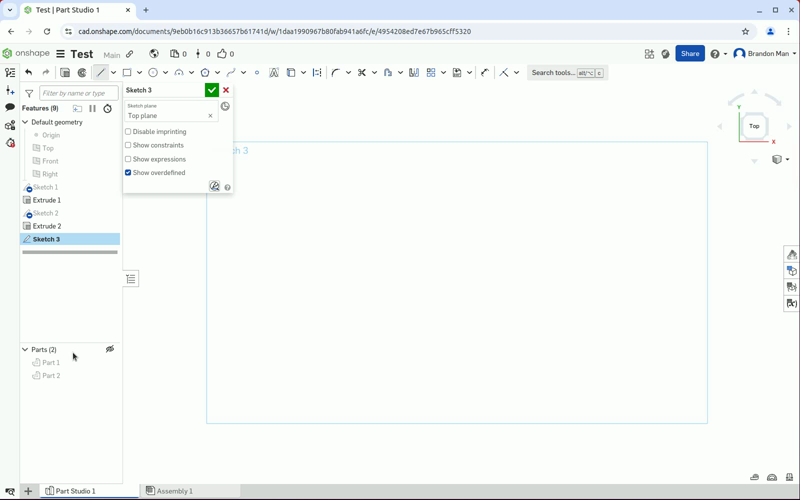
key_down(shift)
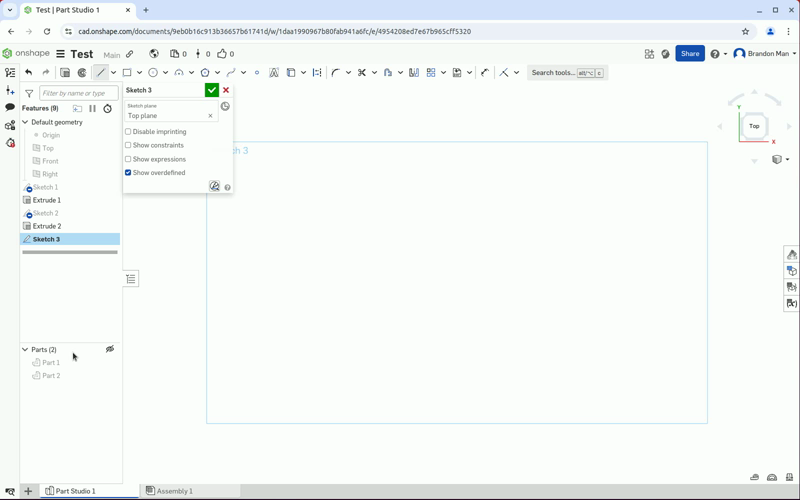
mouse_move(570, 290)
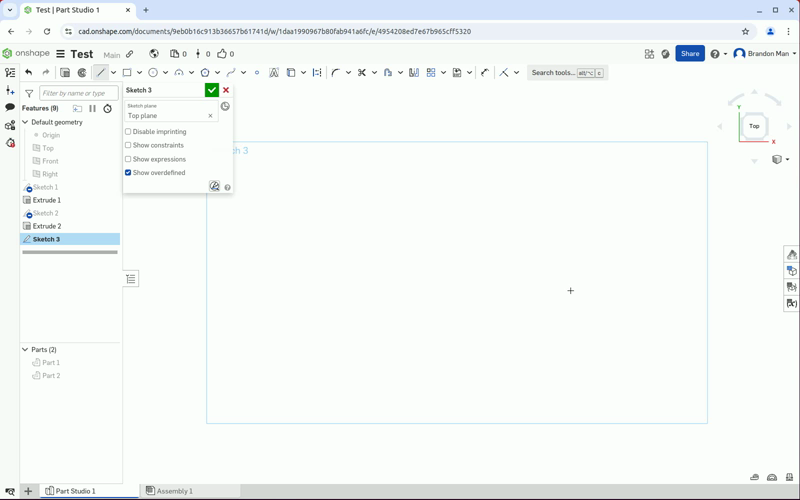
click(570, 290)
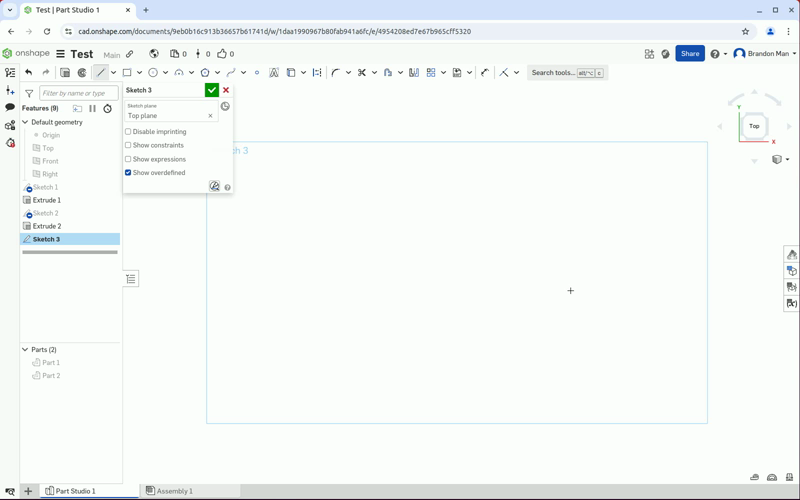
key_up(shift)
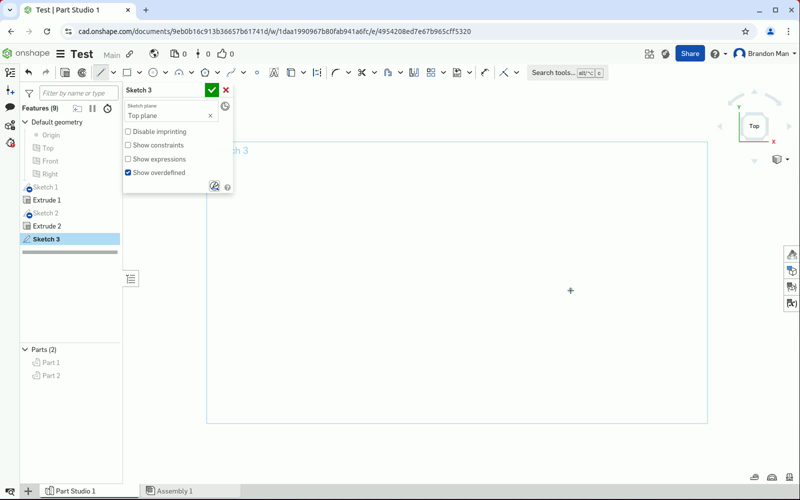
key_down(shift)
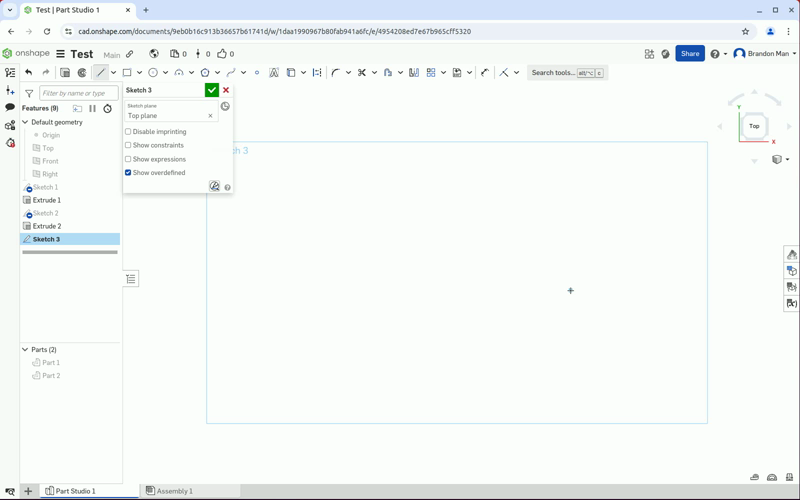
mouse_move(589, 290)
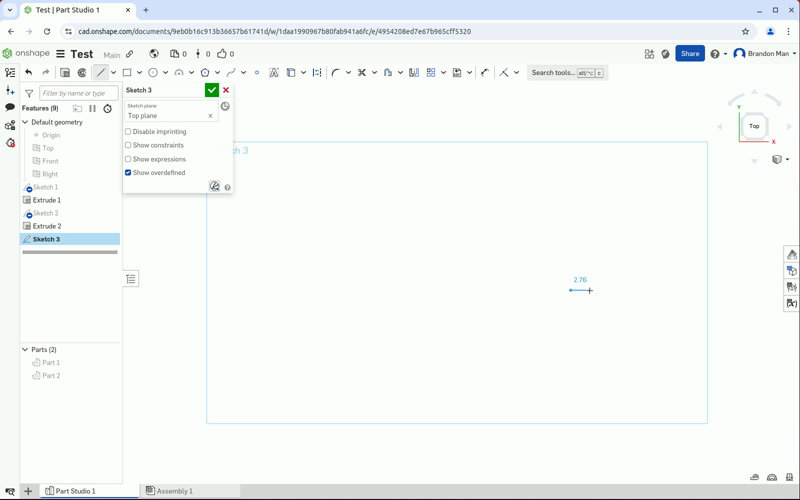
mouse_move(574, 290)
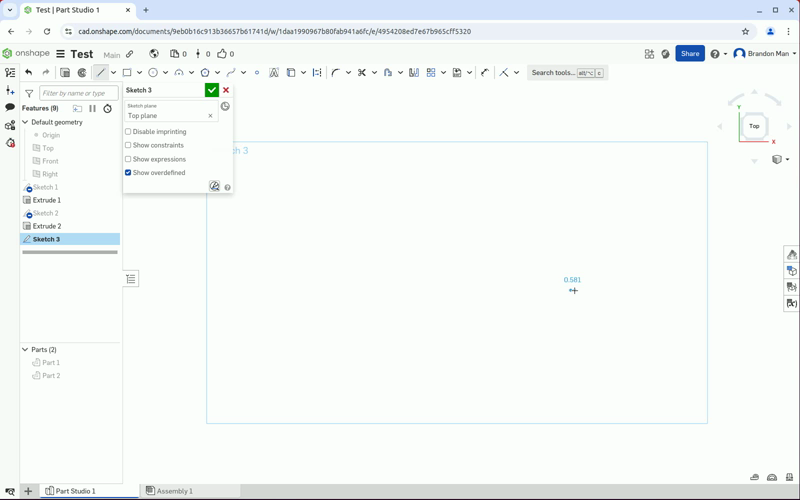
scroll(6)
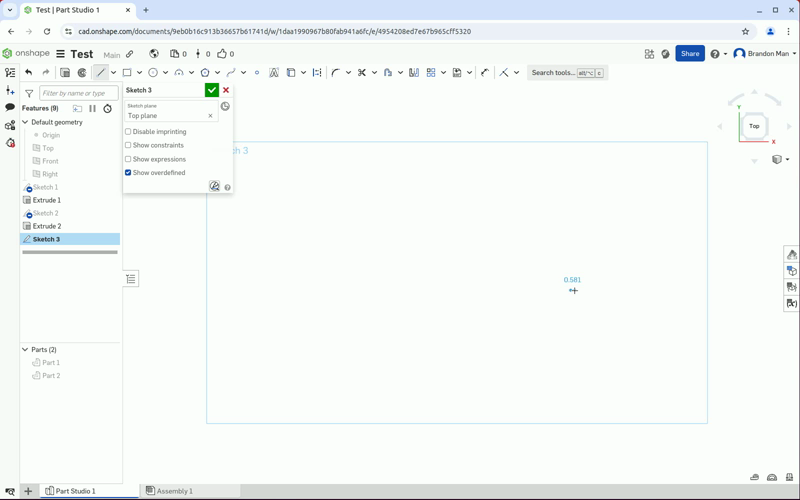
scroll(6)
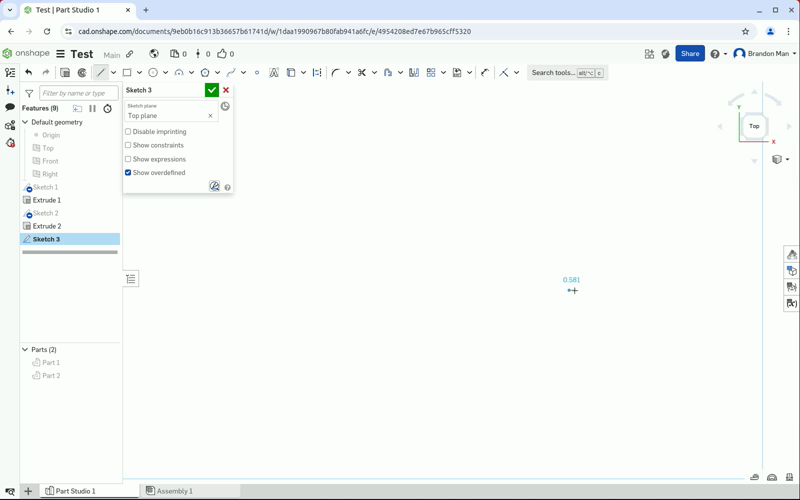
scroll(6)
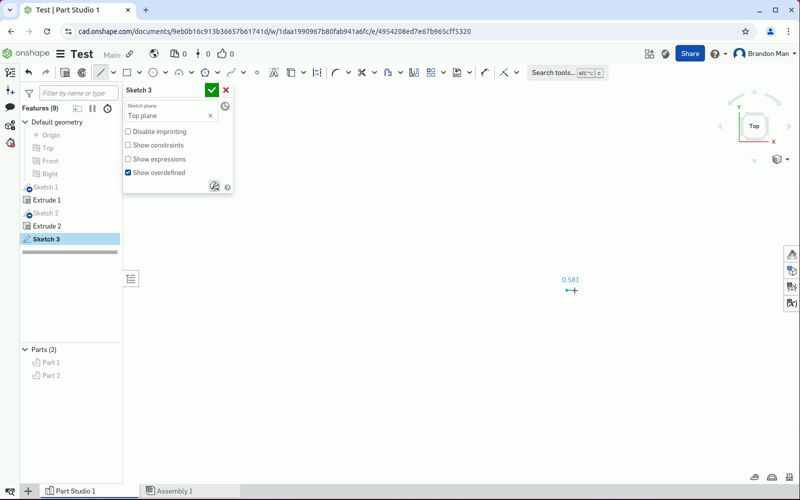
scroll(6)
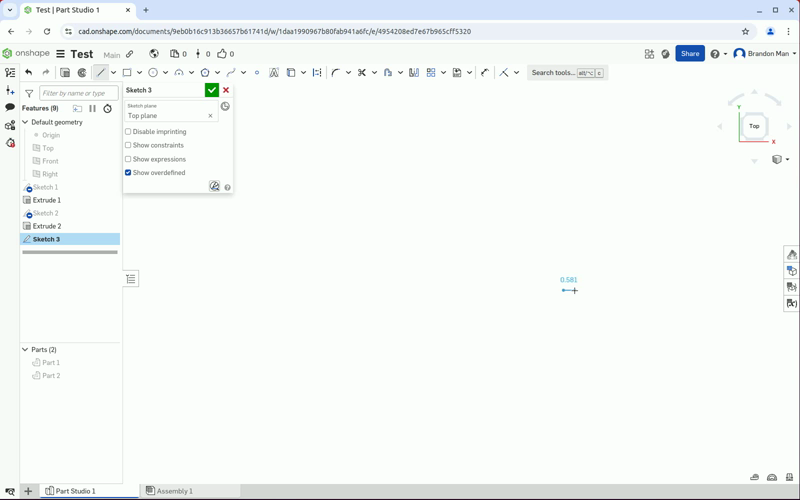
scroll(6)
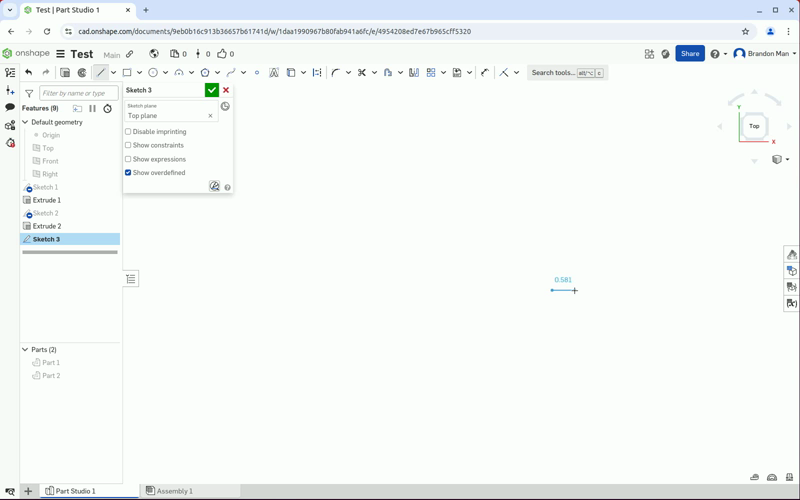
scroll(6)
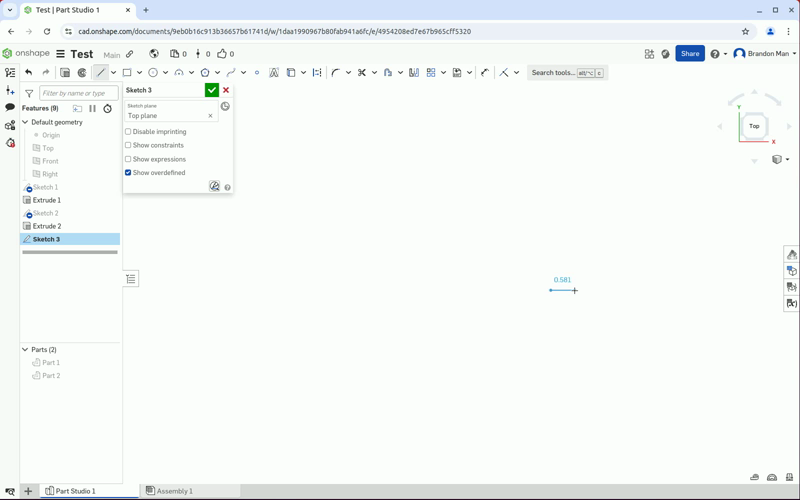
scroll(6)
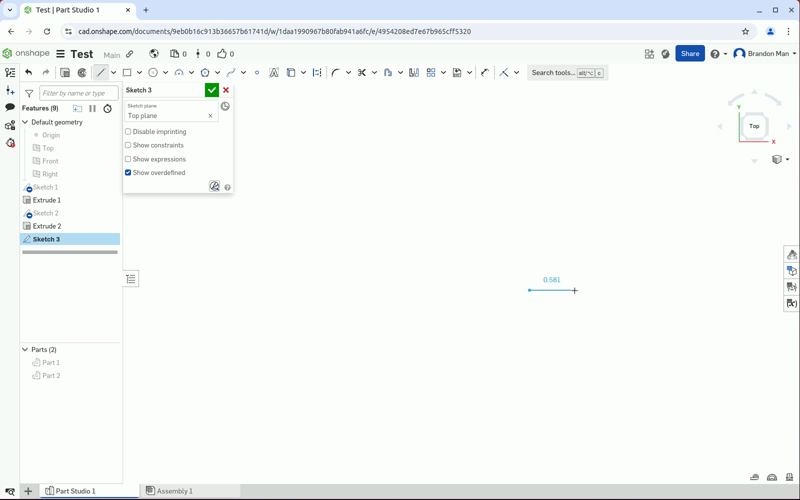
click(574, 290)
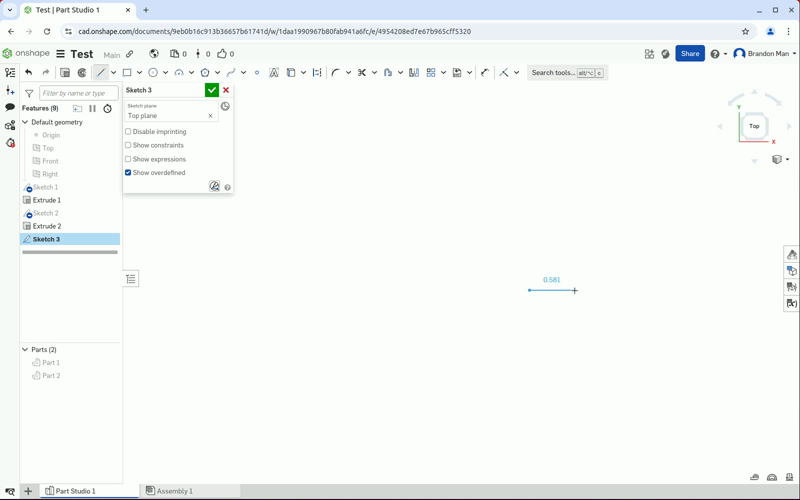
scroll(-6)
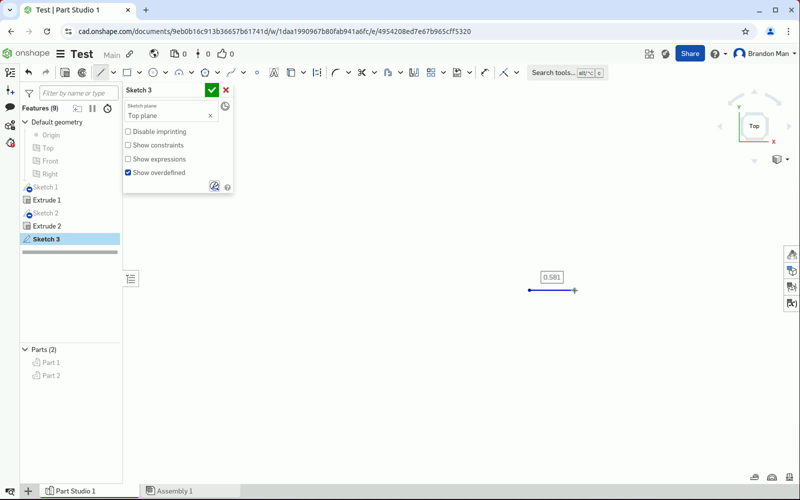
scroll(-6)
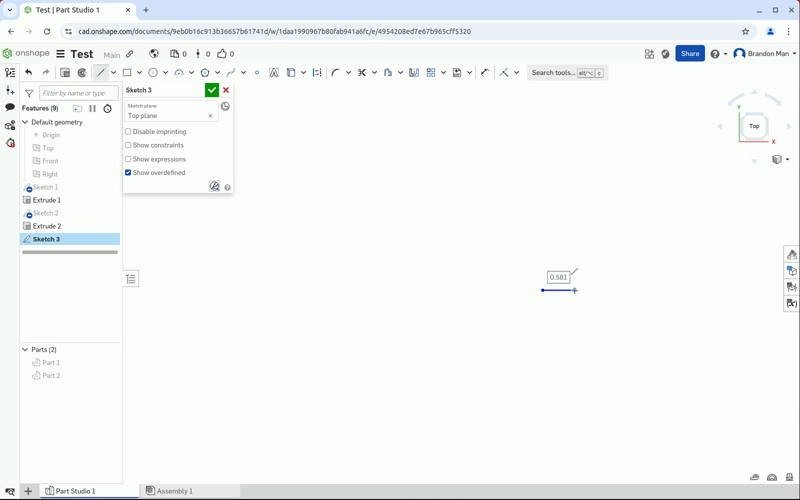
scroll(-6)
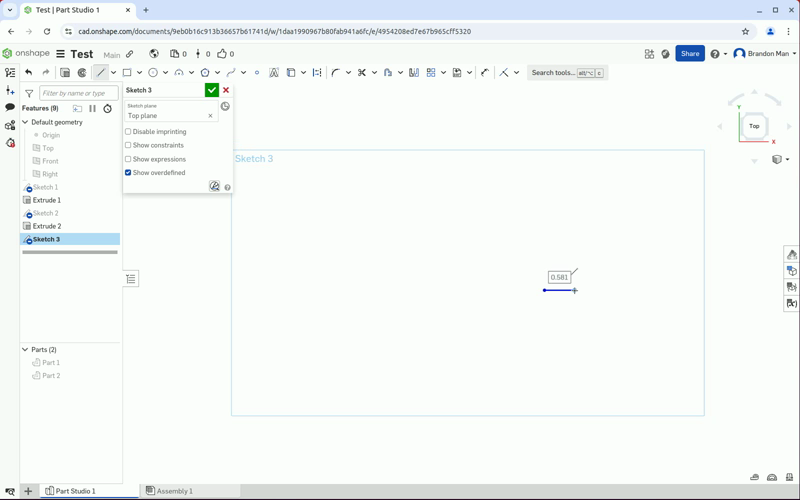
scroll(-6)
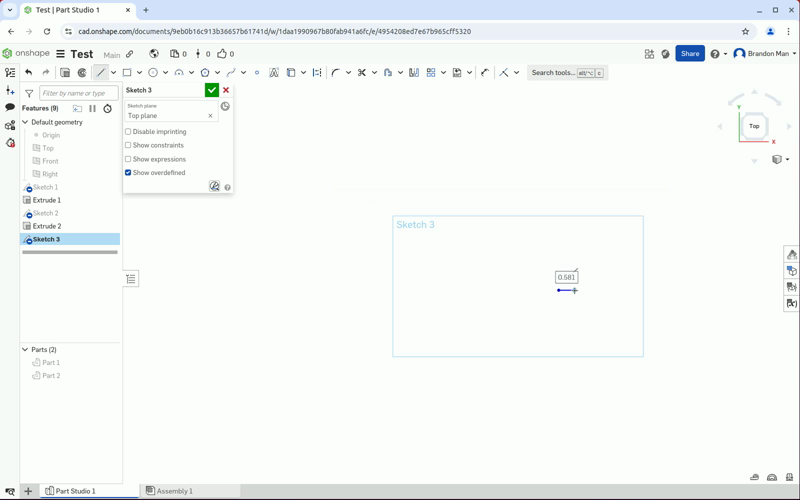
scroll(-6)
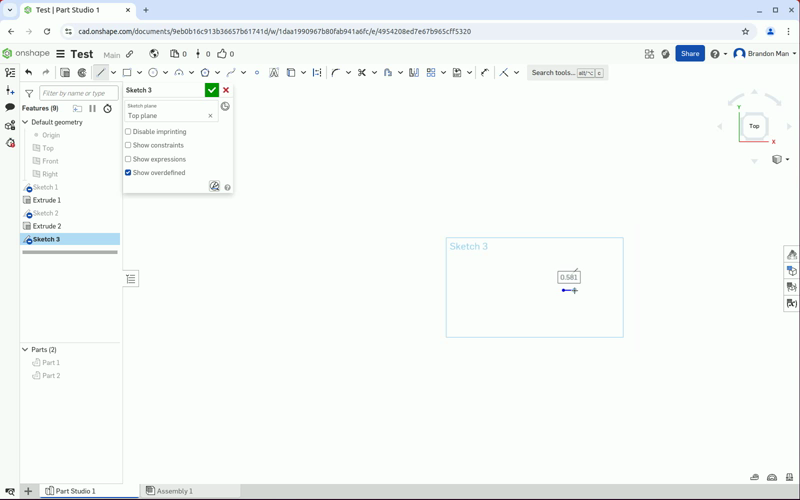
scroll(-6)
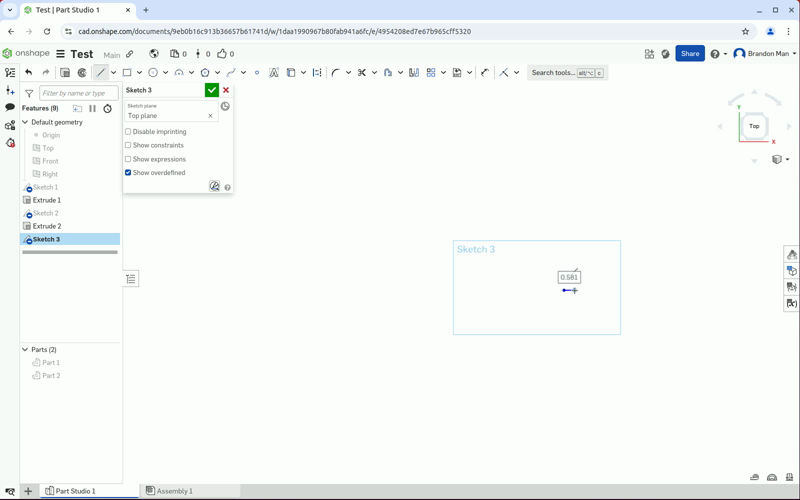
scroll(-6)
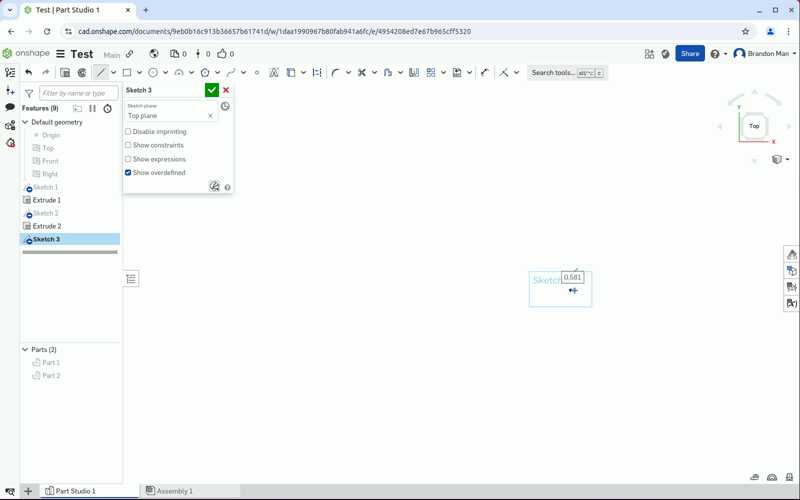
key_up(shift)
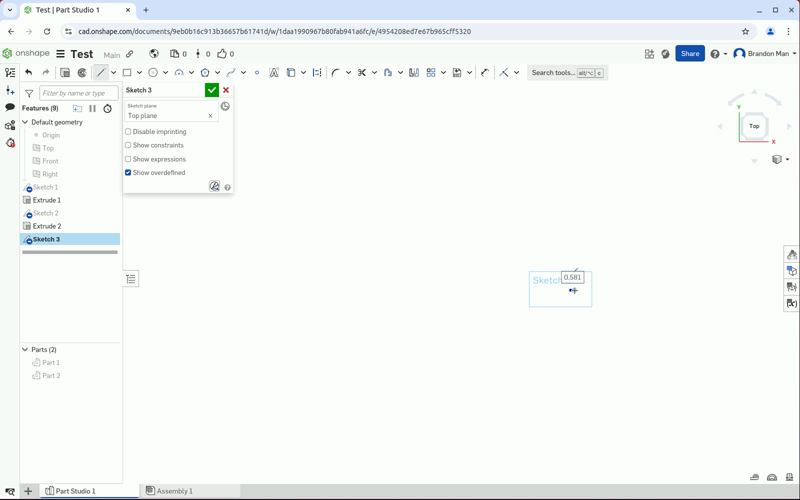
key_down(shift)
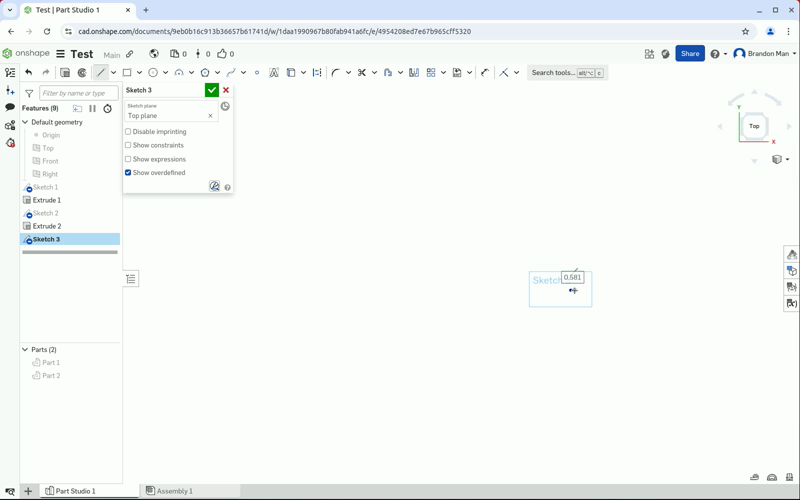
mouse_move(589, 290)
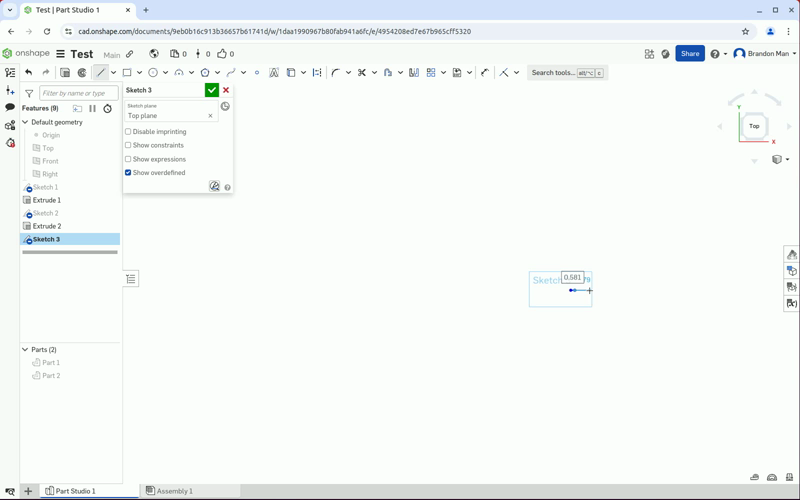
mouse_move(574, 286)
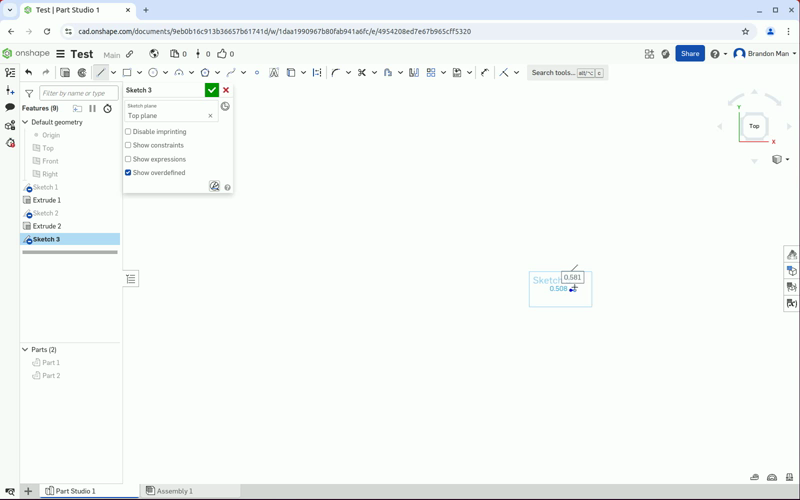
scroll(6)
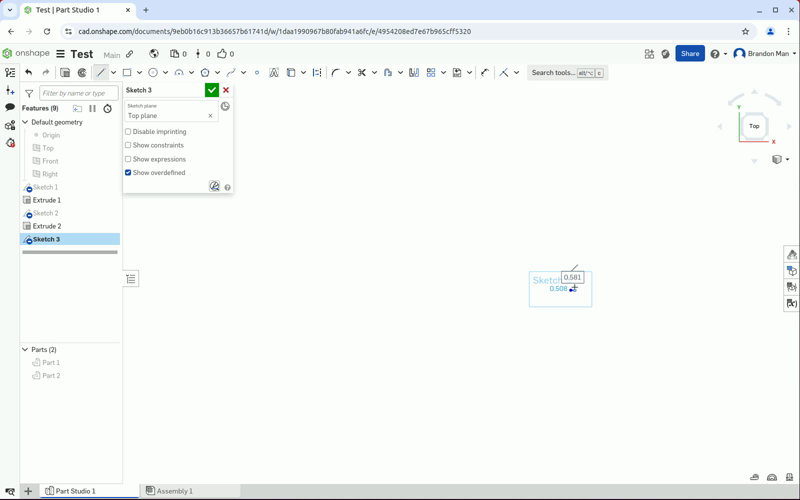
scroll(6)
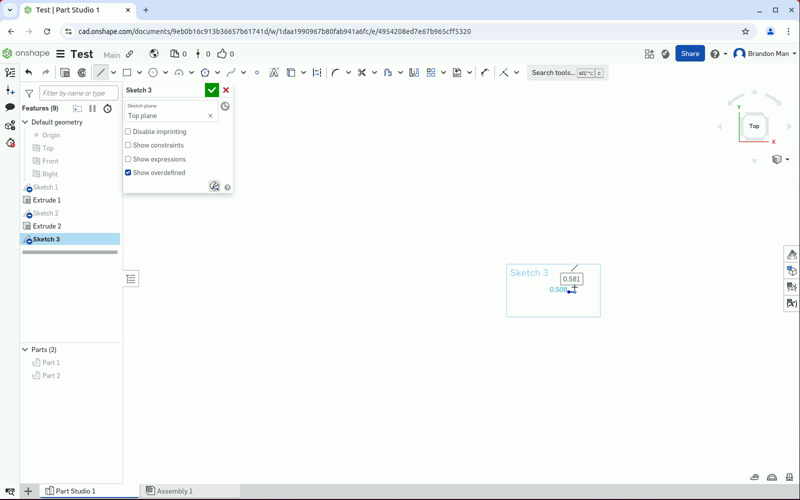
scroll(6)
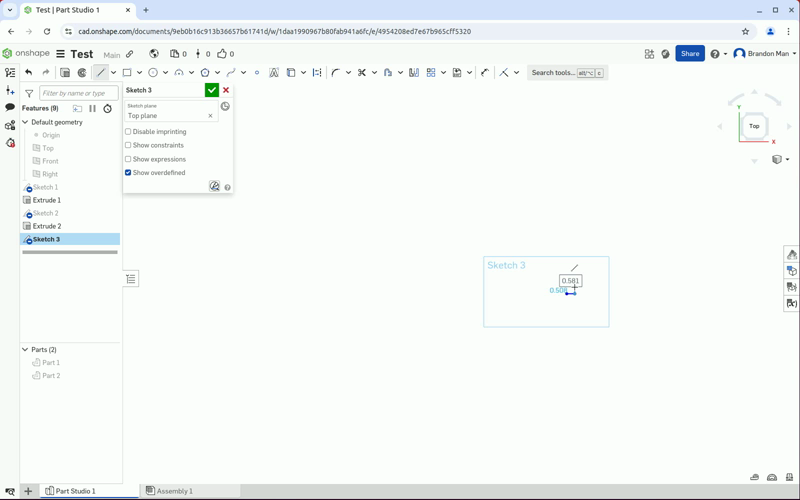
scroll(6)
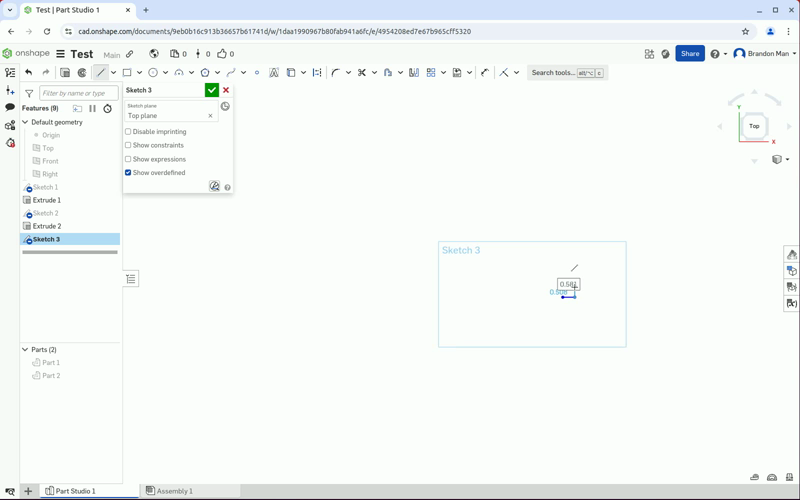
scroll(6)
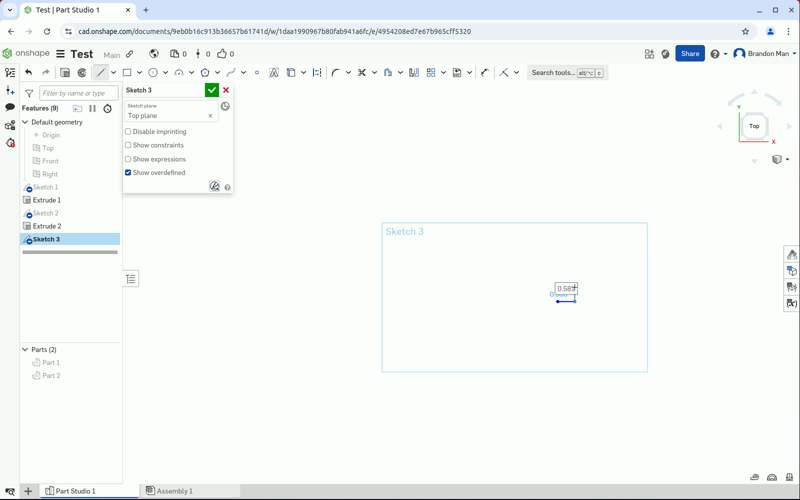
scroll(6)
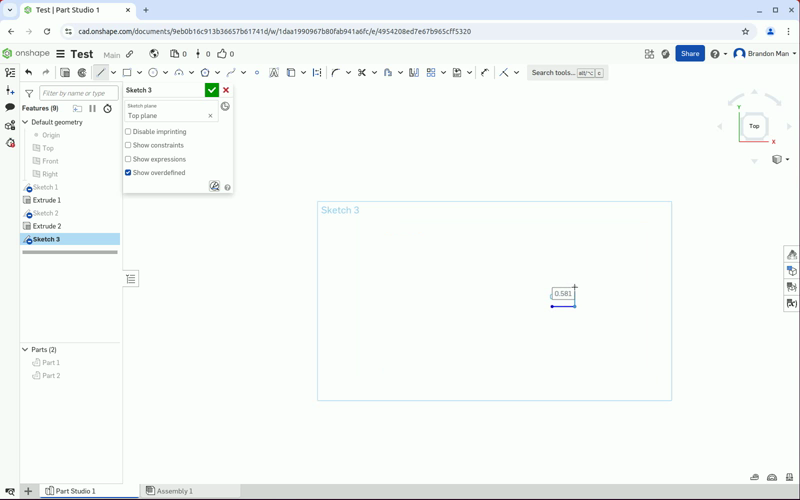
scroll(6)
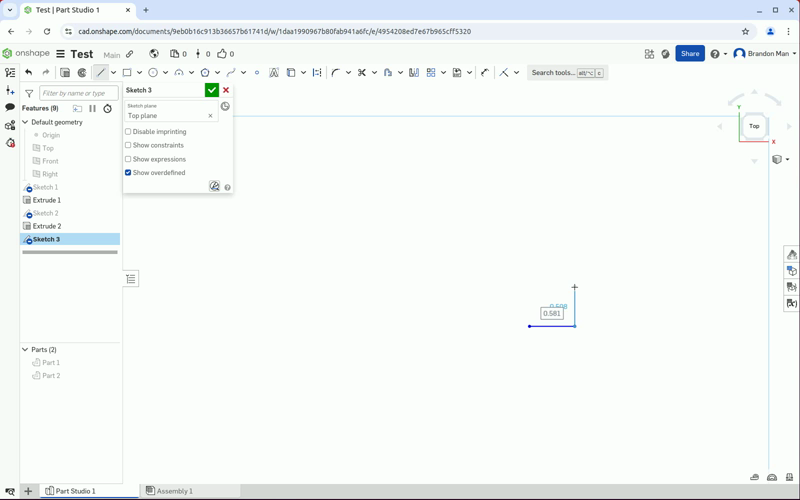
click(574, 286)
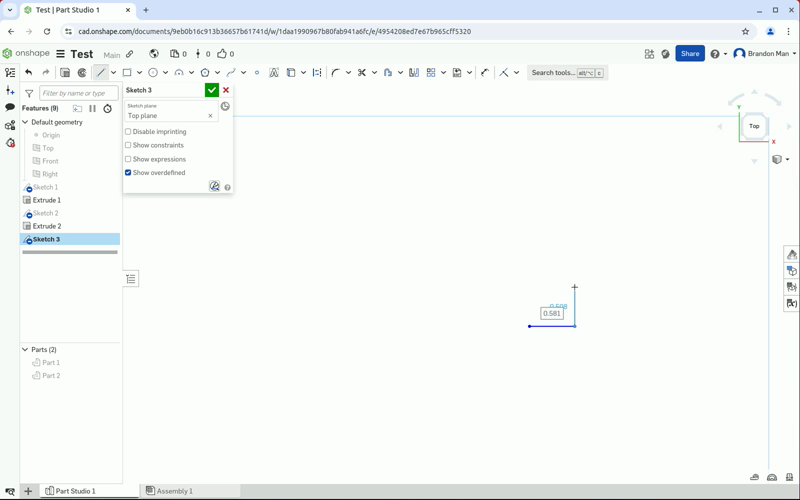
scroll(-6)
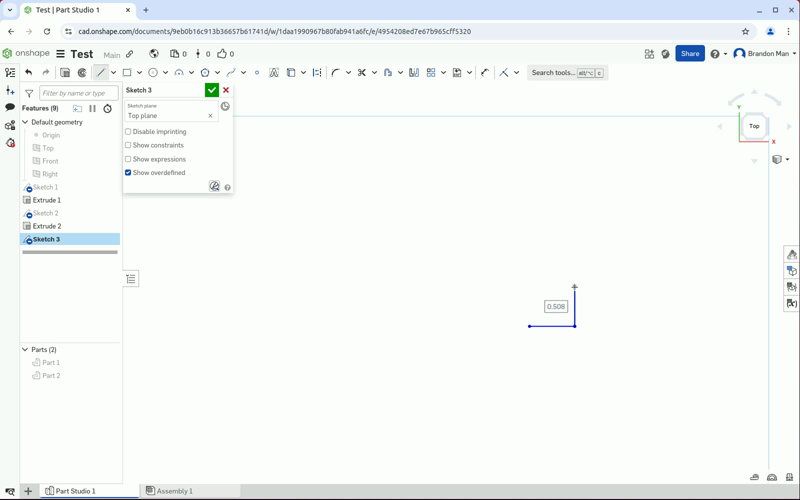
scroll(-6)
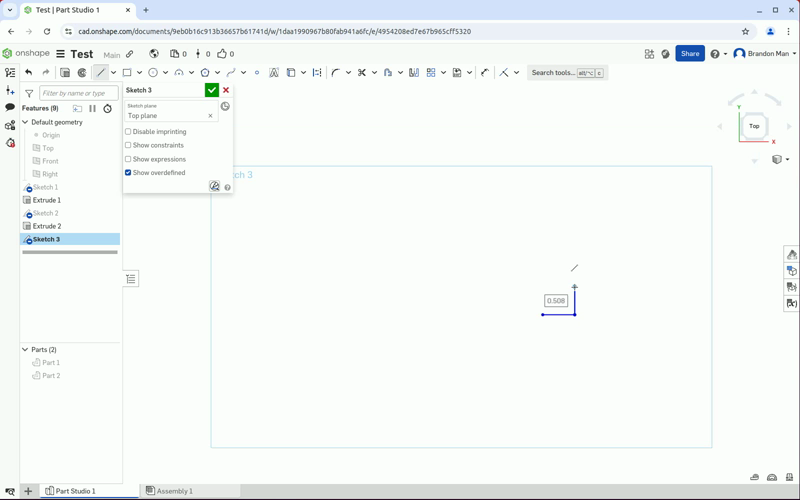
scroll(-6)
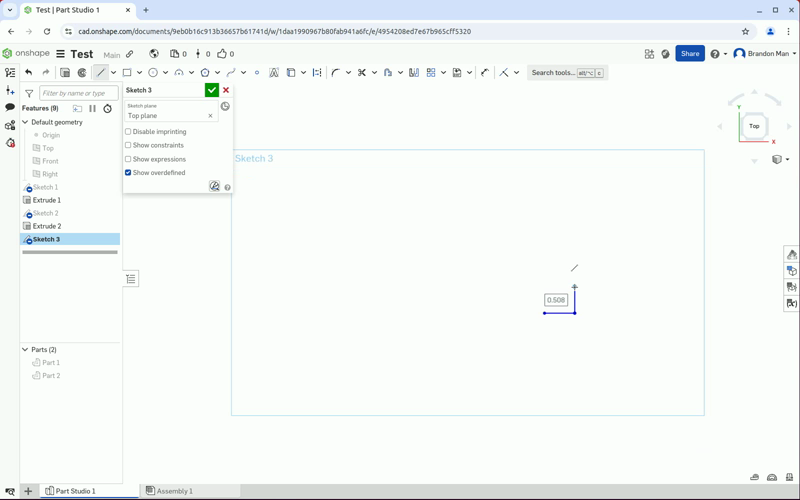
scroll(-6)
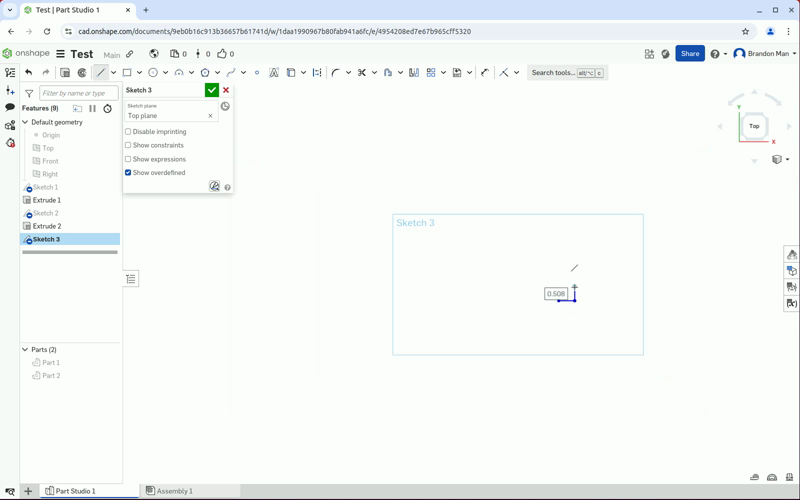
scroll(-6)
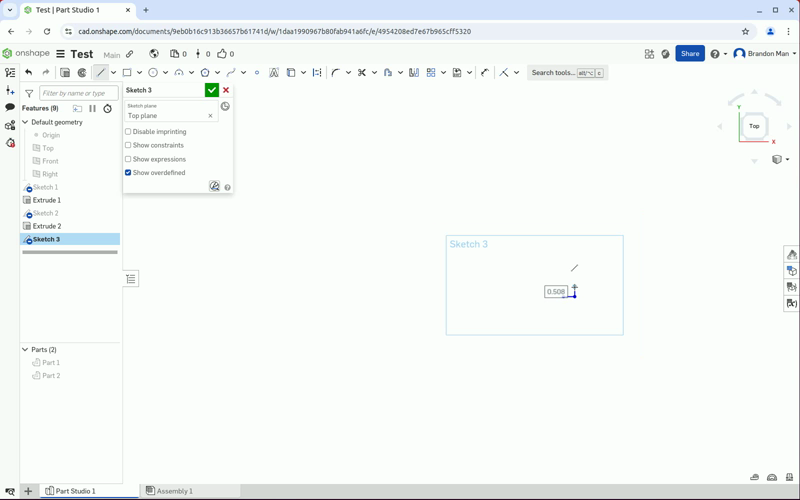
scroll(-6)
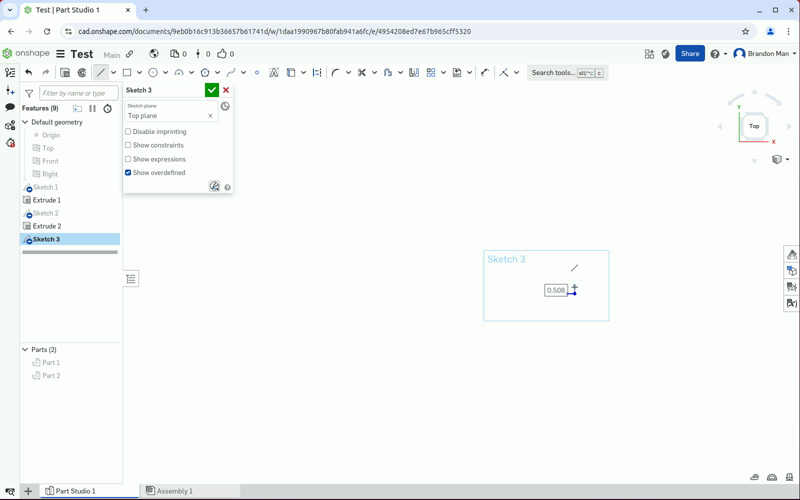
scroll(-6)
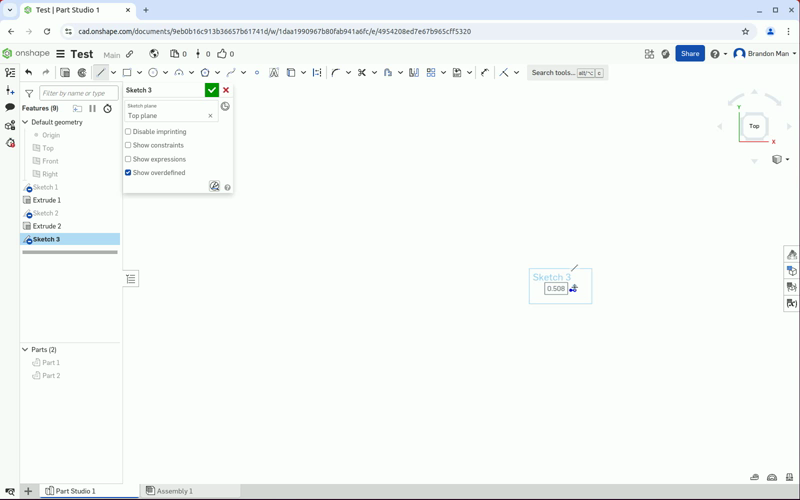
key_up(shift)
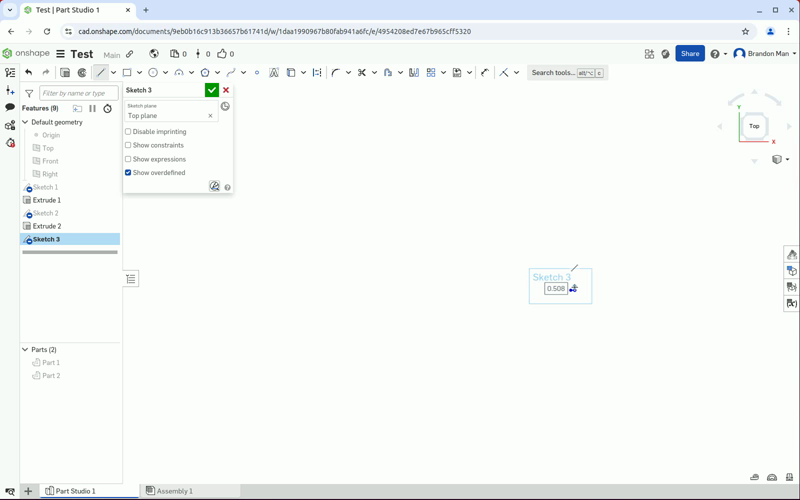
key_down(shift)
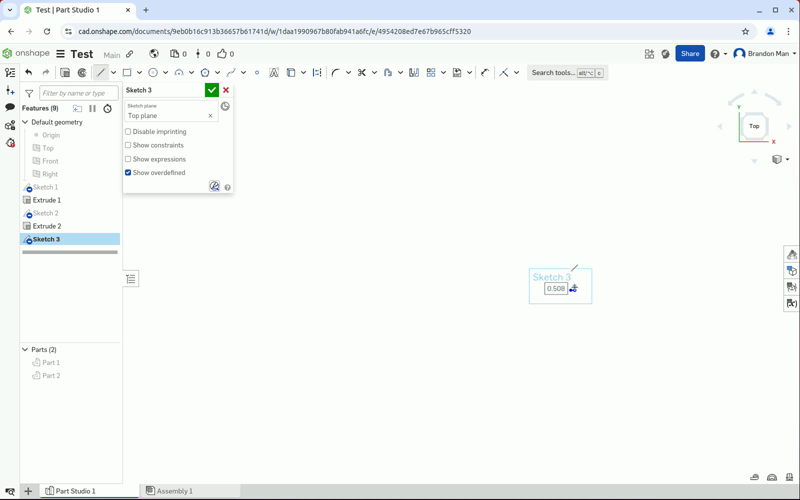
mouse_move(589, 286)
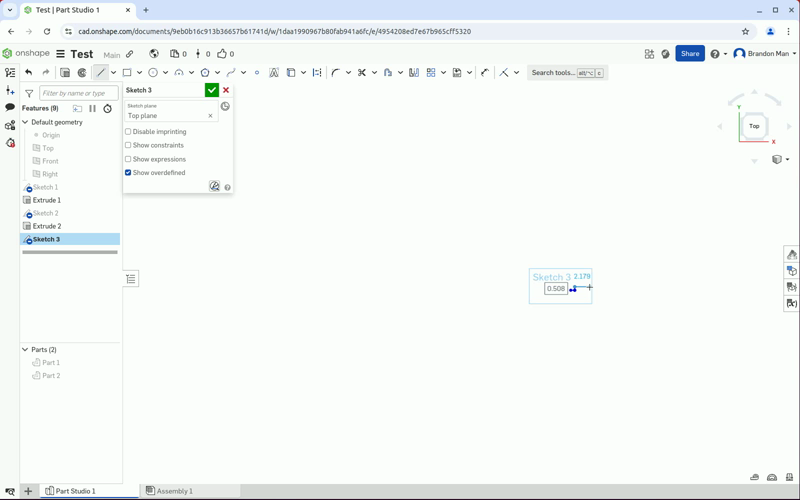
mouse_move(570, 286)
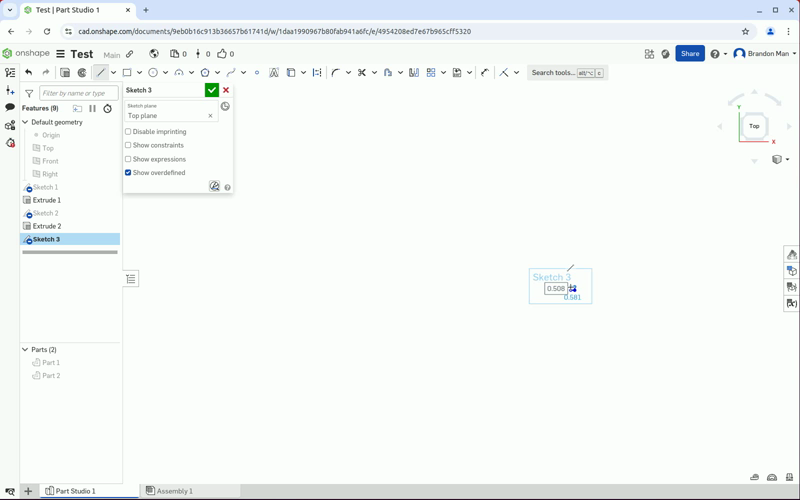
scroll(6)
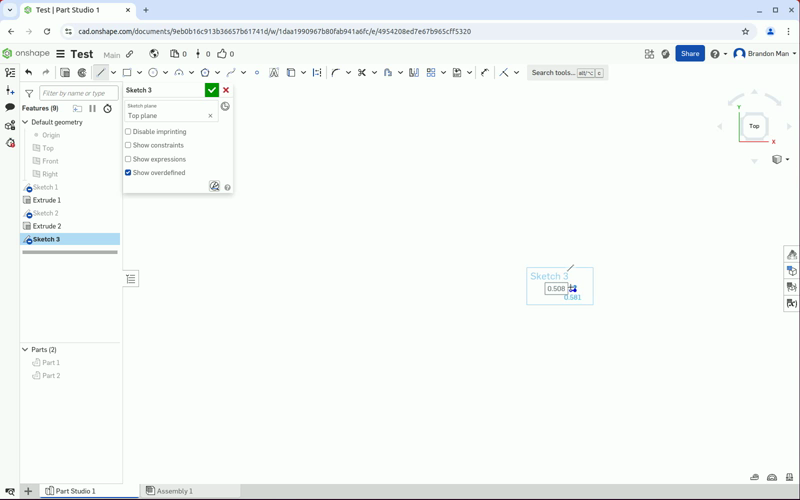
scroll(6)
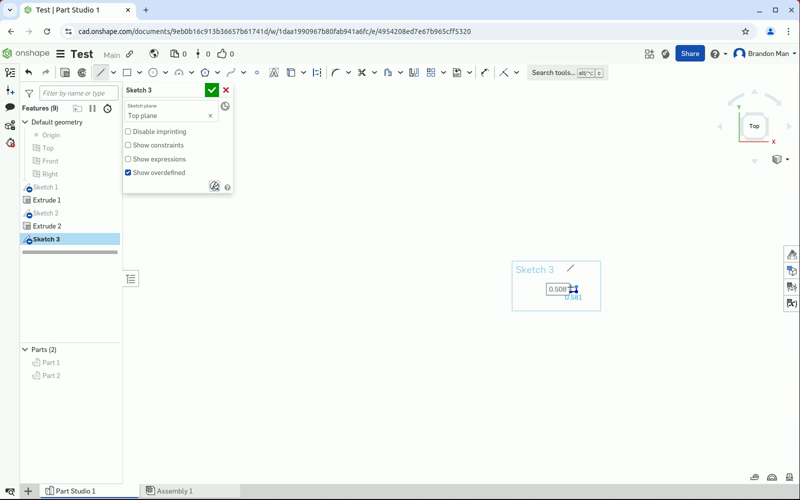
scroll(6)
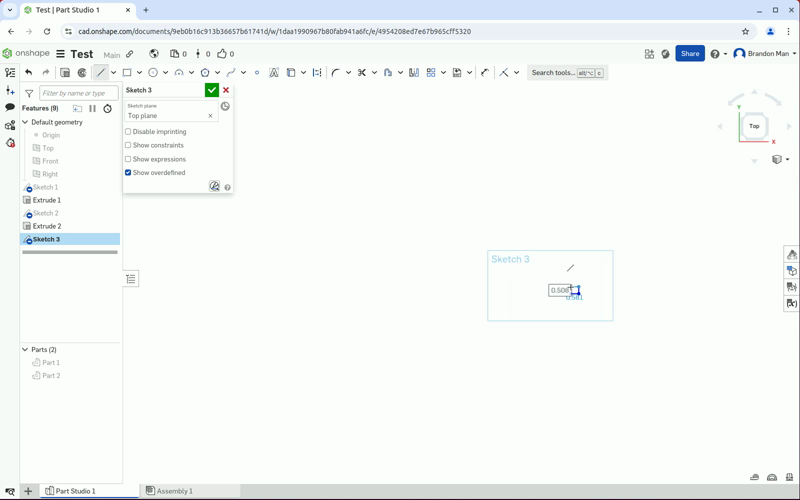
scroll(6)
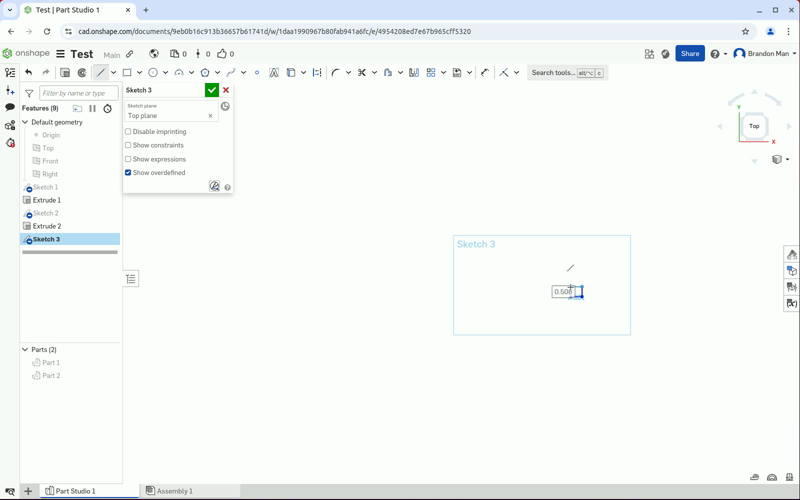
scroll(6)
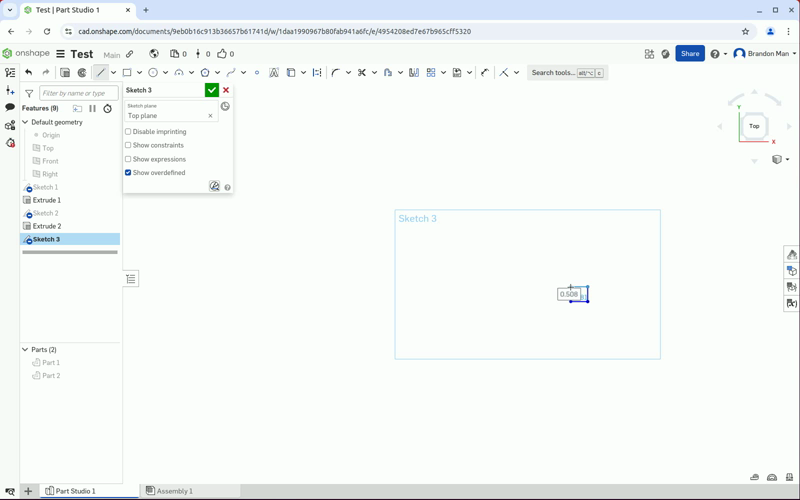
scroll(6)
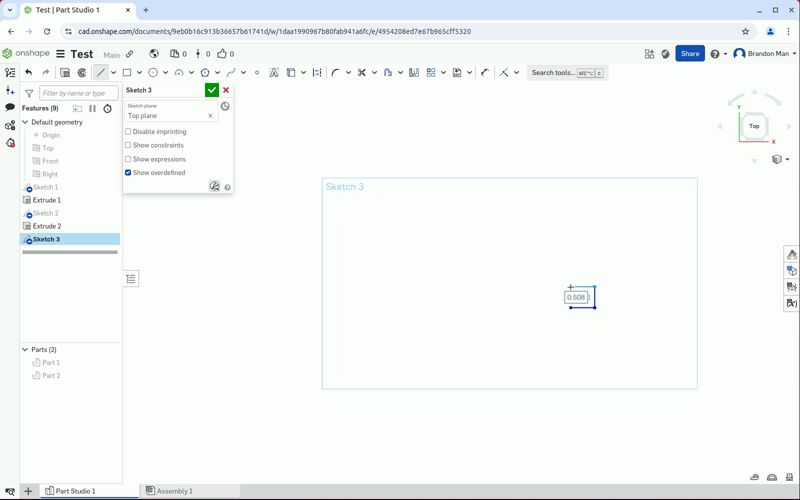
scroll(6)
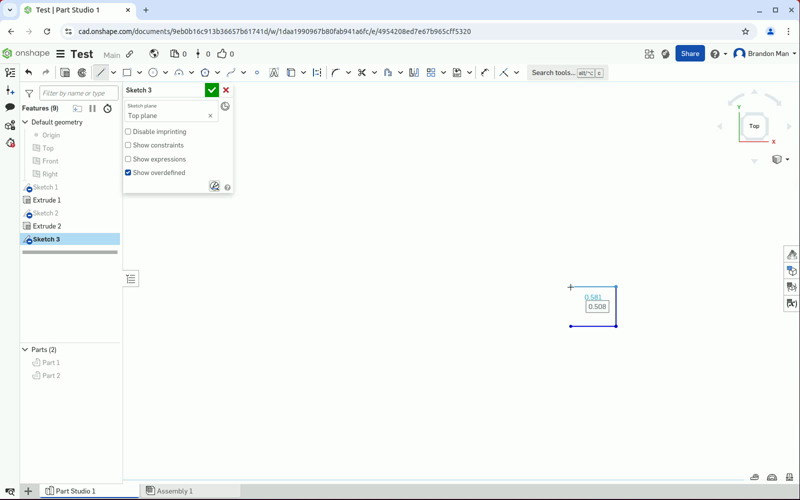
click(570, 286)
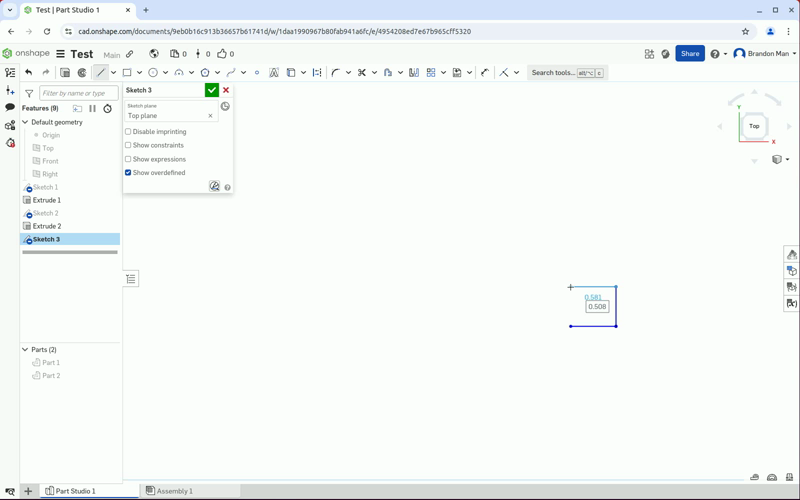
scroll(-6)
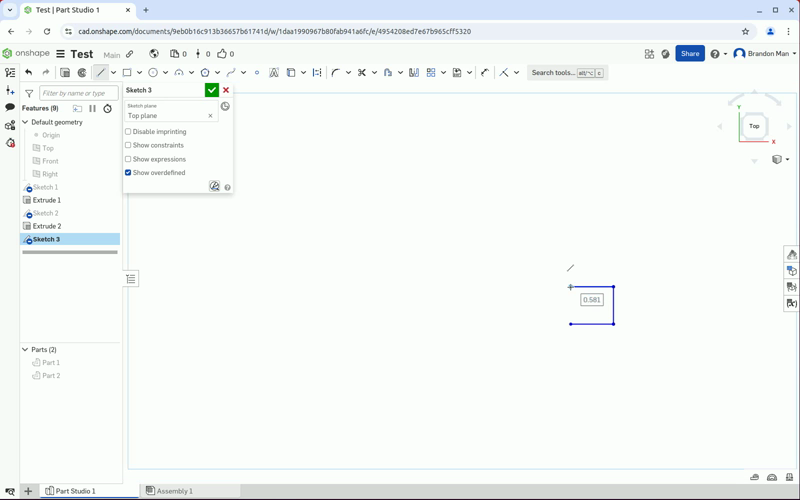
scroll(-6)
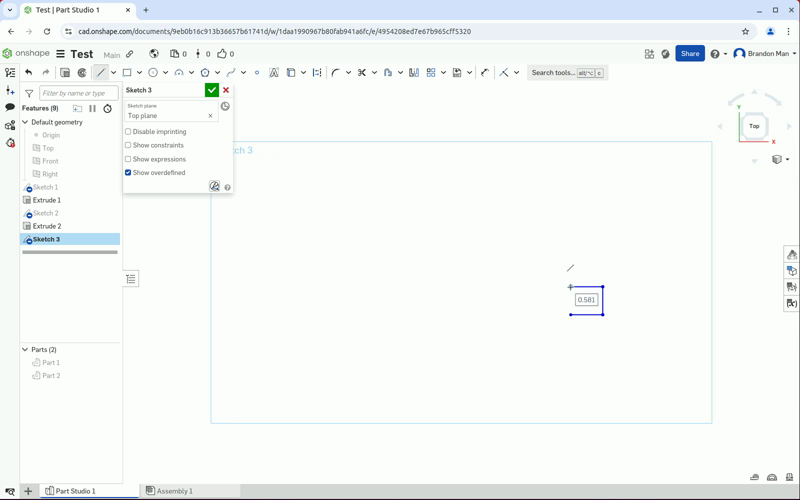
scroll(-6)
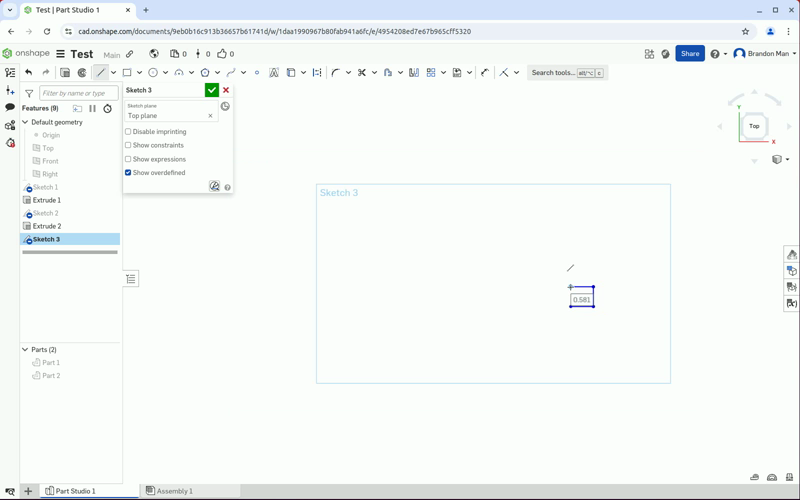
scroll(-6)
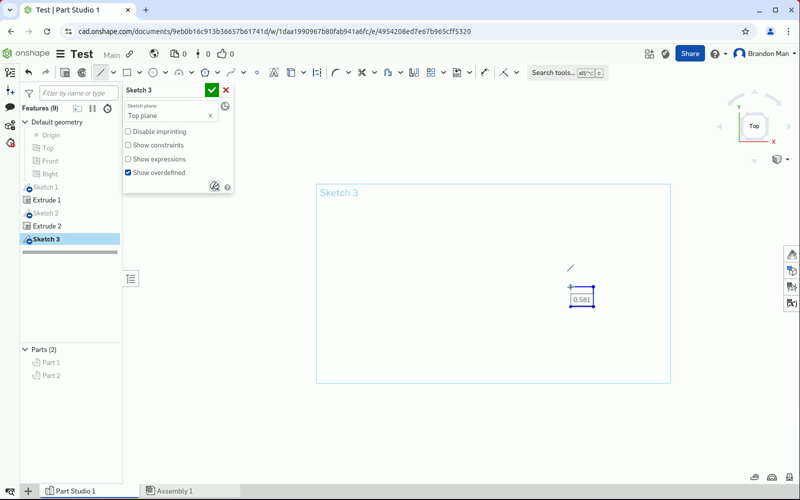
scroll(-6)
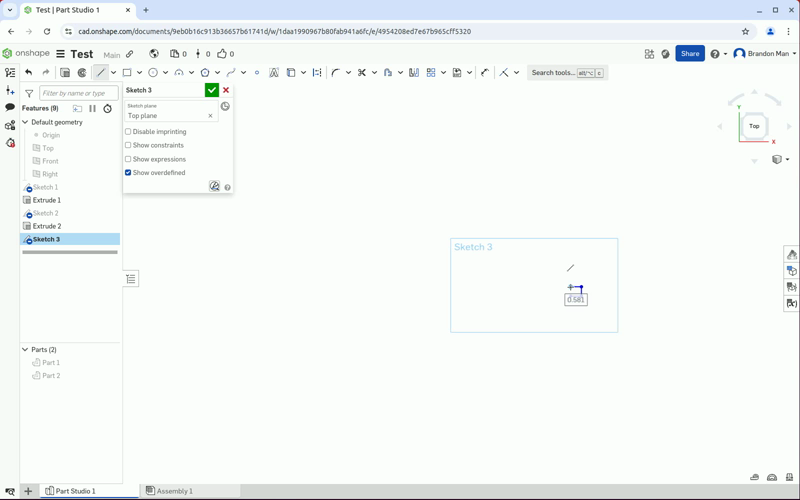
scroll(-6)
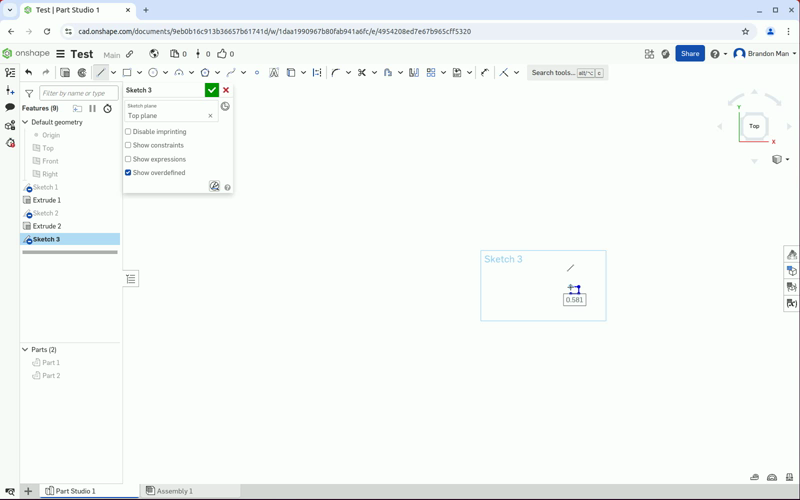
scroll(-6)
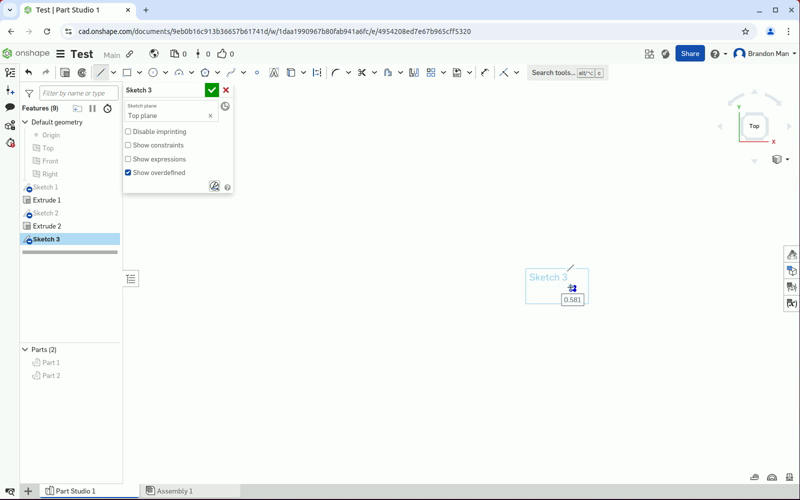
key_up(shift)
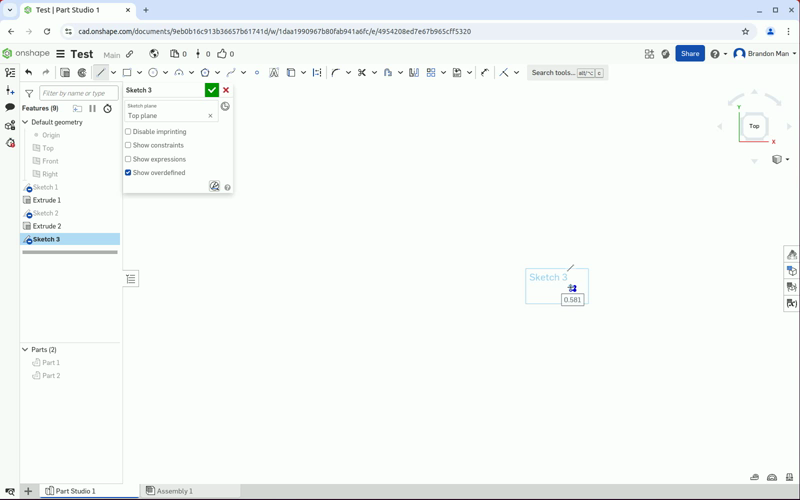
key_down(shift)
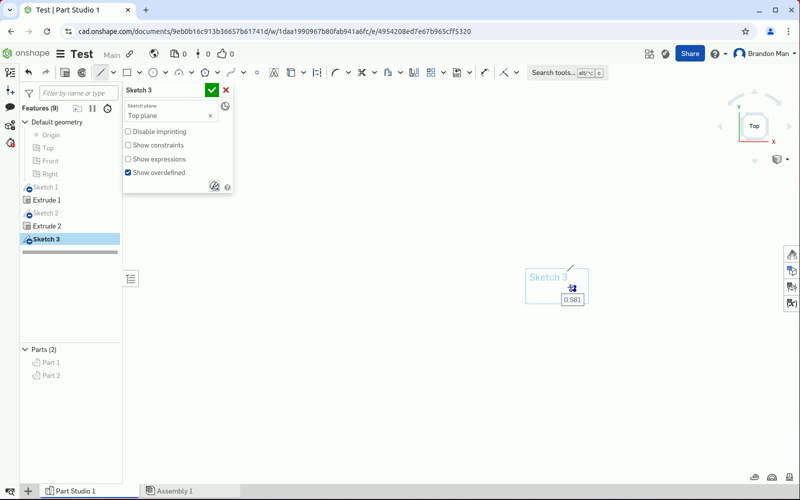
mouse_move(589, 286)
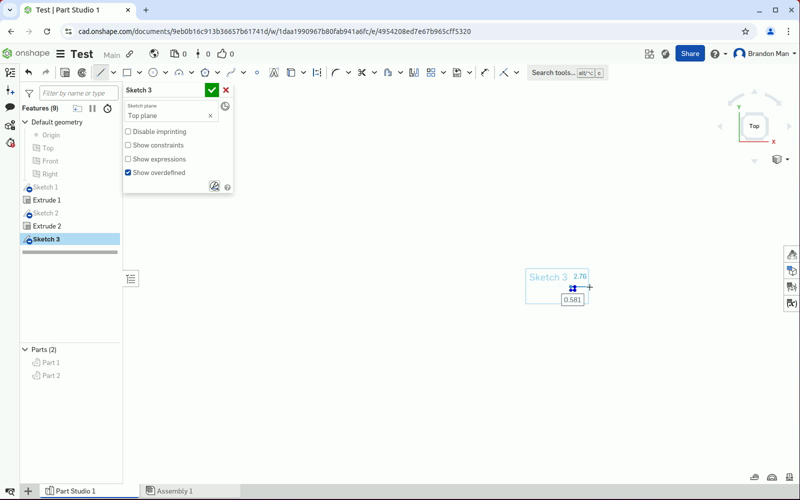
mouse_move(570, 288)
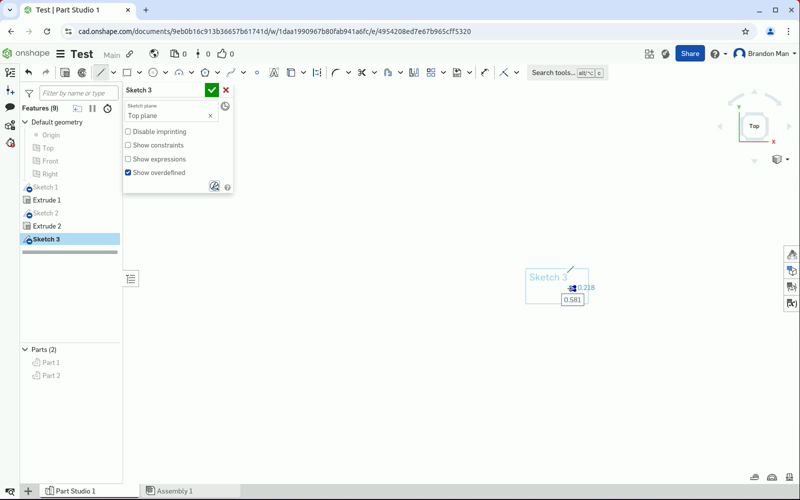
scroll(6)
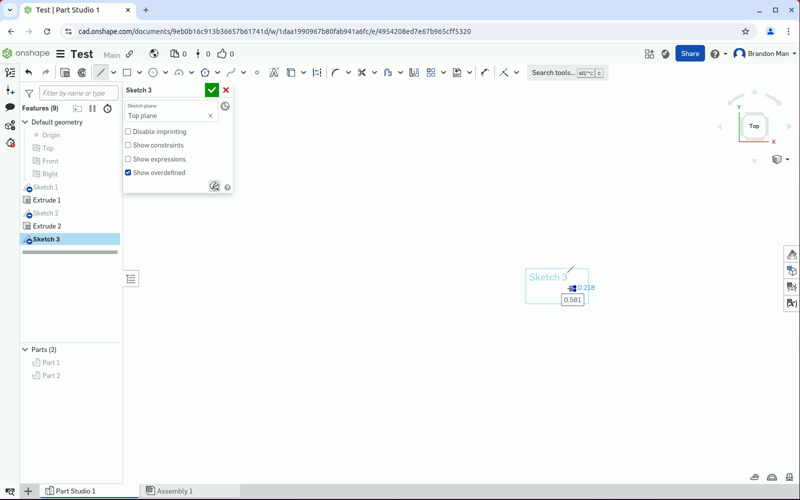
scroll(6)
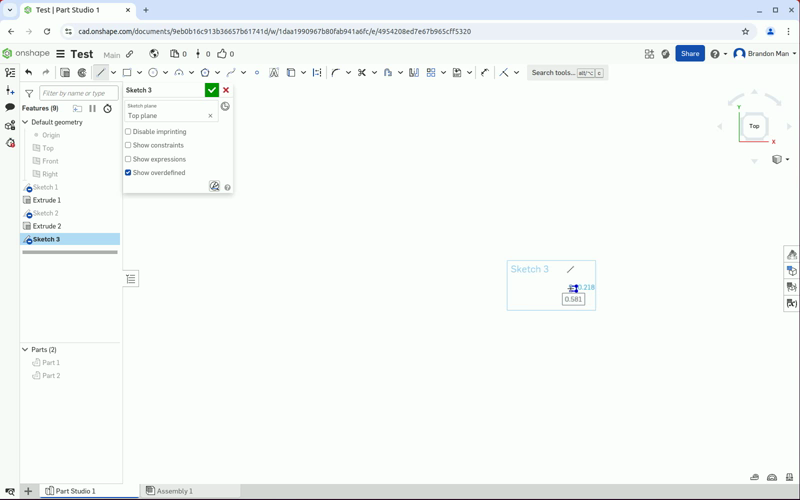
scroll(6)
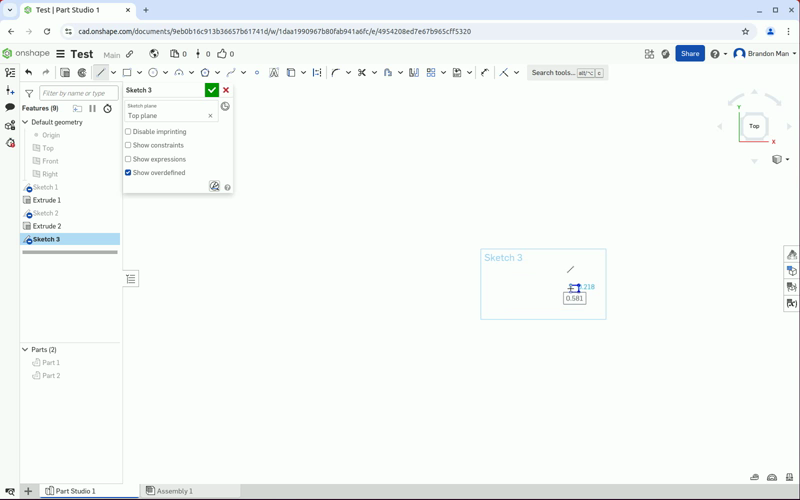
scroll(6)
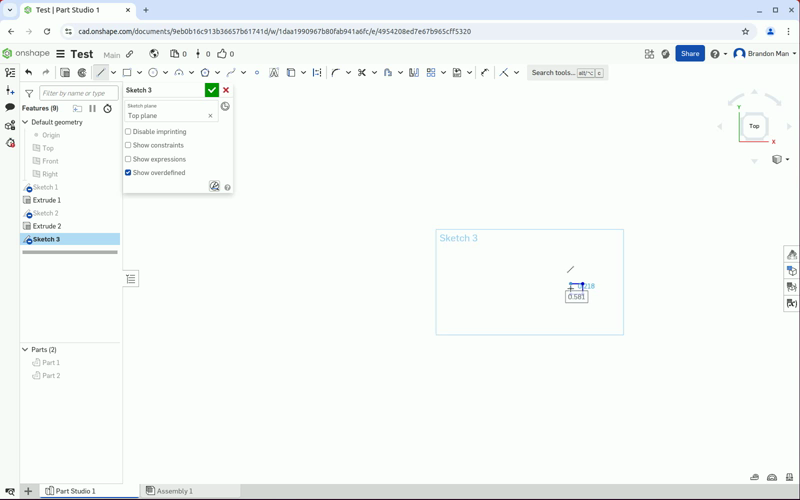
scroll(6)
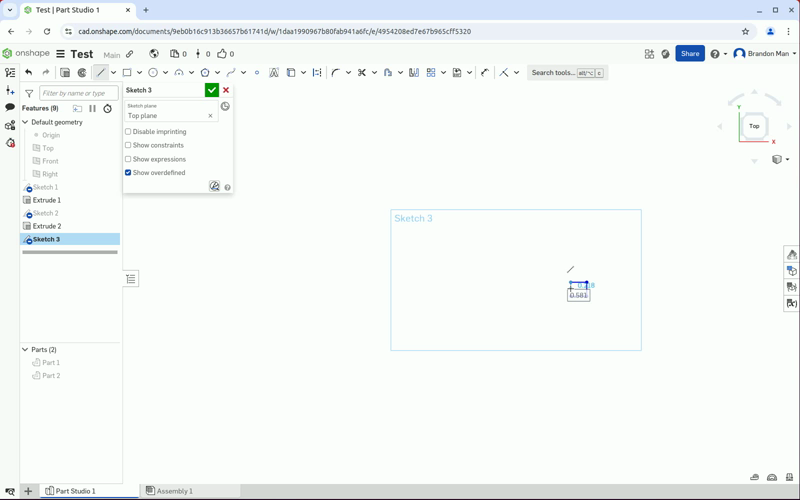
scroll(6)
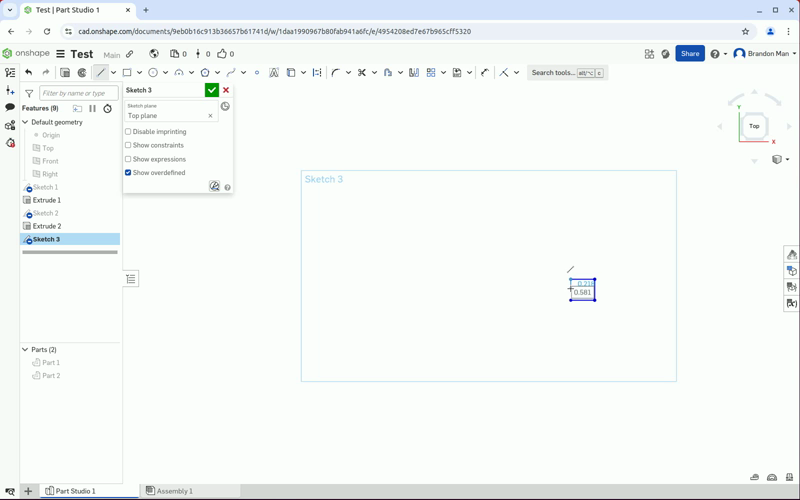
scroll(6)
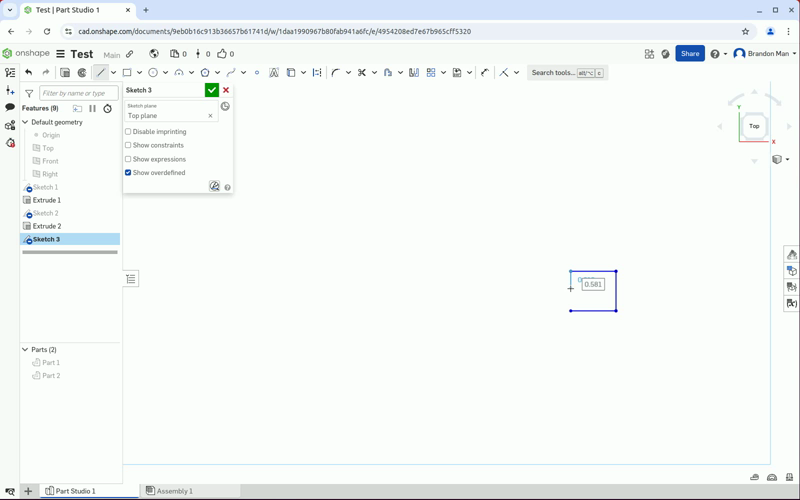
click(570, 288)
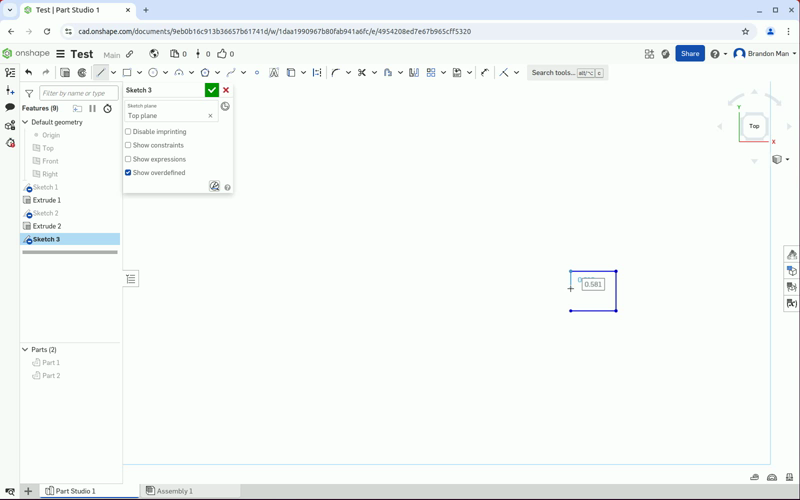
scroll(-6)
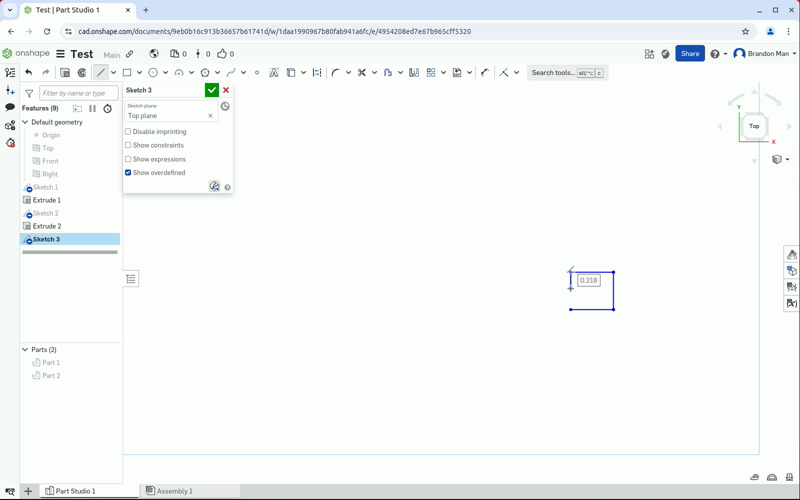
scroll(-6)
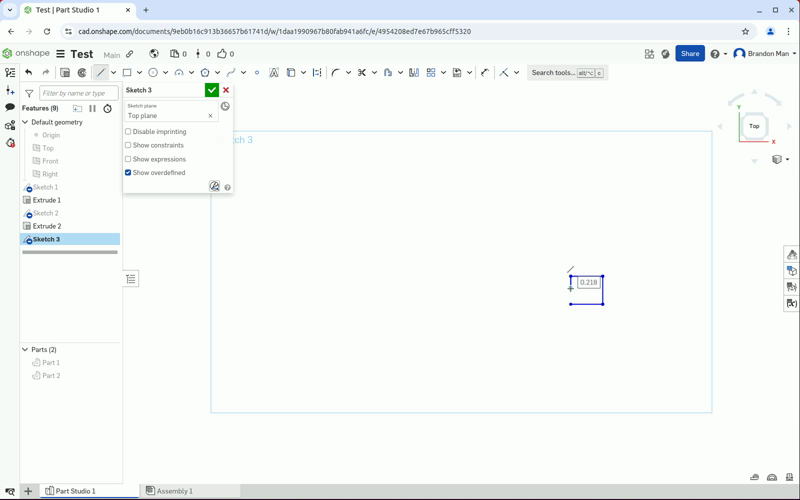
scroll(-6)
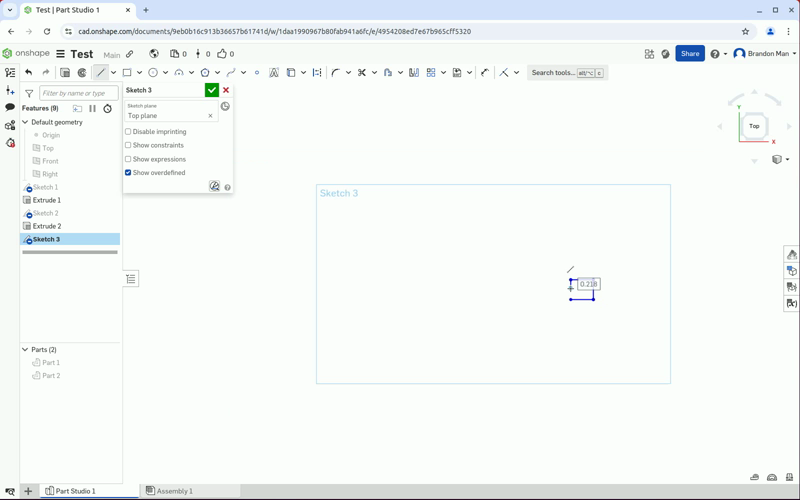
scroll(-6)
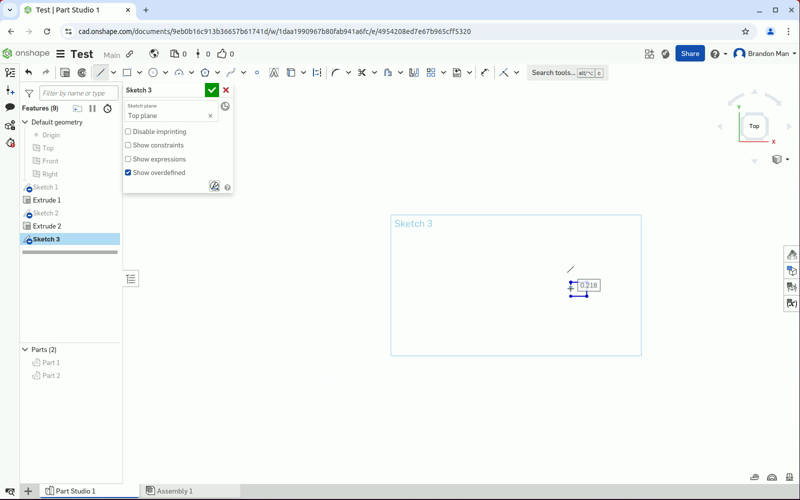
scroll(-6)
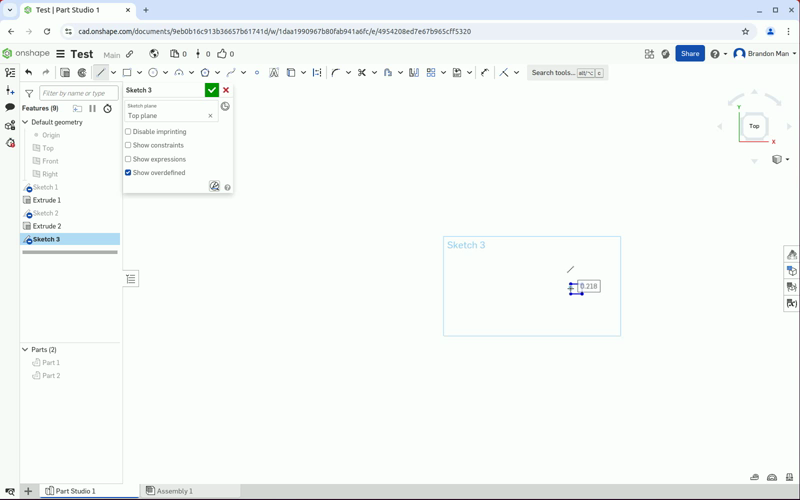
scroll(-6)
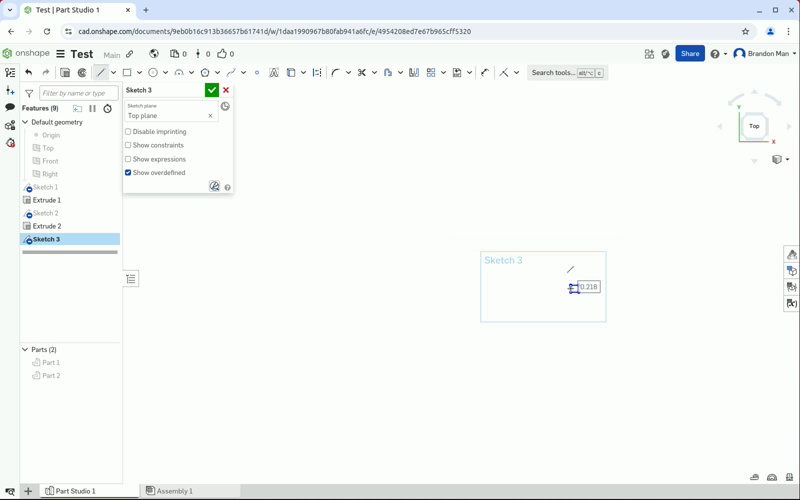
scroll(-6)
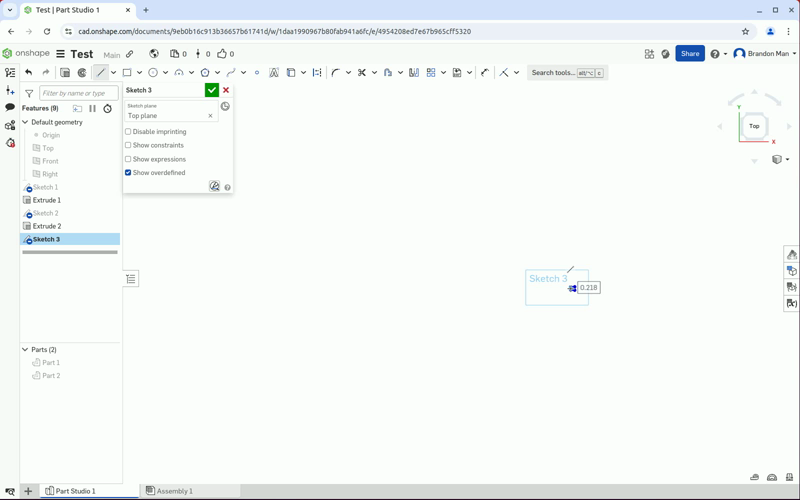
key_up(shift)
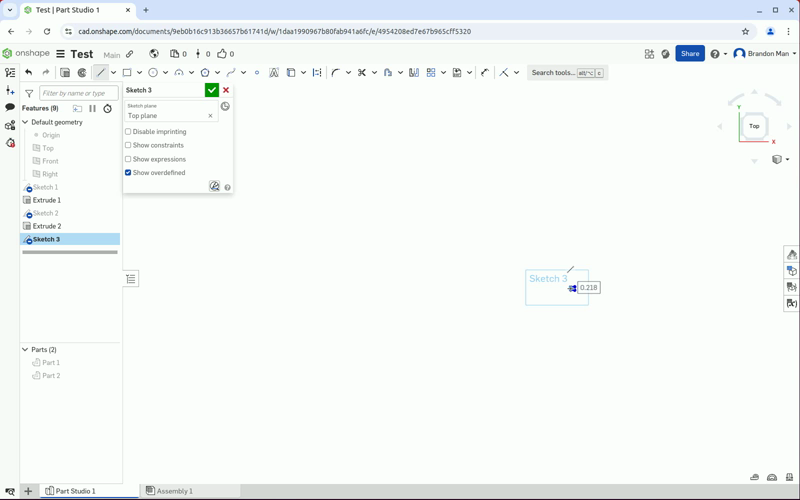
mouse_move(589, 288)
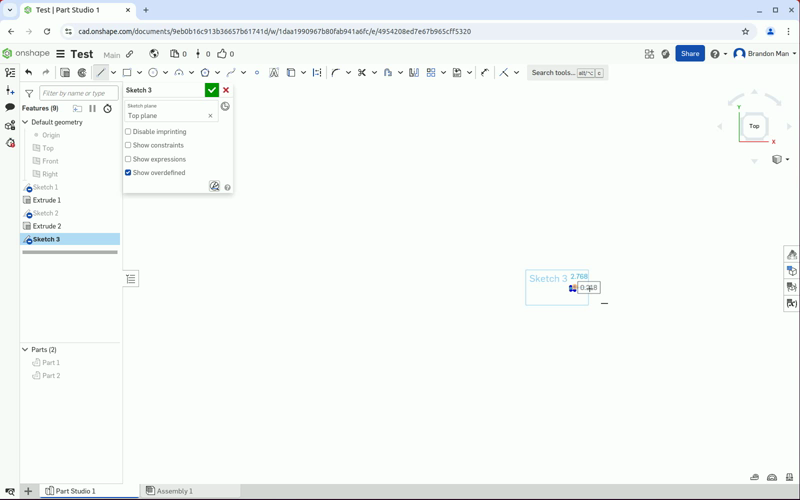
key_down(shift)
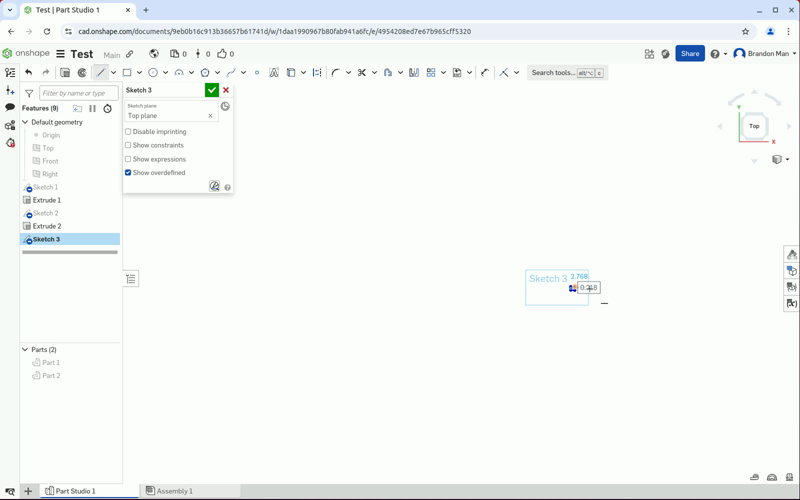
mouse_move(570, 290)
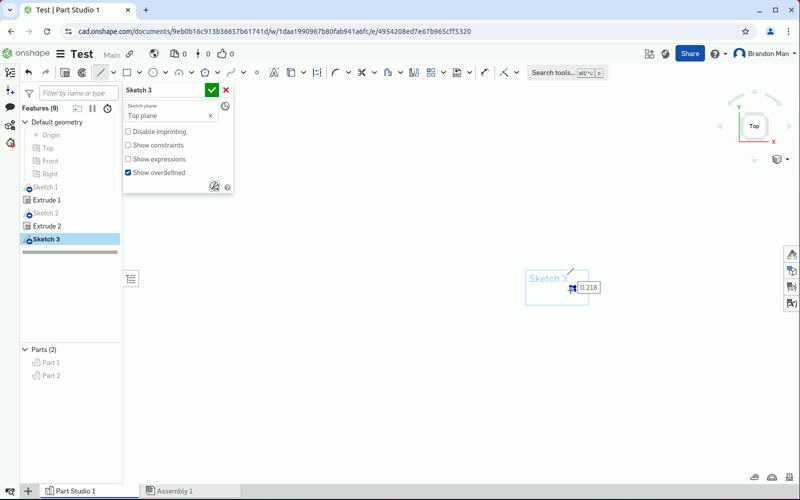
scroll(6)
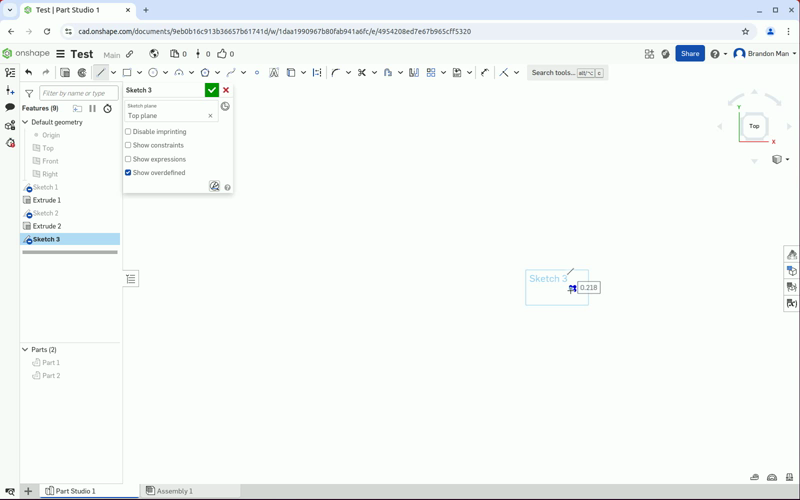
scroll(6)
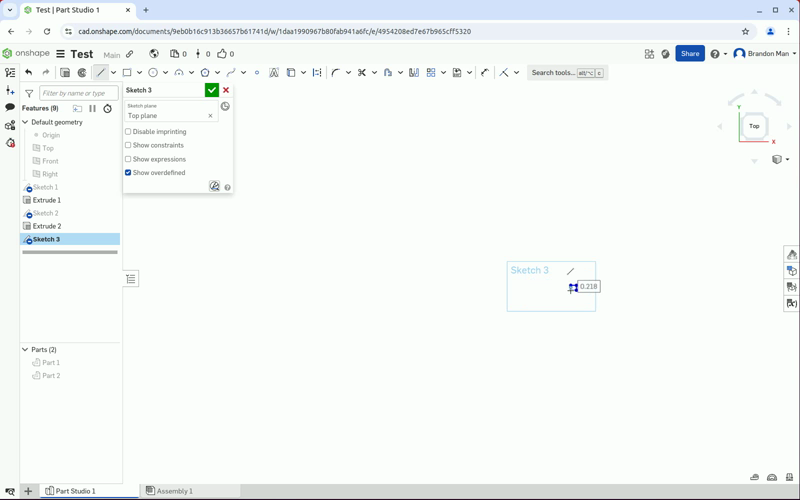
scroll(6)
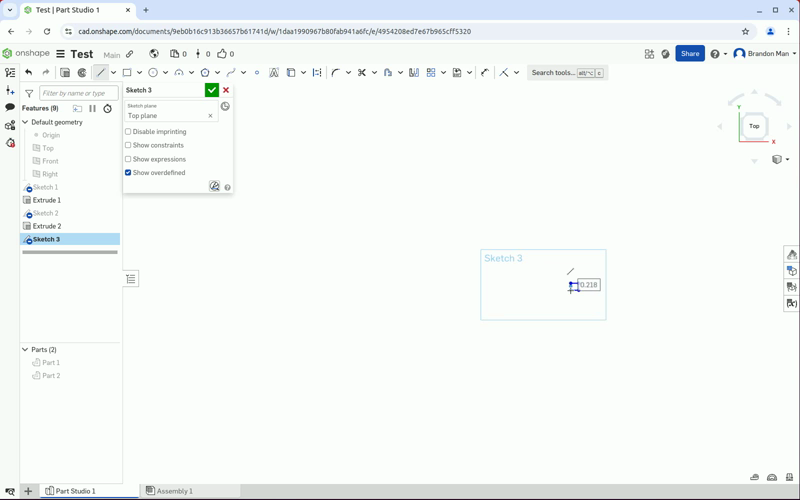
scroll(6)
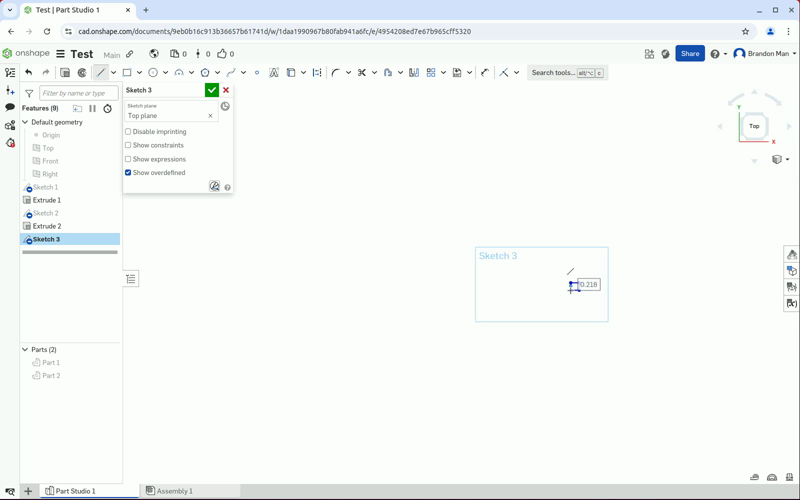
scroll(6)
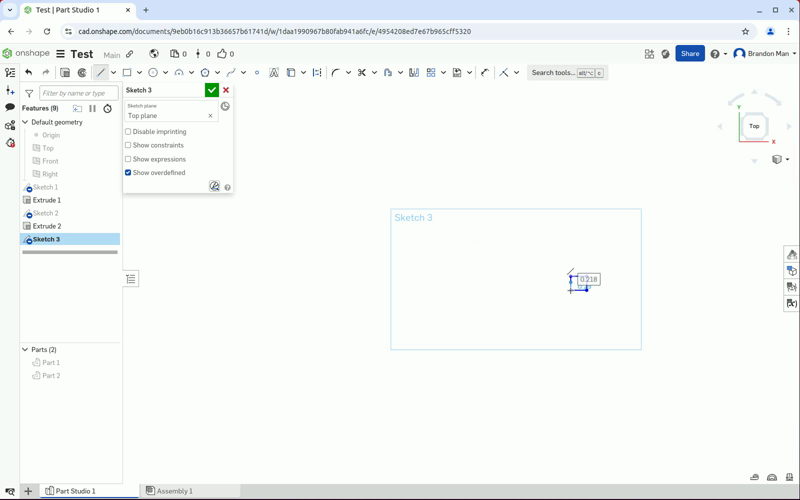
scroll(6)
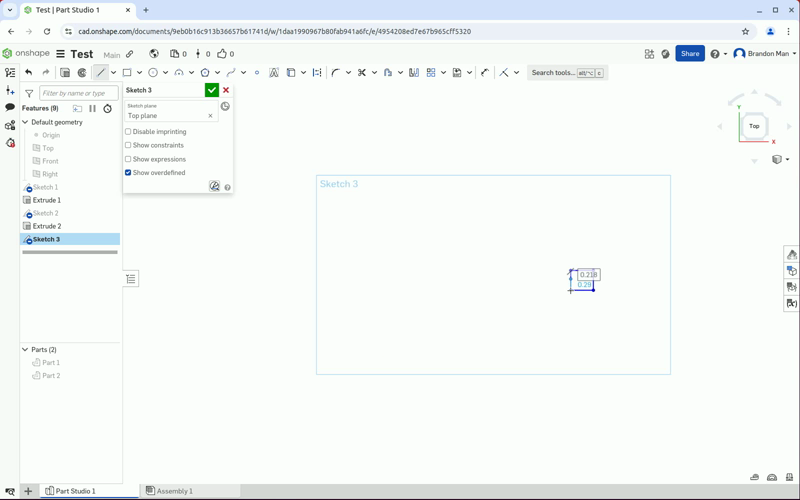
scroll(6)
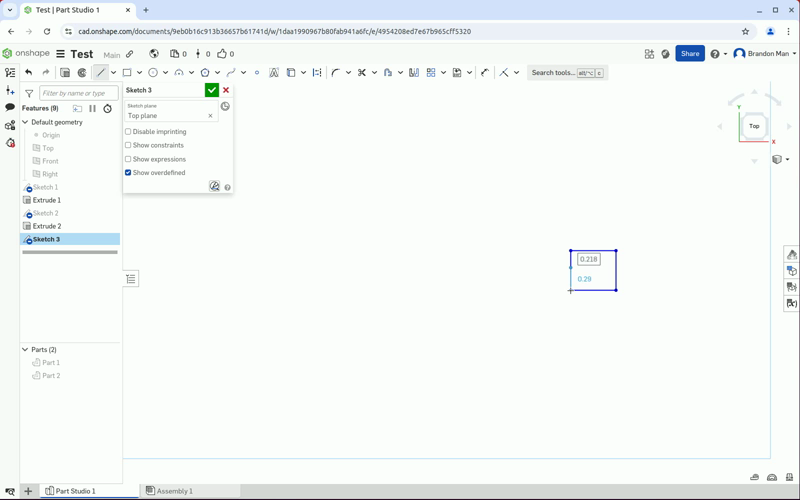
key_up(shift)
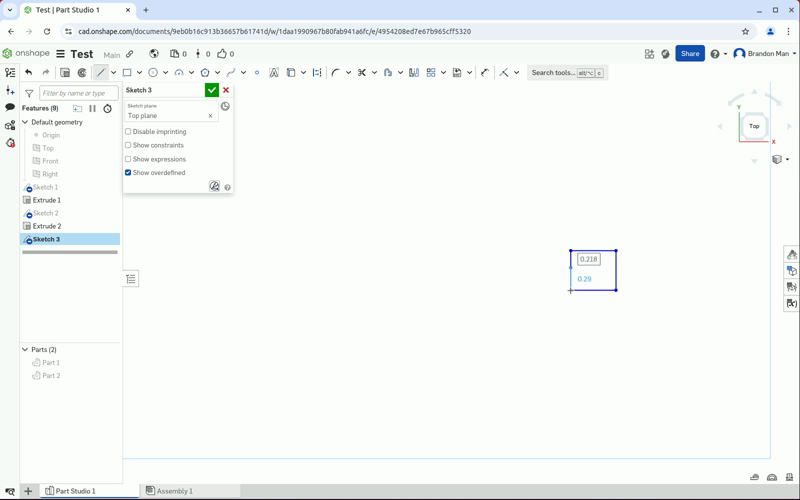
click(570, 290)
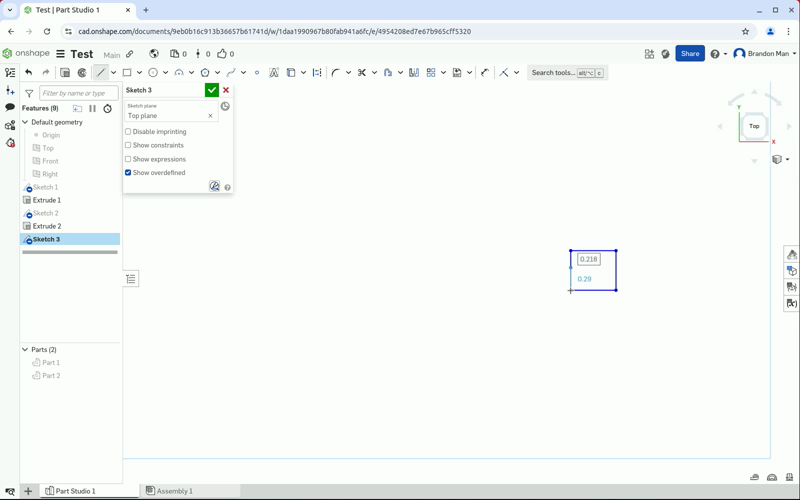
scroll(-6)
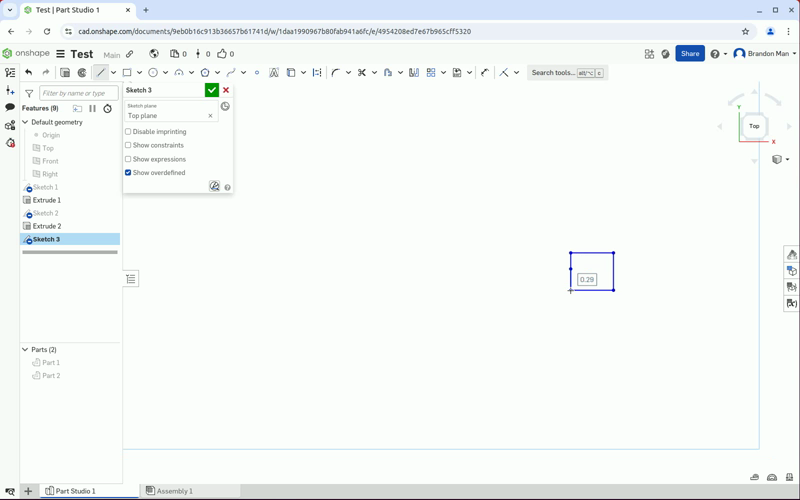
scroll(-6)
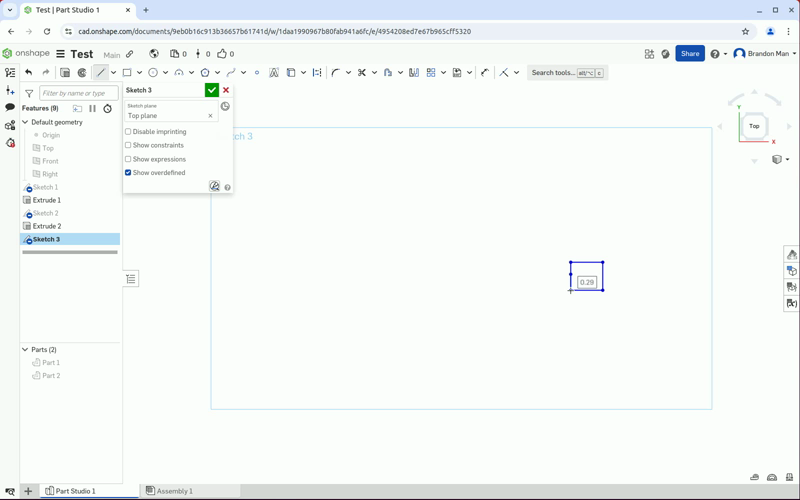
scroll(-6)
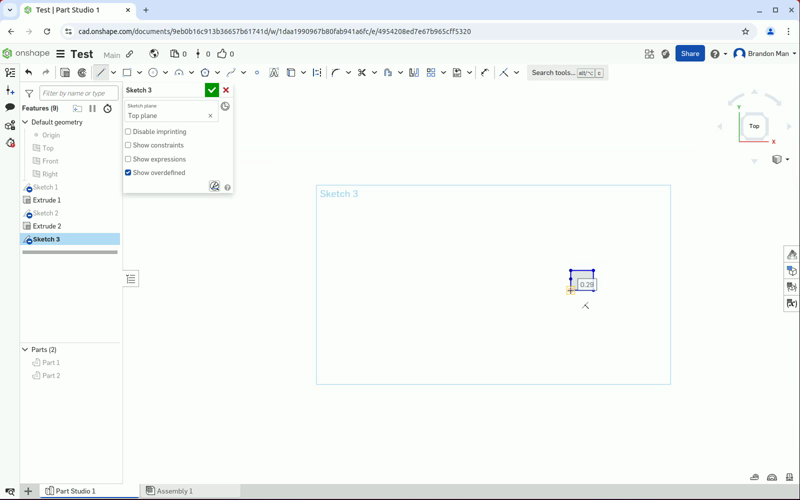
scroll(-6)
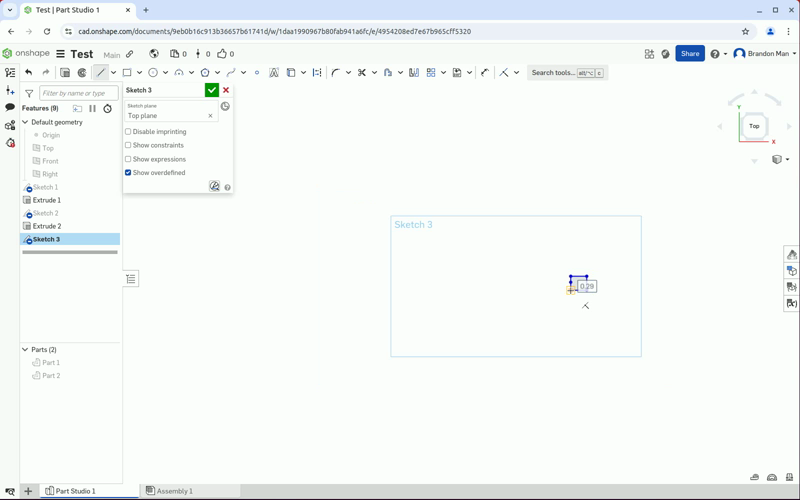
scroll(-6)
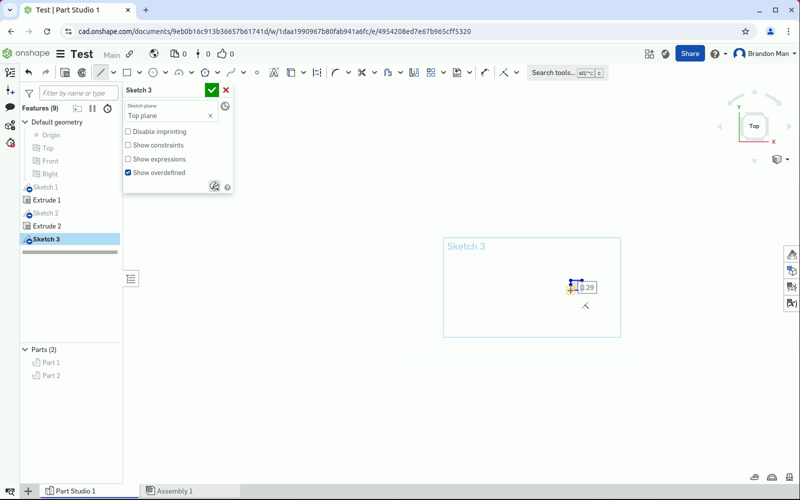
scroll(-6)
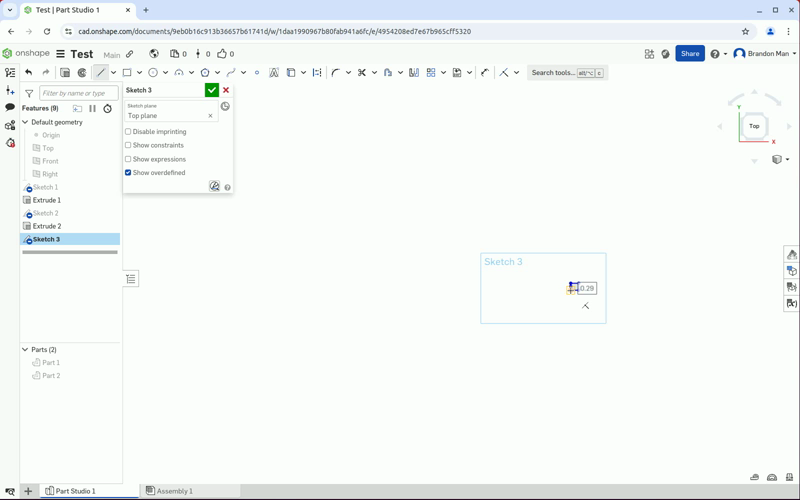
scroll(-6)
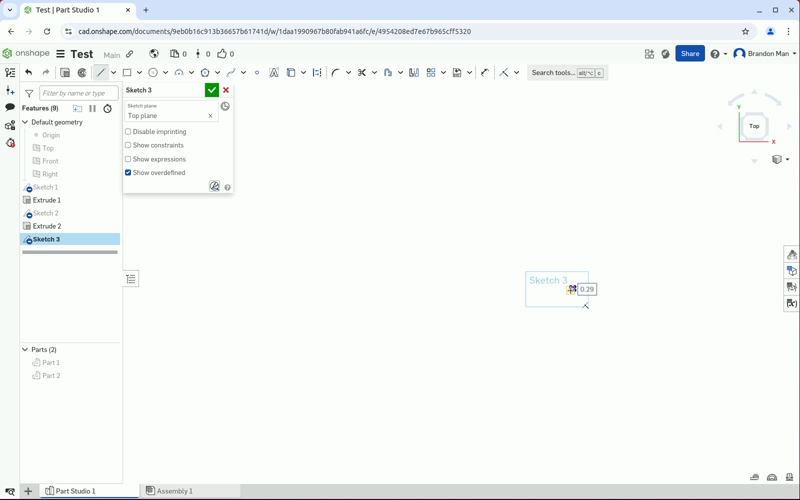
key(esc)
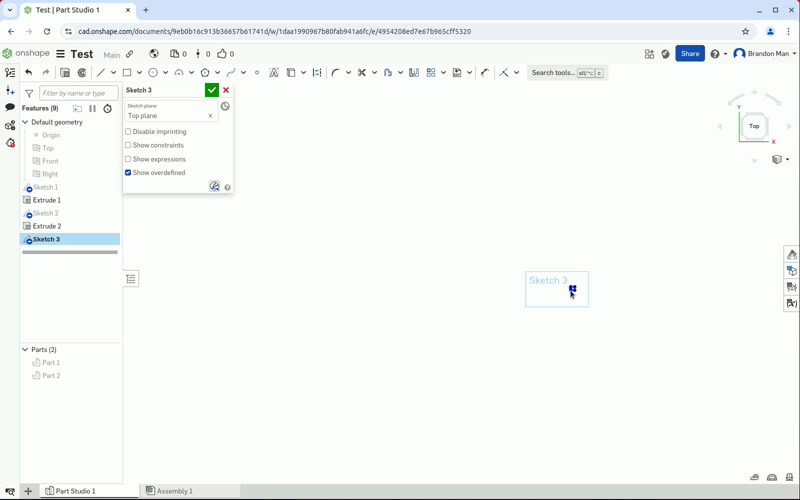
mouse_move(572, 287)
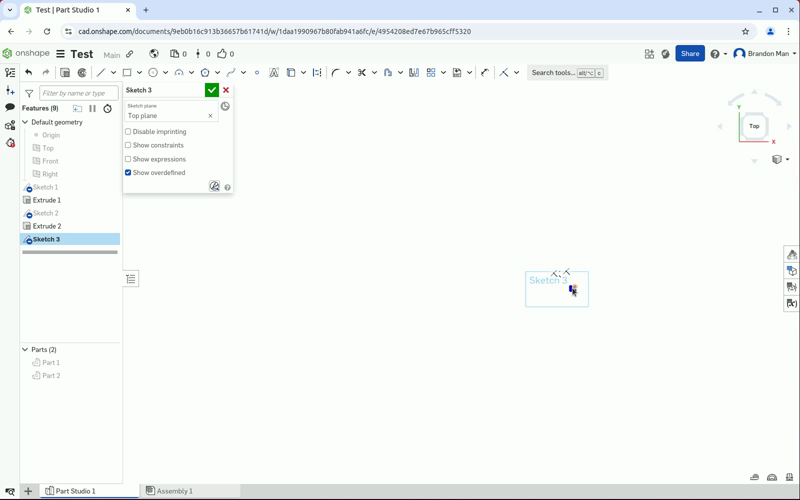
scroll(6)
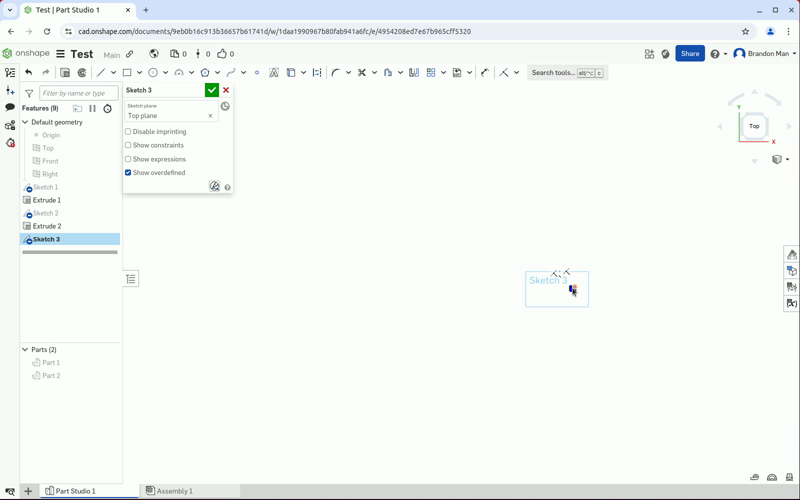
scroll(6)
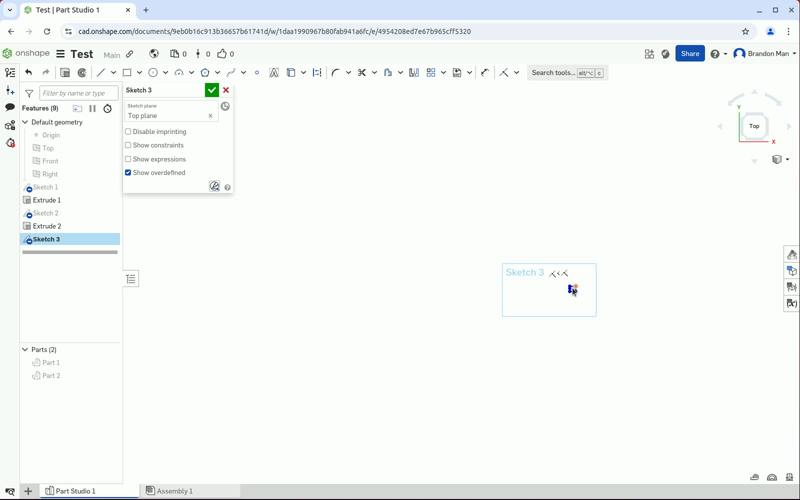
scroll(6)
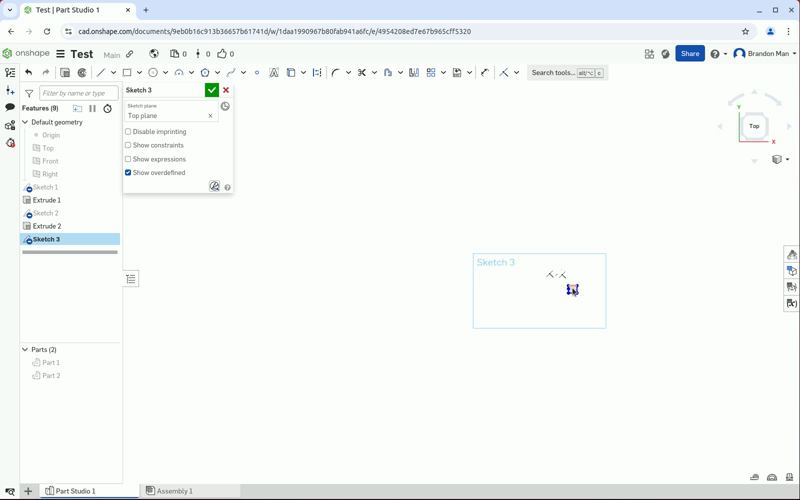
scroll(6)
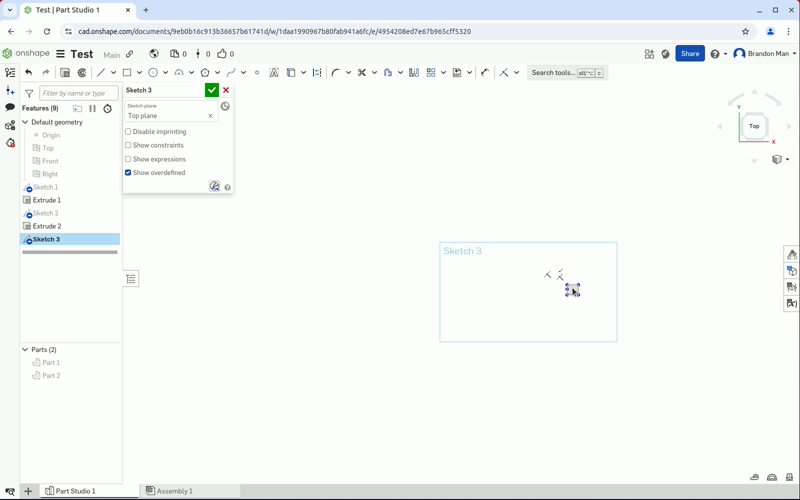
scroll(6)
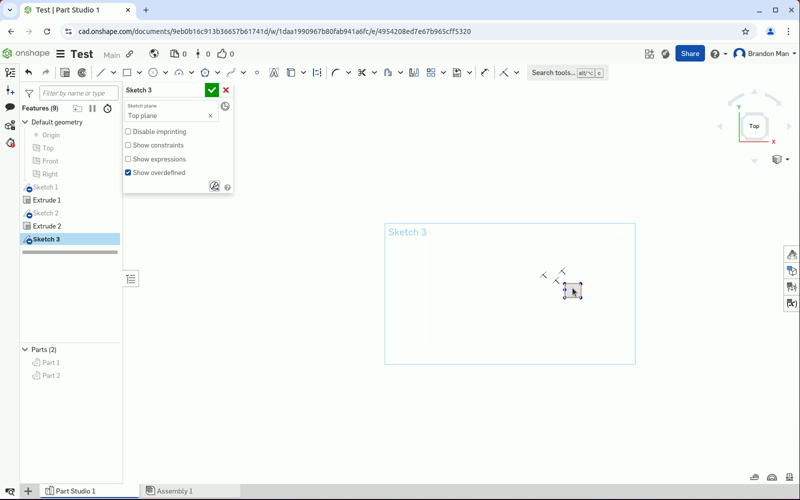
scroll(6)
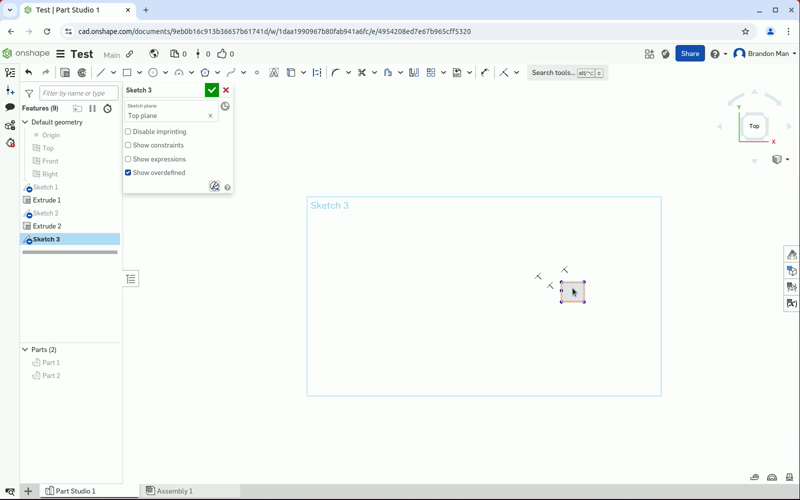
scroll(6)
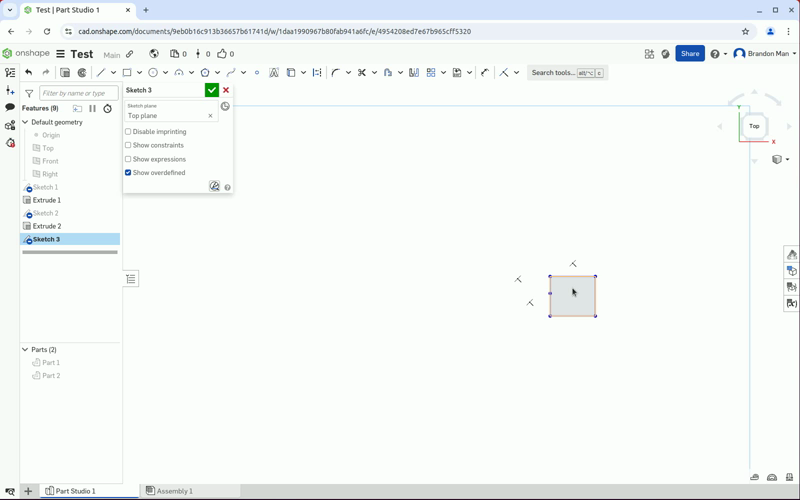
click(572, 287)
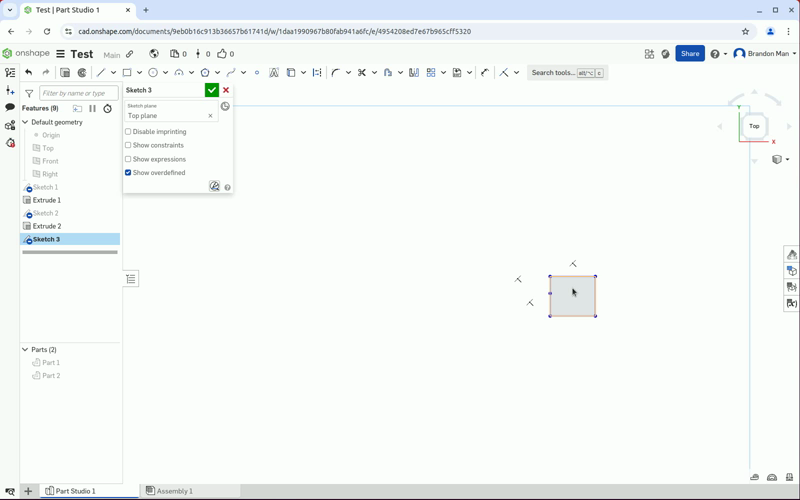
scroll(-6)
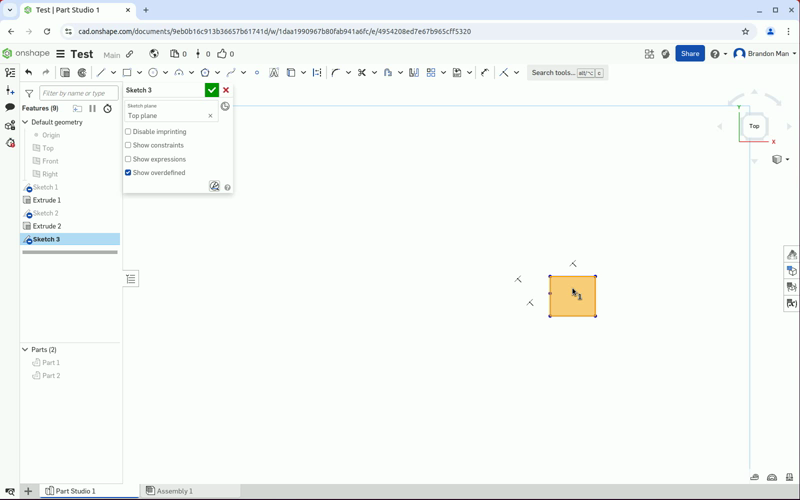
scroll(-6)
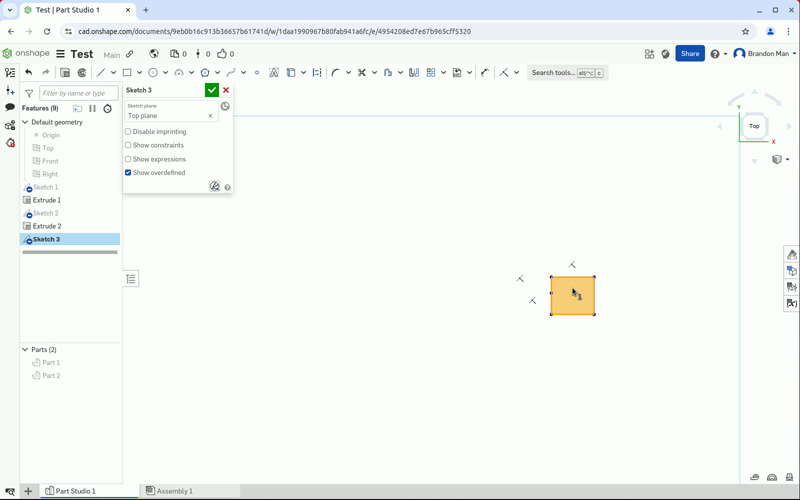
scroll(-6)
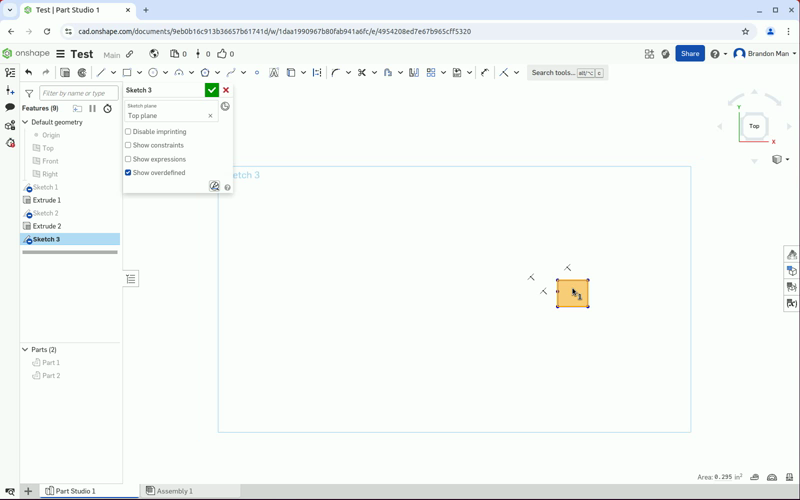
scroll(-6)
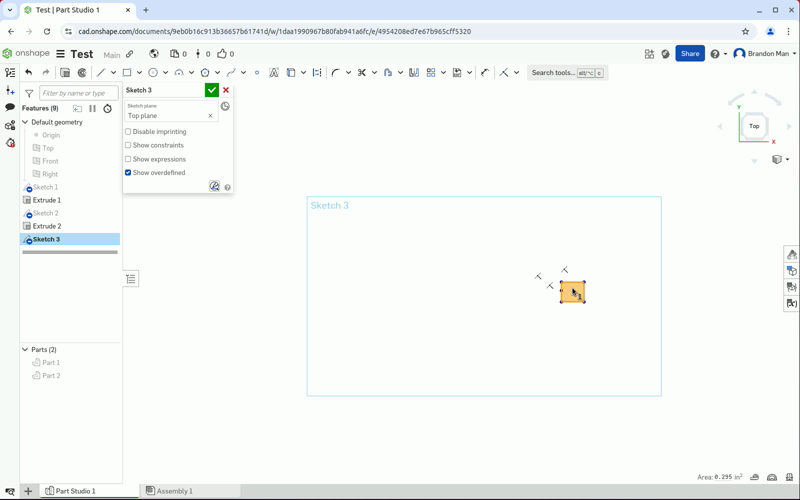
scroll(-6)
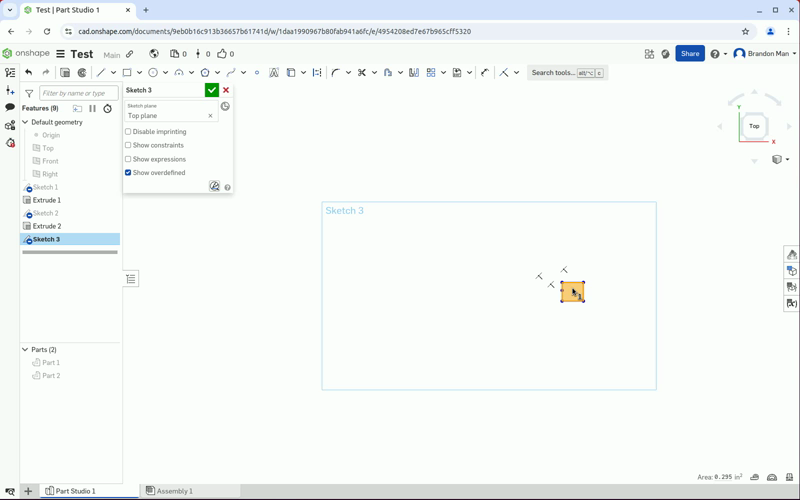
scroll(-6)
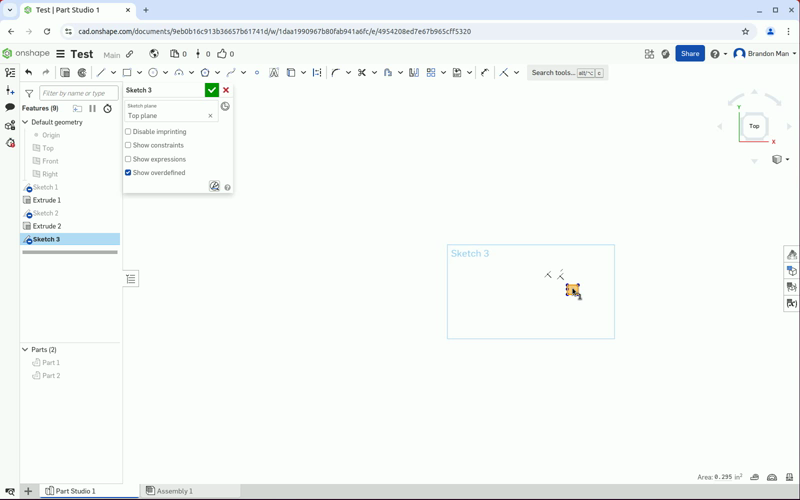
scroll(-6)
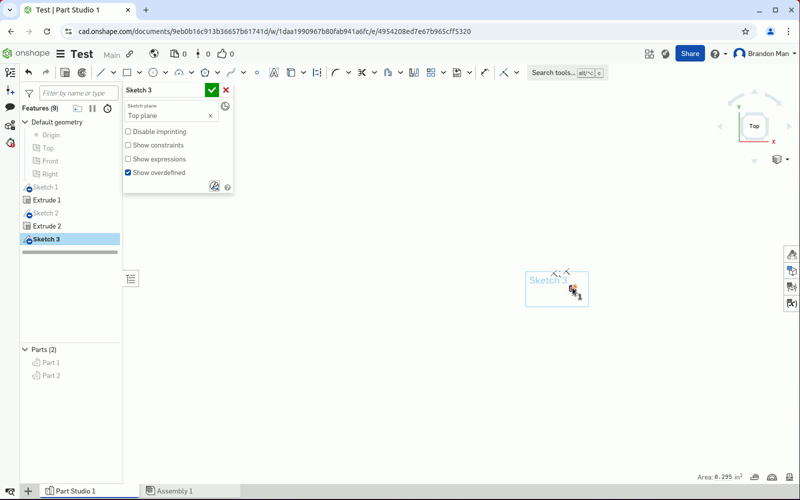
mouse_move(73, 352)
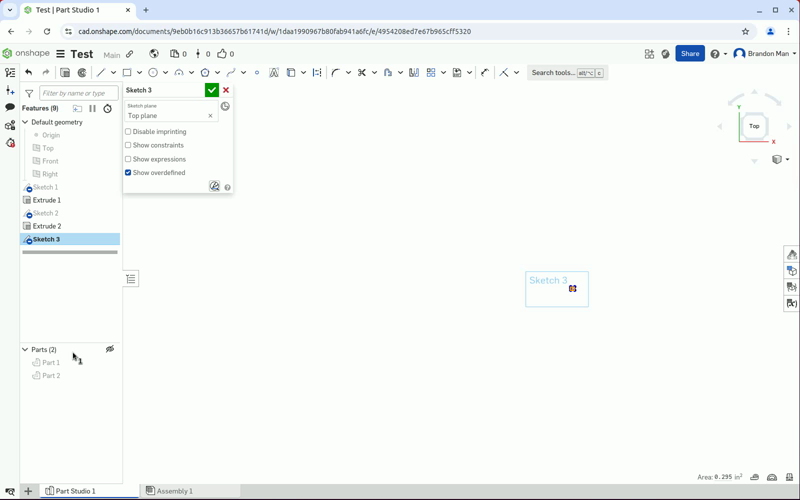
key(shift+y)
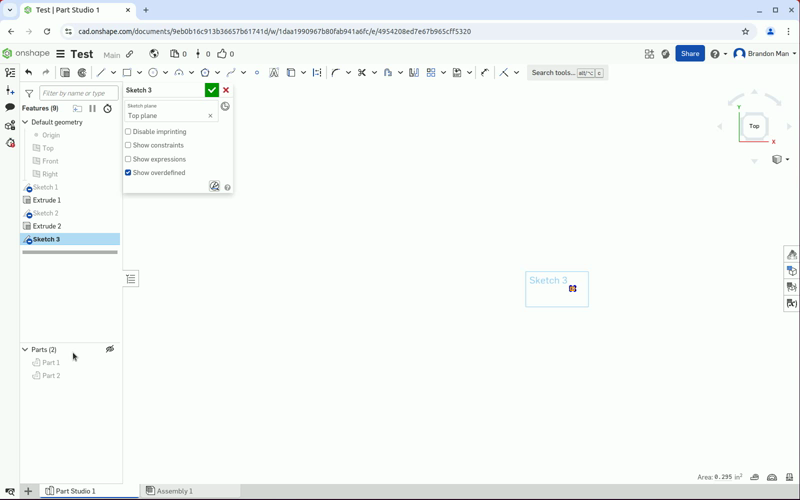
key(shift+e)
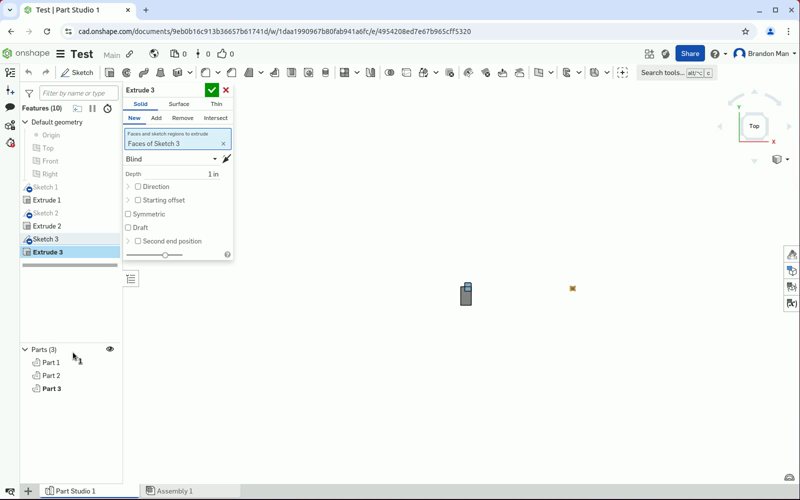
mouse_move(143, 106)
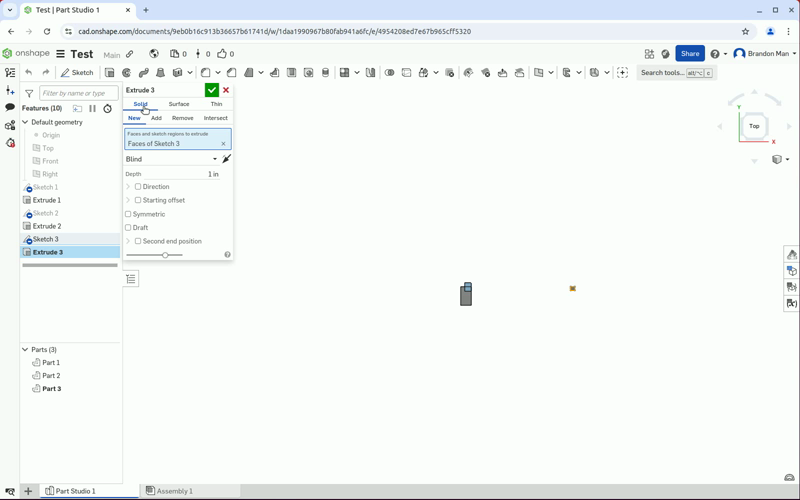
click(143, 106)
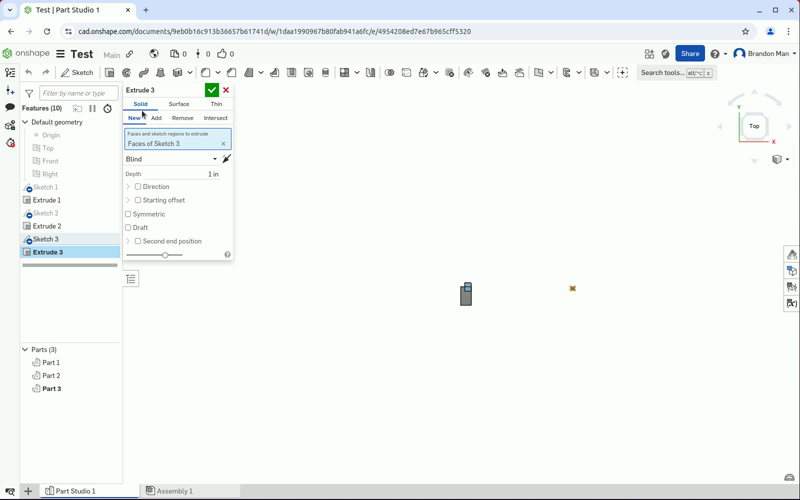
mouse_move(137, 120)
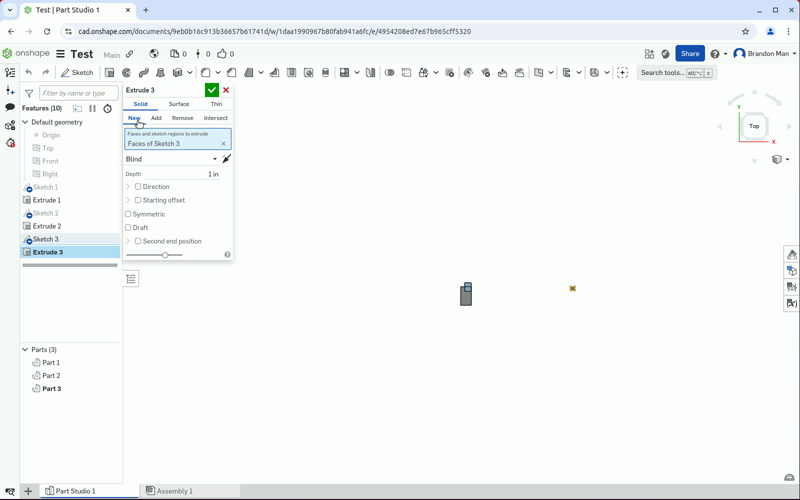
click(137, 120)
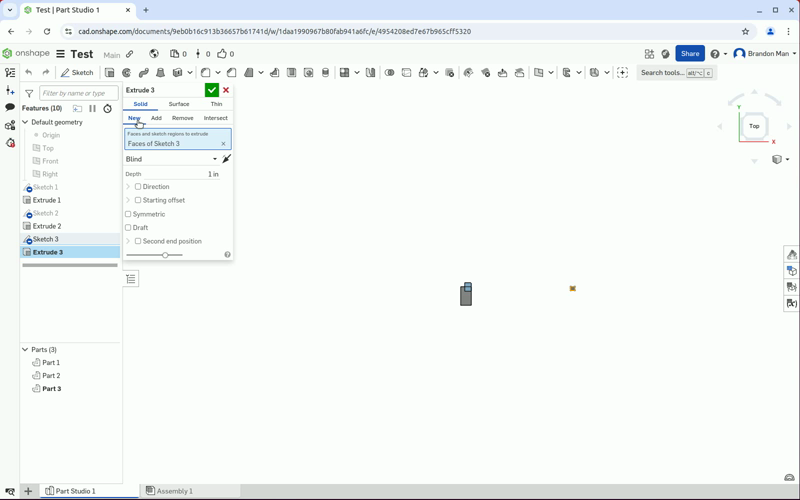
key(tab, 4)
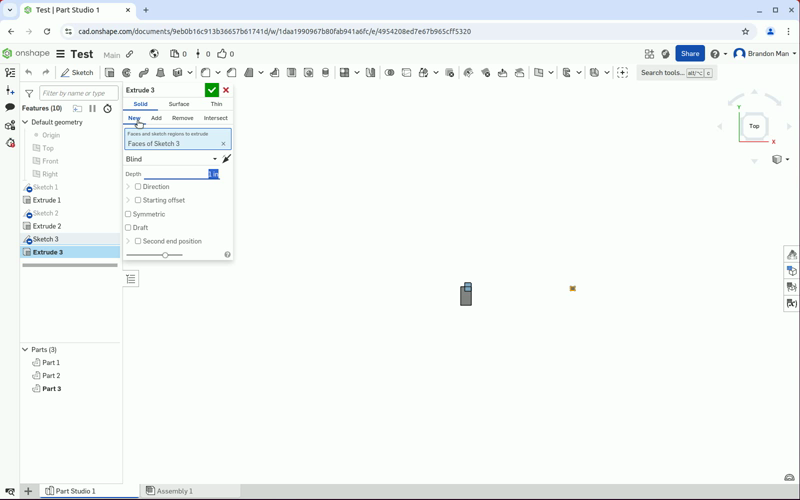
text(0.482)
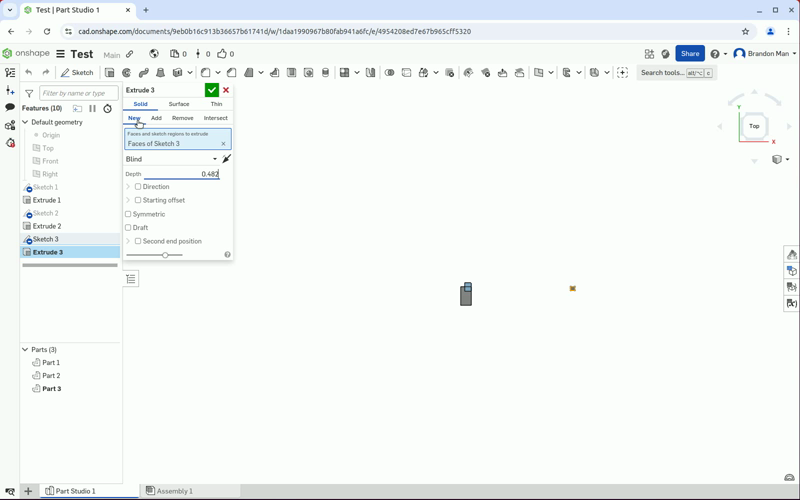
key(tab, 3)
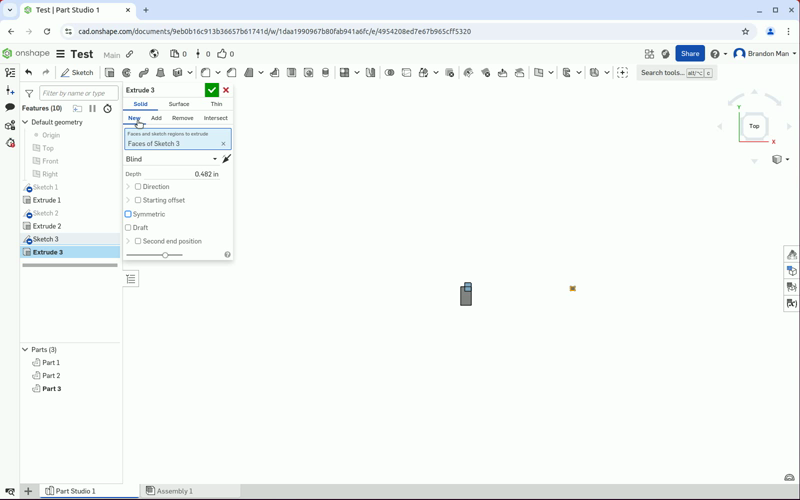
key(space)
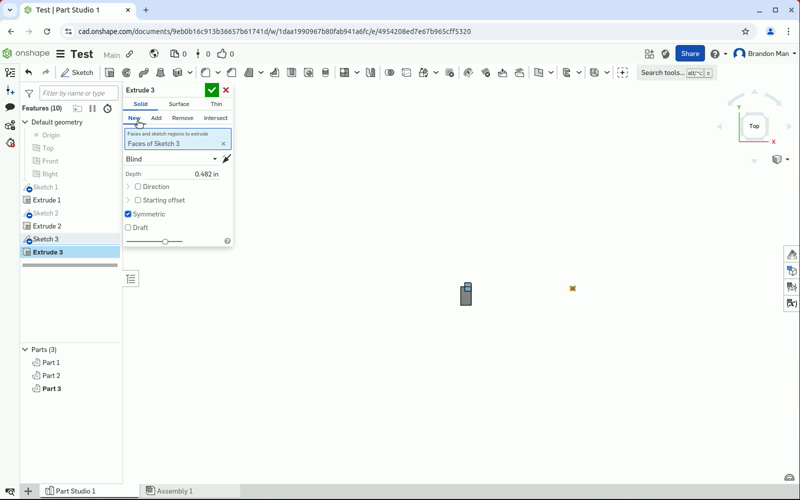
key(enter)
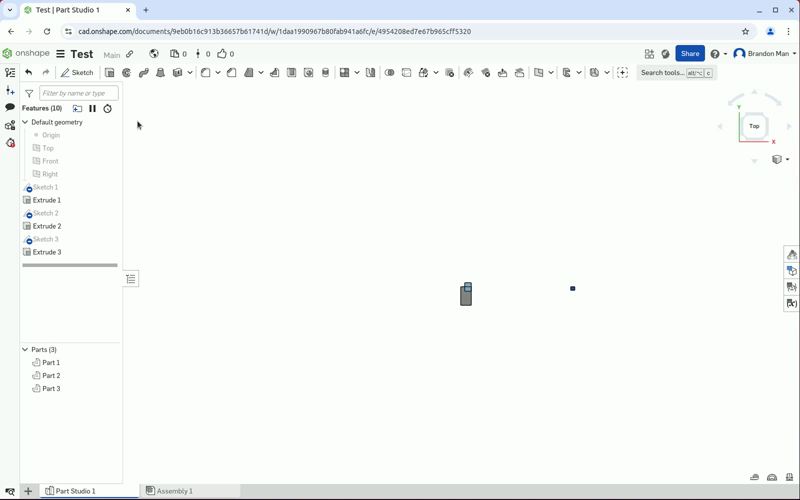
key(shift+h)
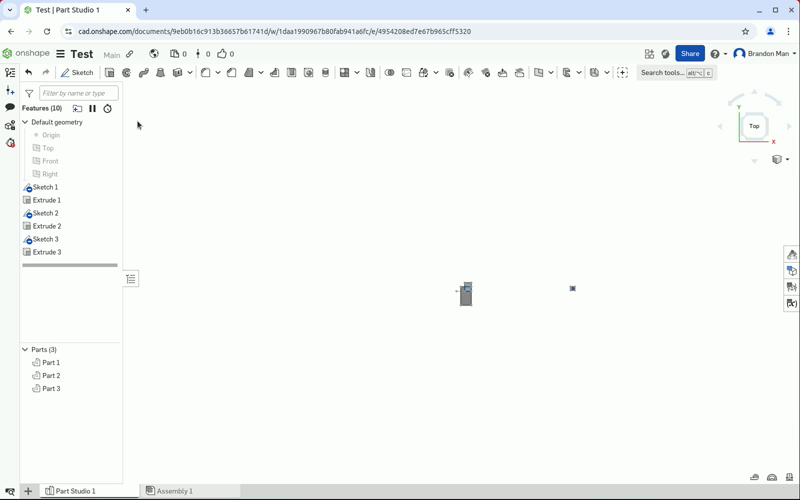
key(shift+h)
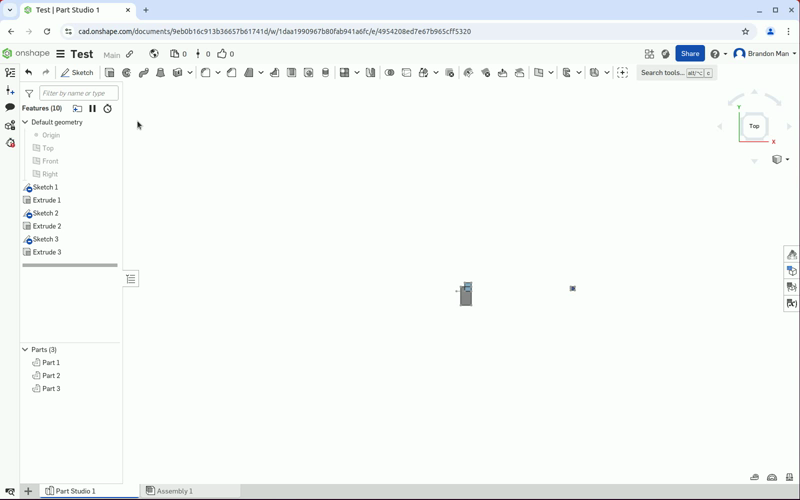
key(shift+7)
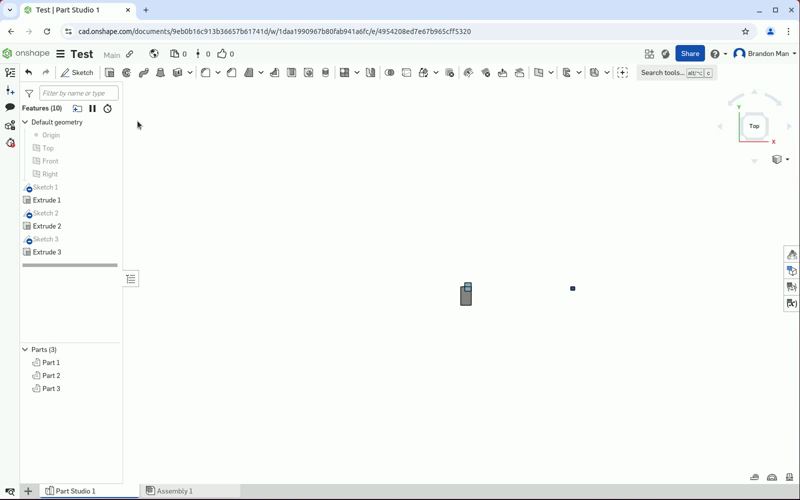
key(up, 3)
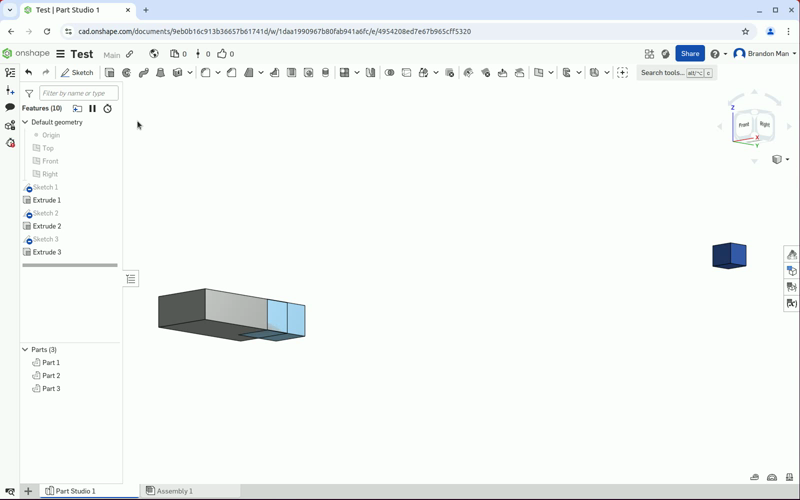
key(left, 3)
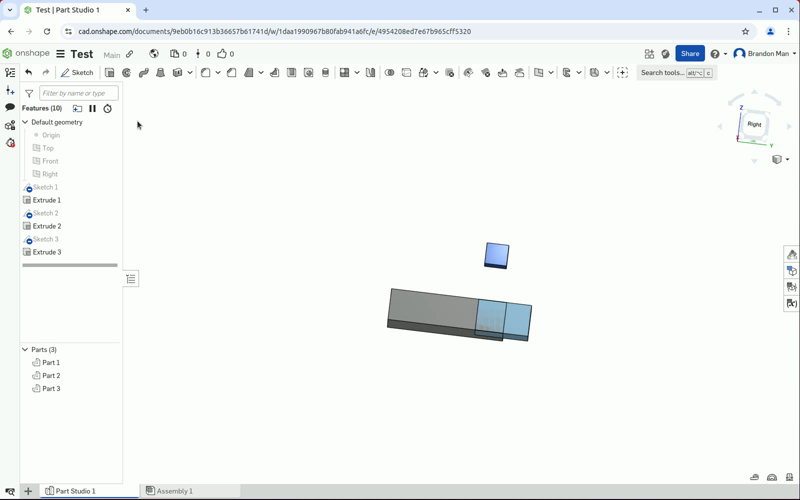
key(right, 3)
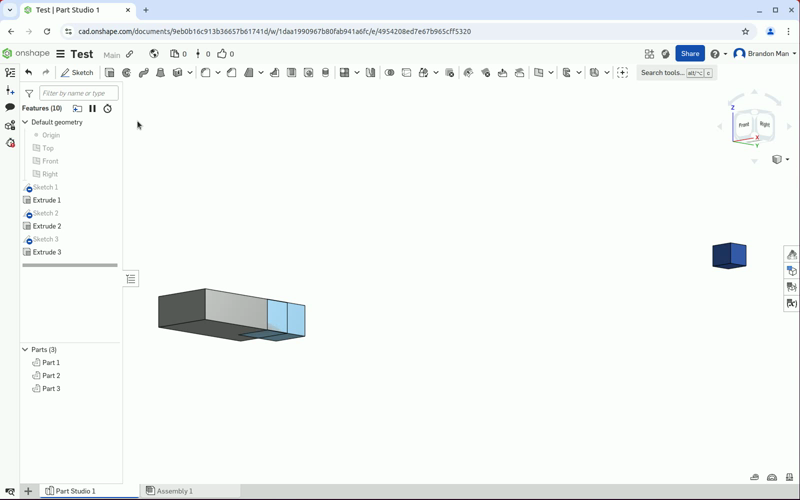
key(down, 3)
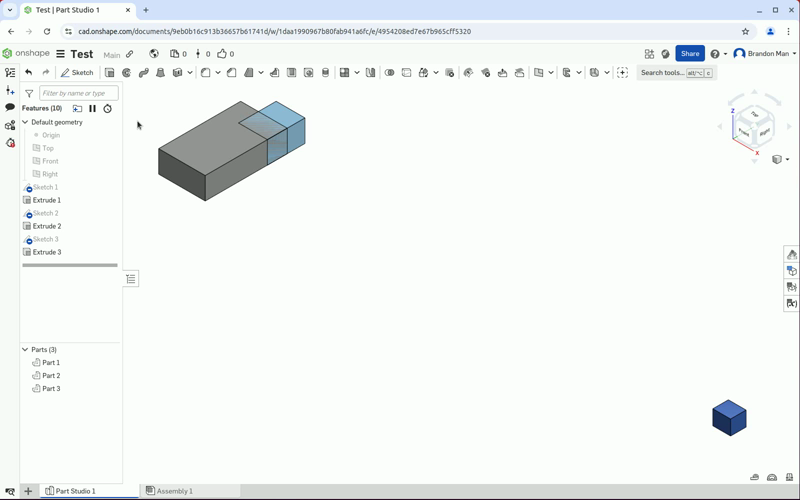
mouse_move(73, 189)
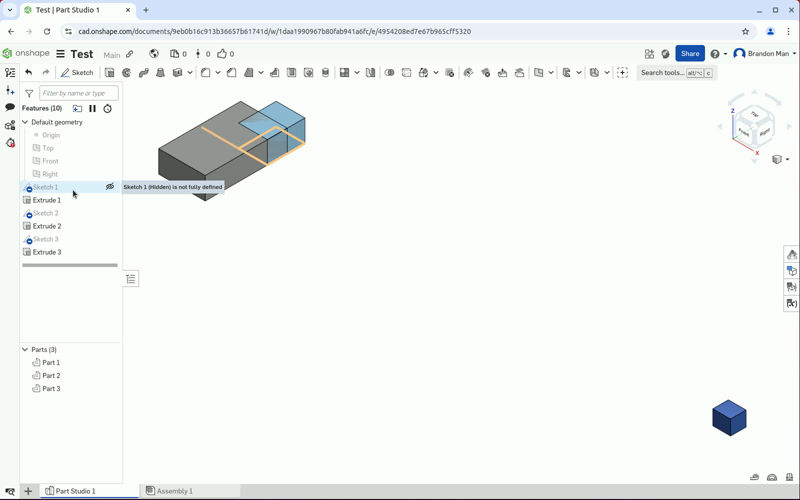
click(73, 189)